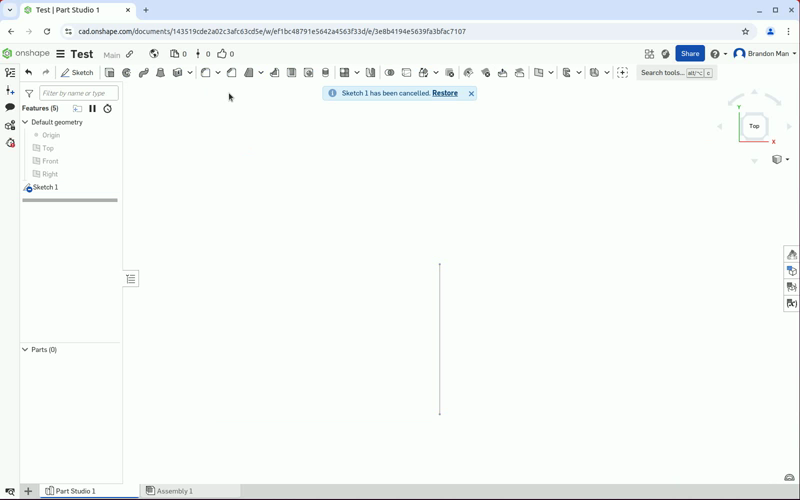
key(shift+h)
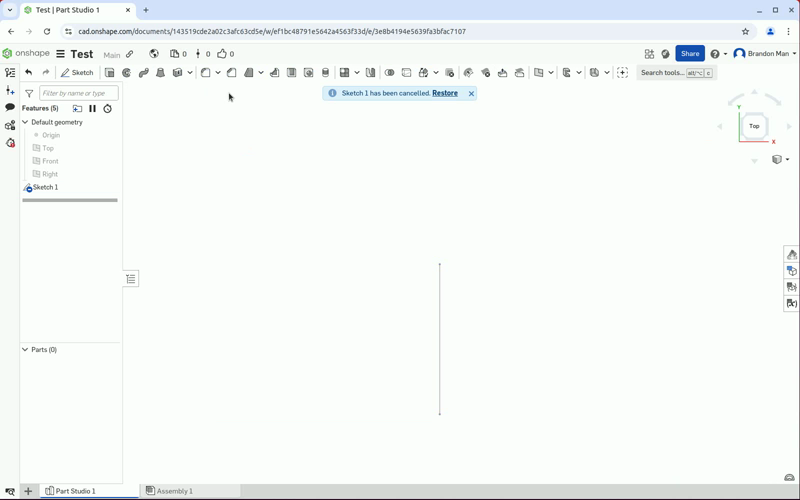
key(shift+s)
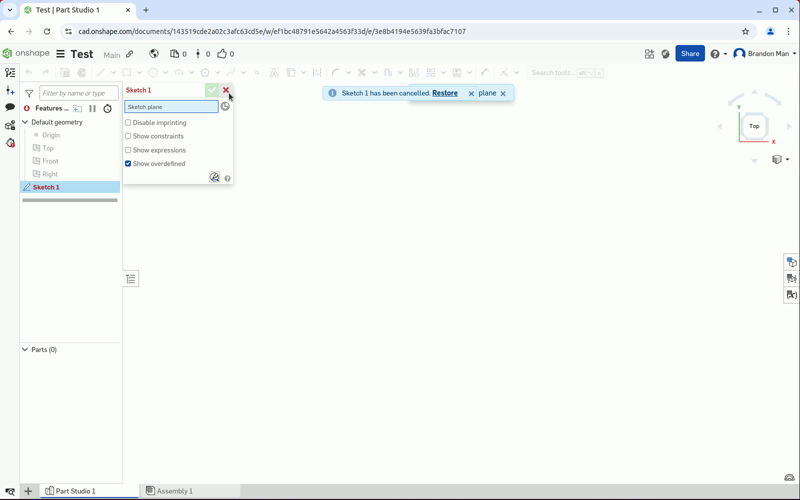
mouse_move(73, 150)
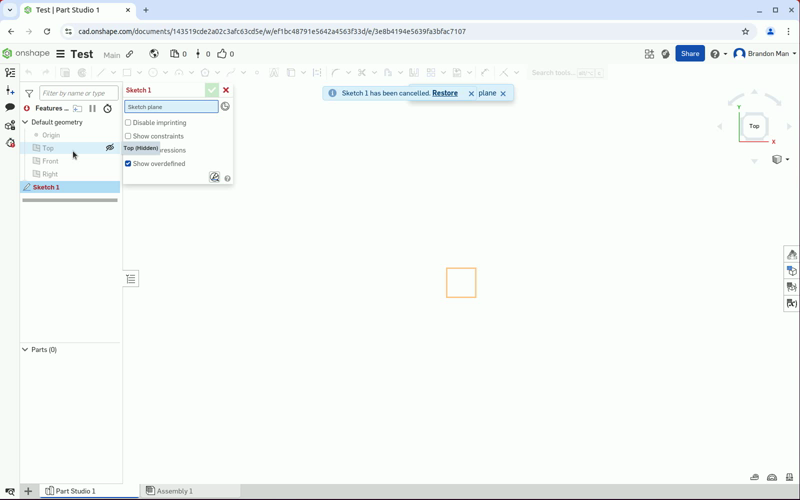
click(73, 150)
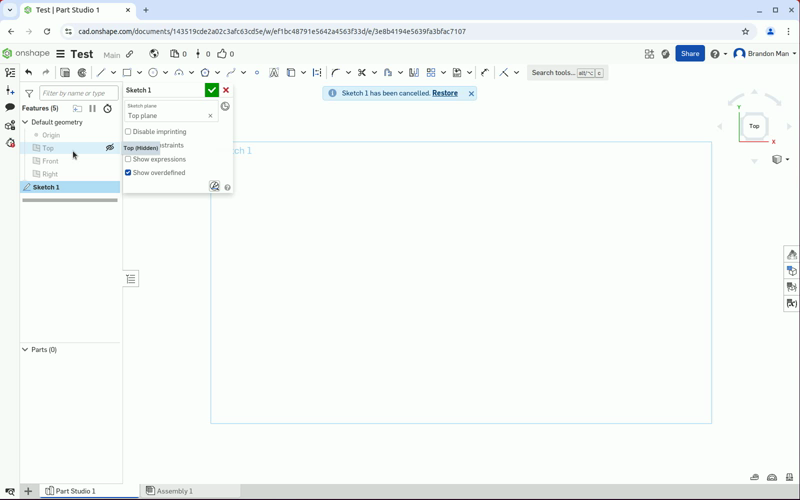
mouse_move(73, 352)
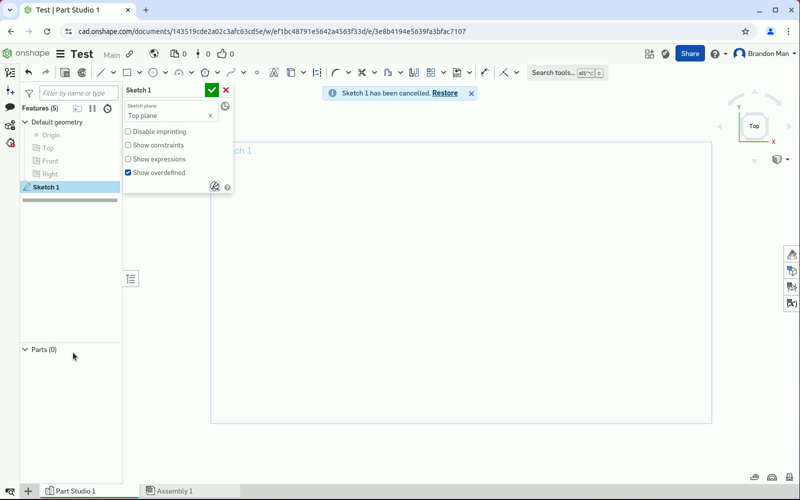
key(y)
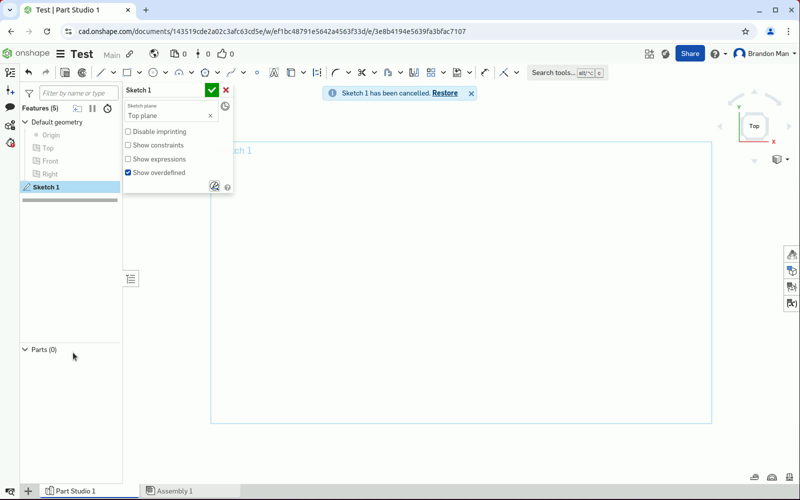
key(a)
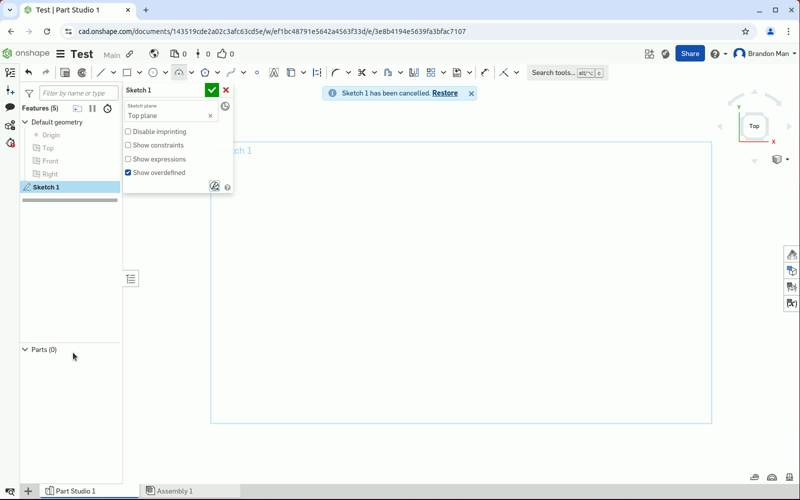
key_down(shift)
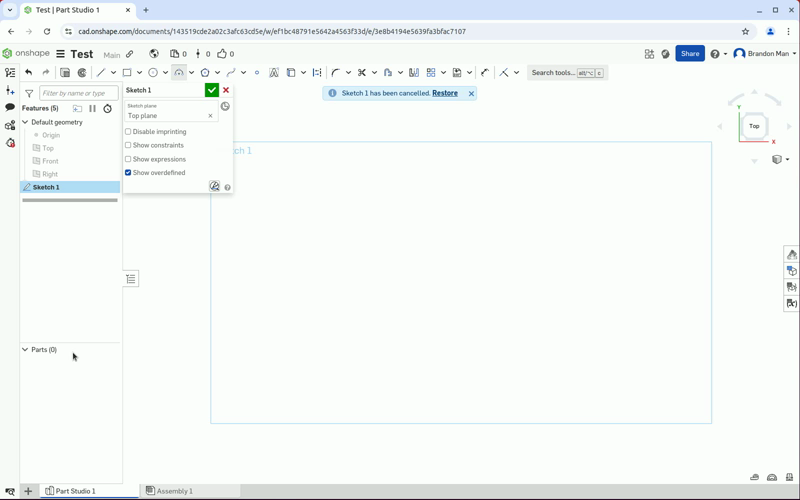
mouse_move(365, 300)
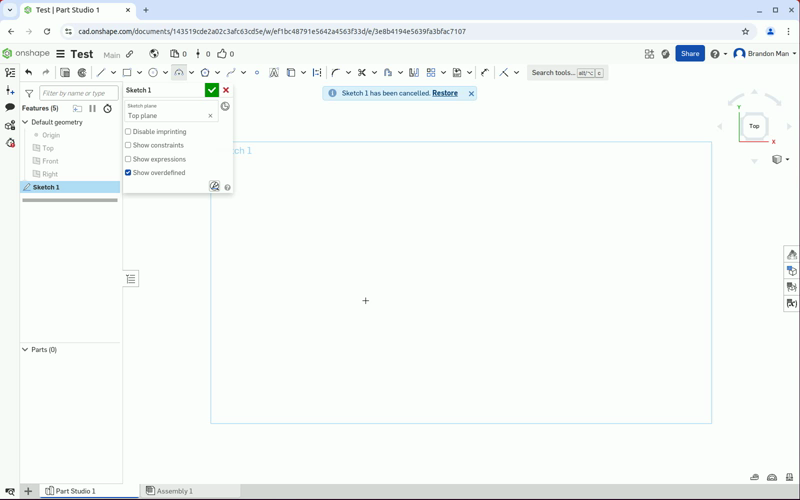
click(365, 300)
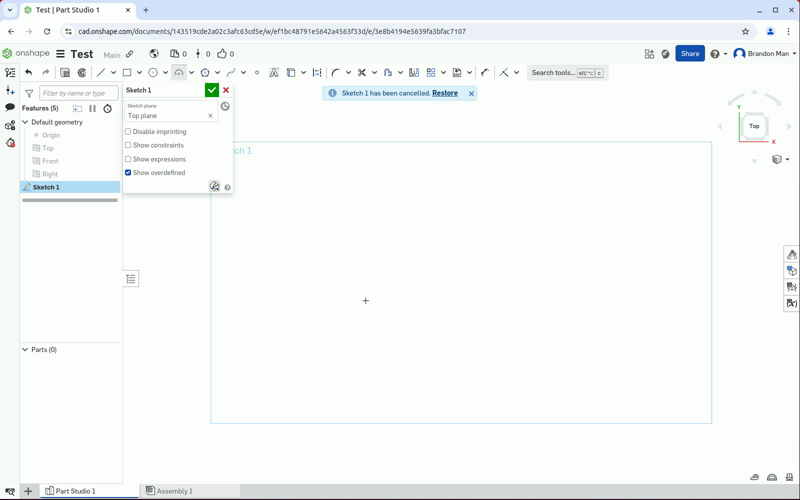
key_up(shift)
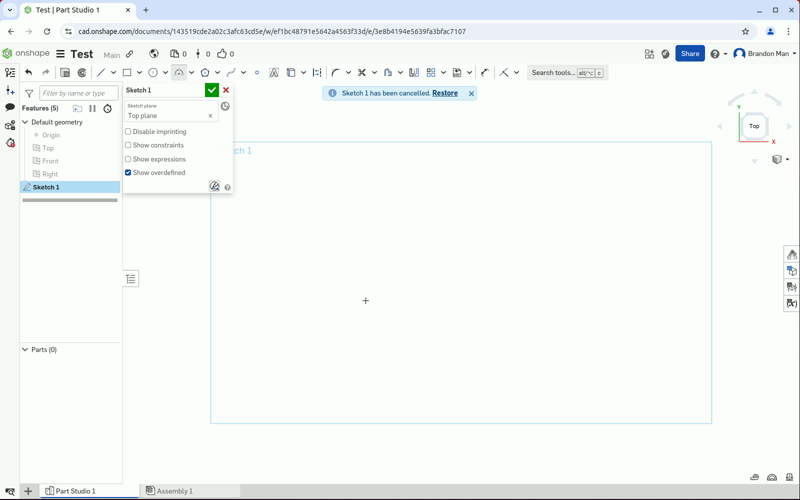
key_down(shift)
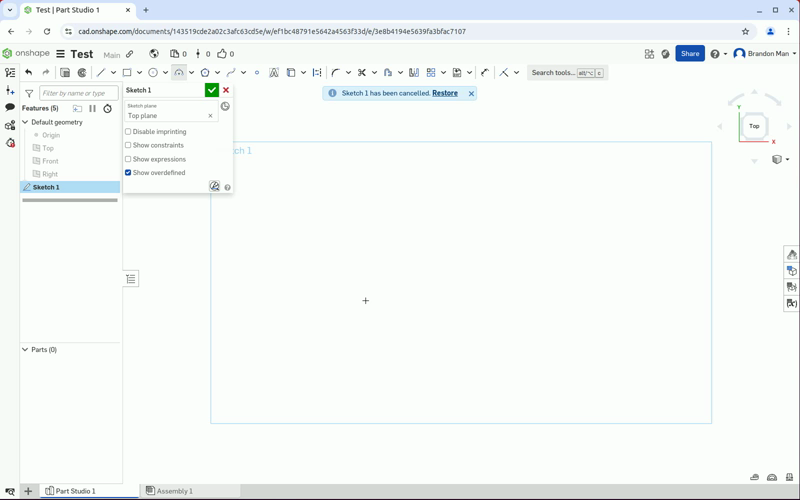
mouse_move(396, 318)
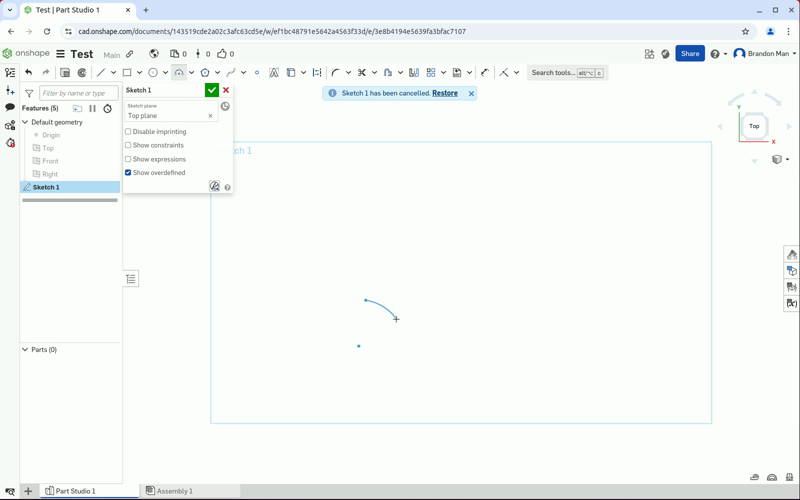
click(396, 318)
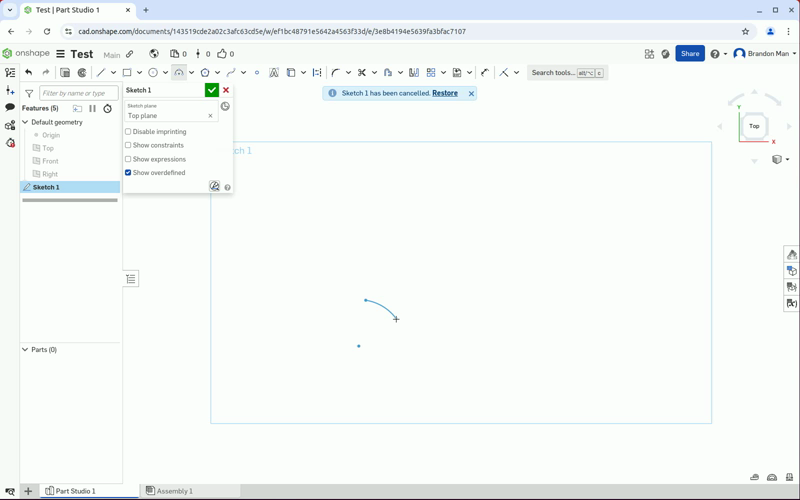
mouse_move(378, 313)
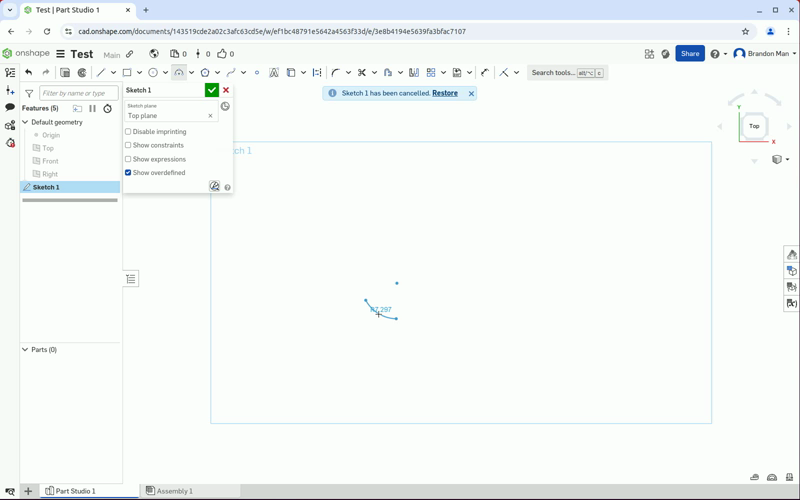
click(378, 313)
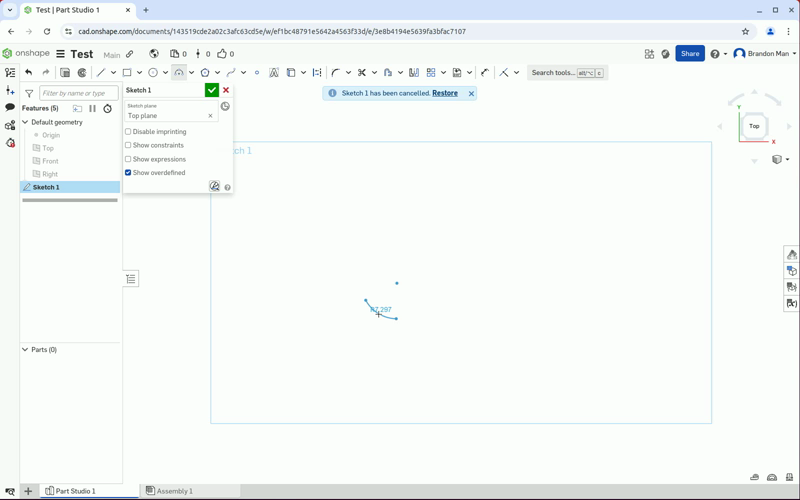
key_up(shift)
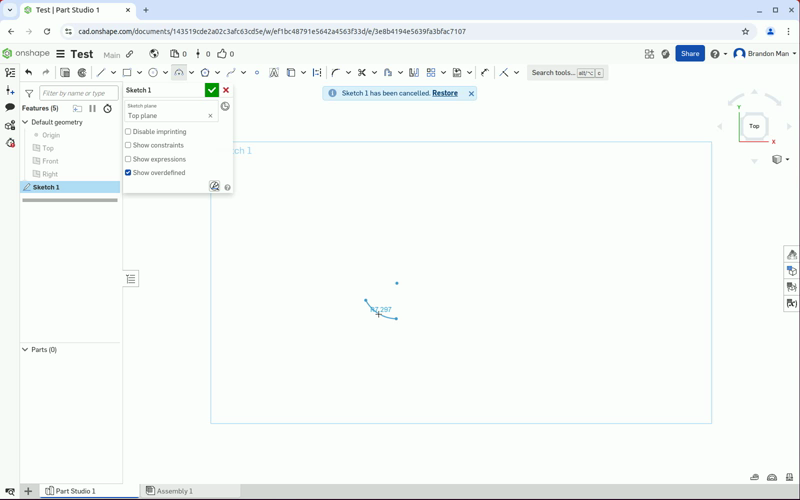
key(esc)
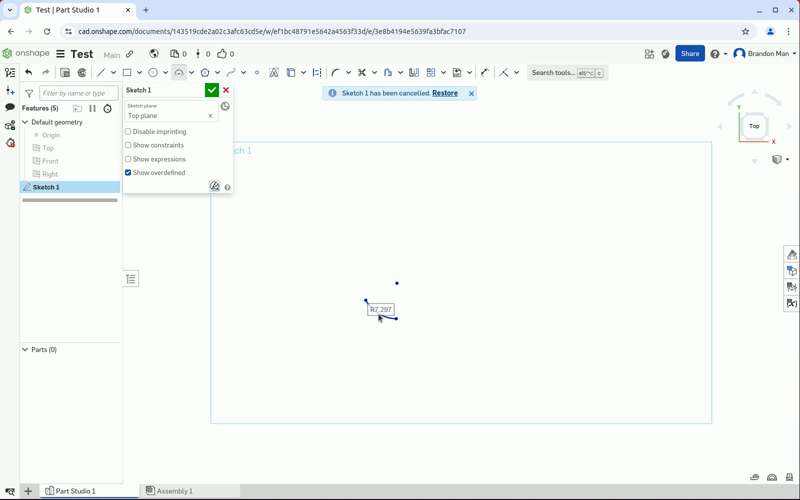
key(l)
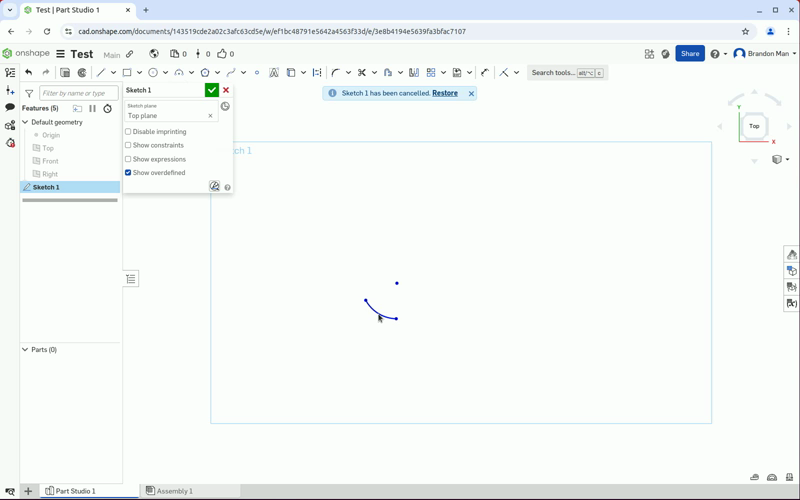
mouse_move(396, 318)
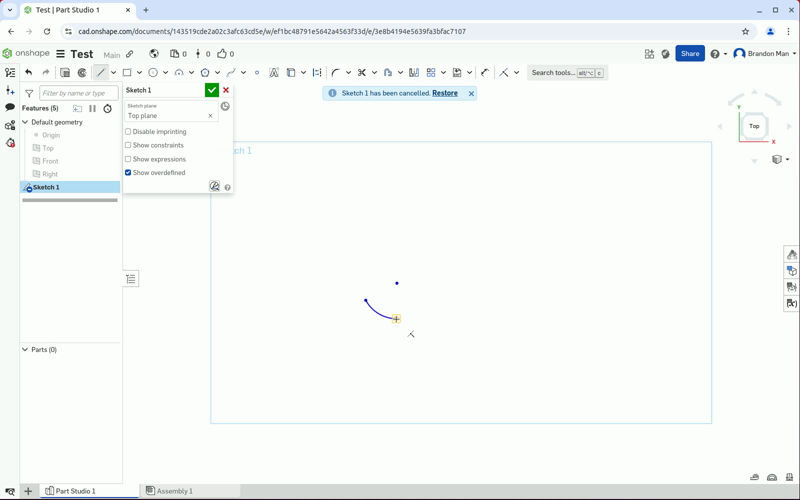
click(396, 318)
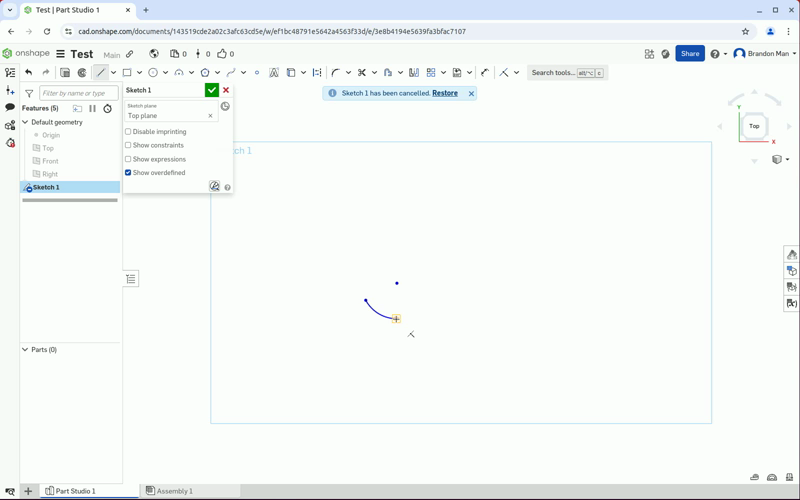
key_down(shift)
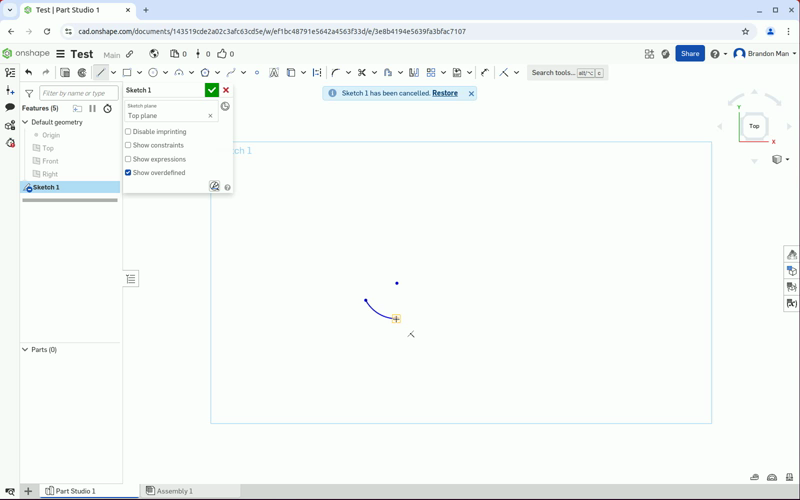
mouse_move(522, 318)
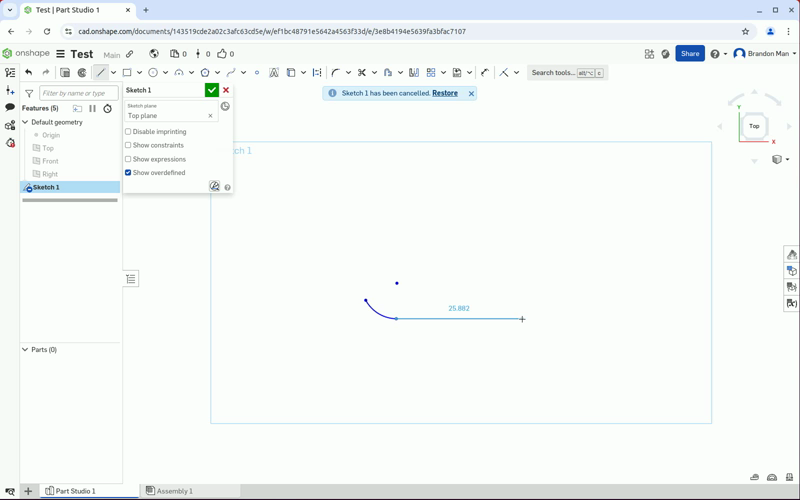
click(522, 318)
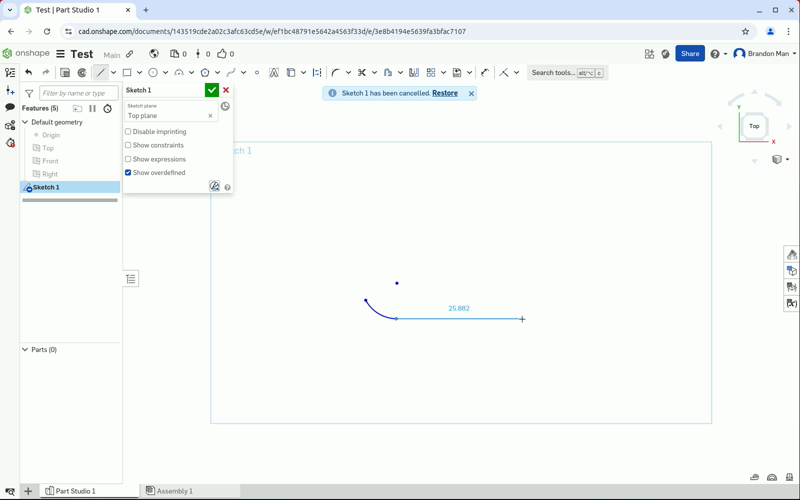
key_up(shift)
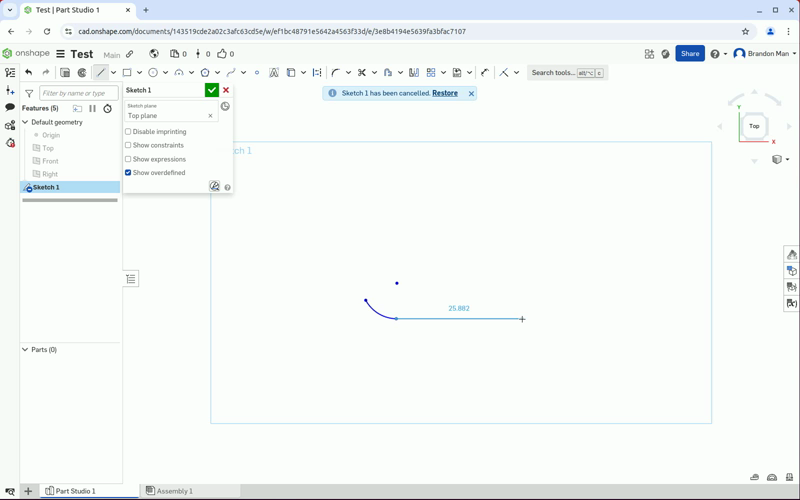
key(esc)
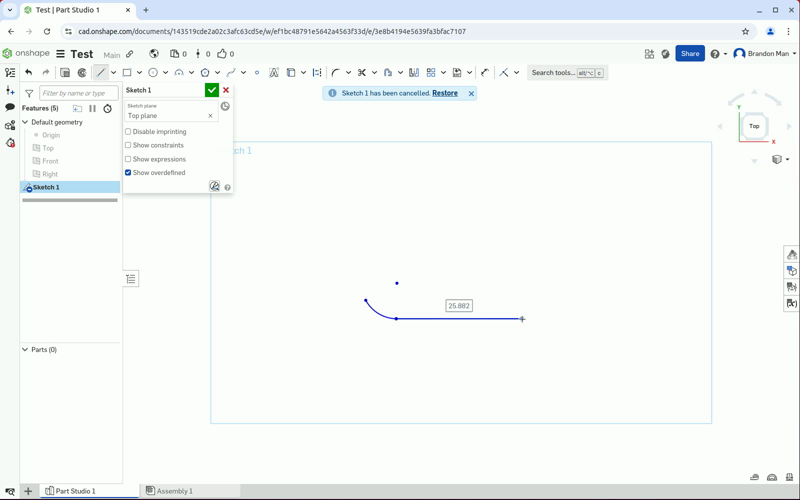
key(a)
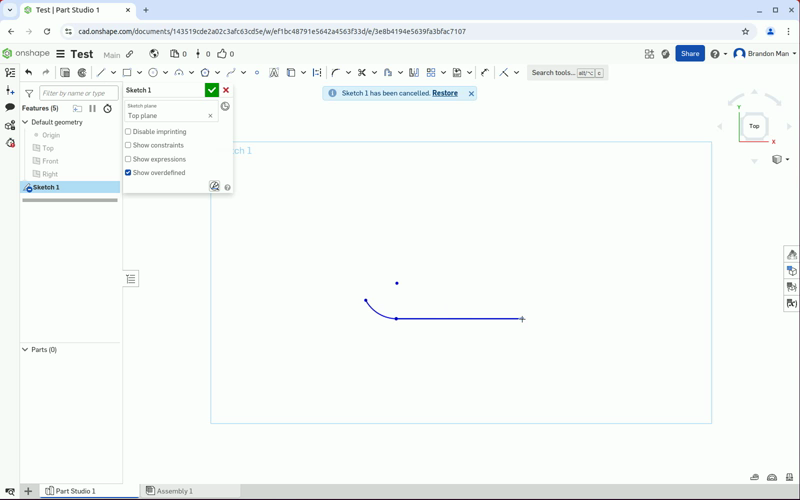
mouse_move(522, 318)
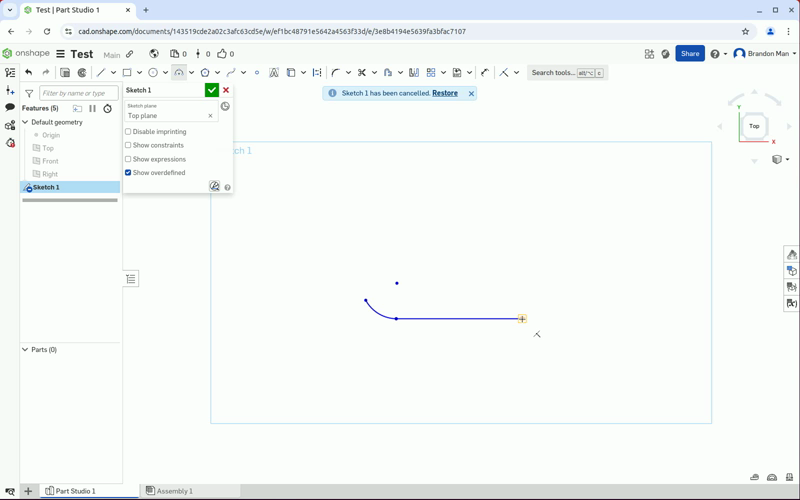
click(522, 318)
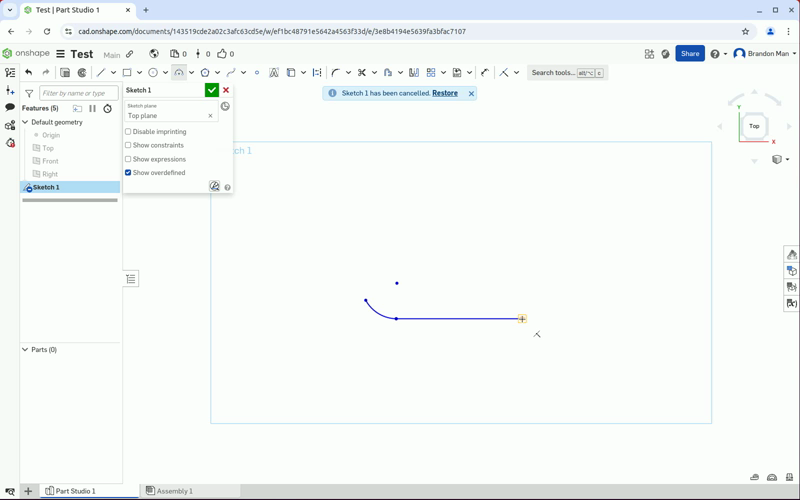
key_down(shift)
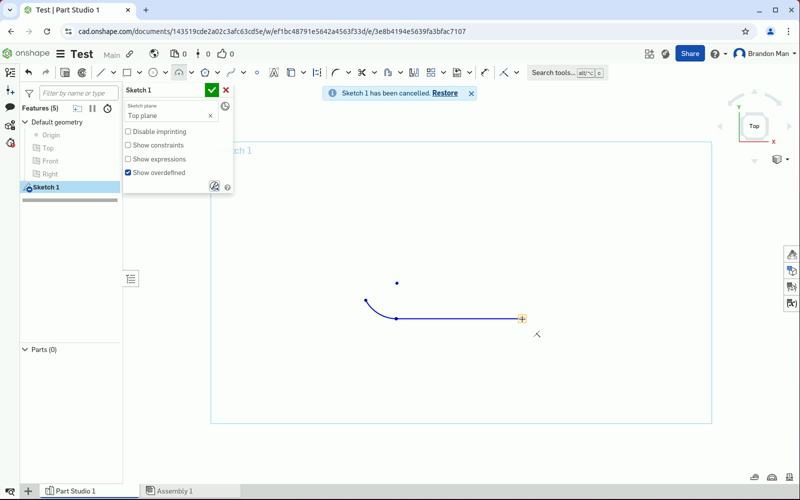
mouse_move(522, 245)
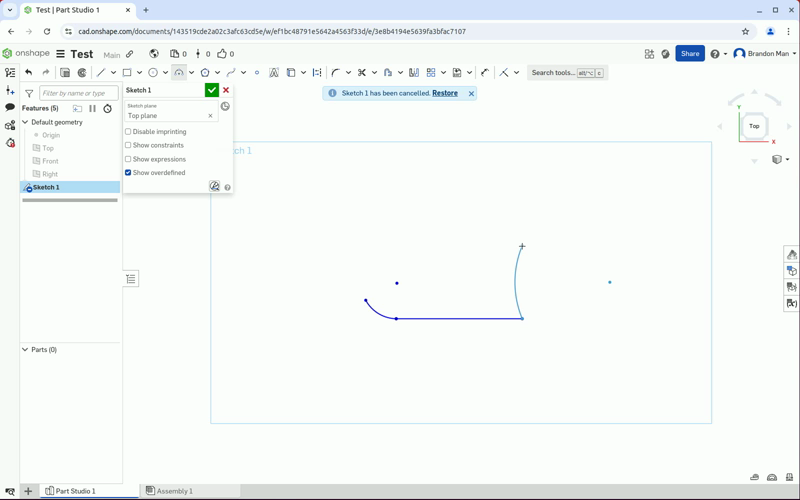
click(522, 245)
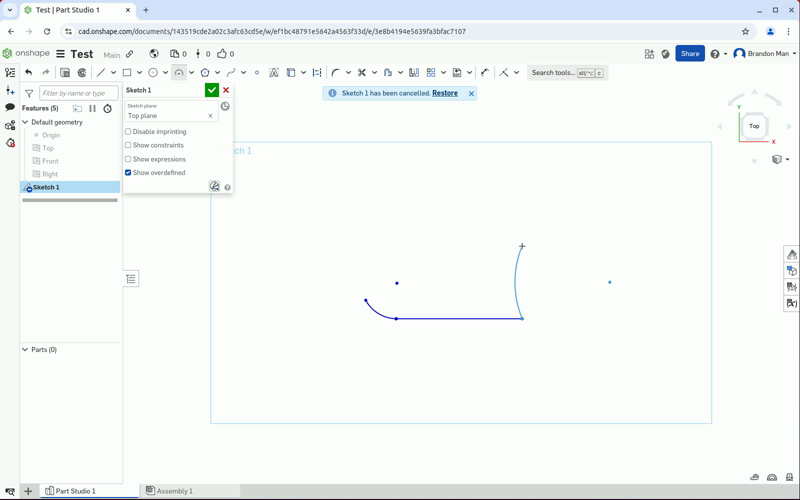
mouse_move(558, 282)
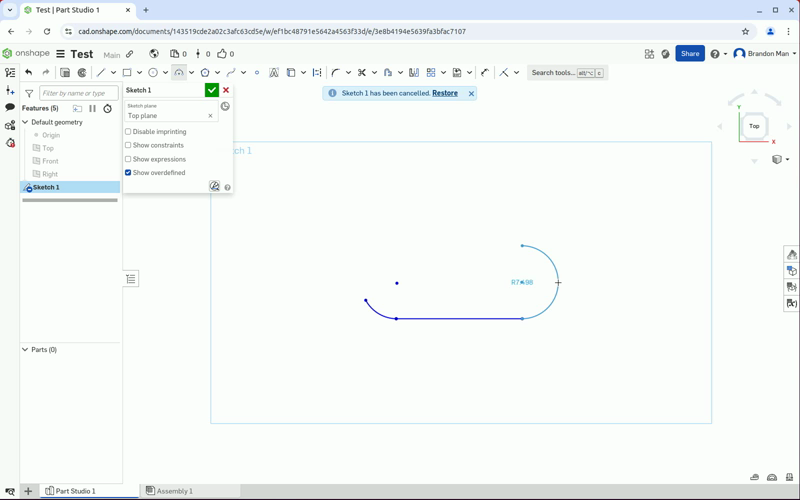
click(558, 282)
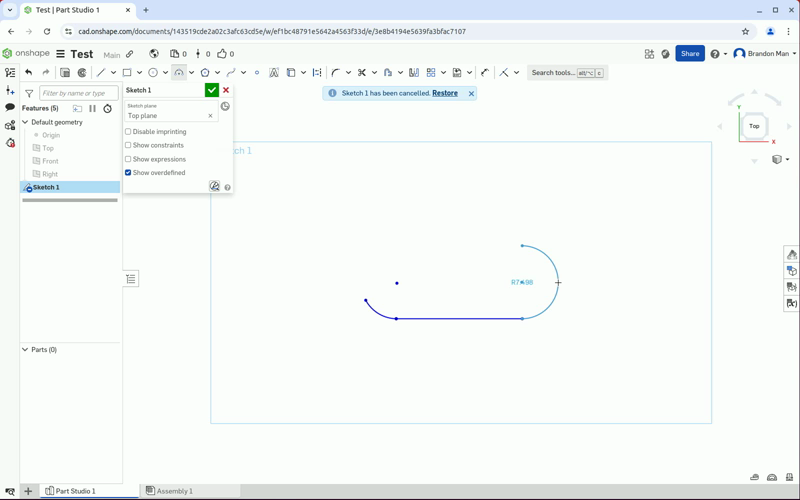
key_up(shift)
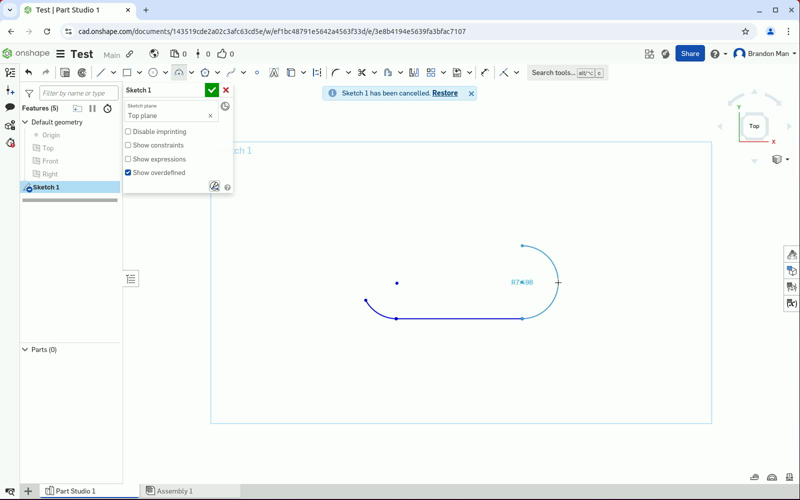
key(esc)
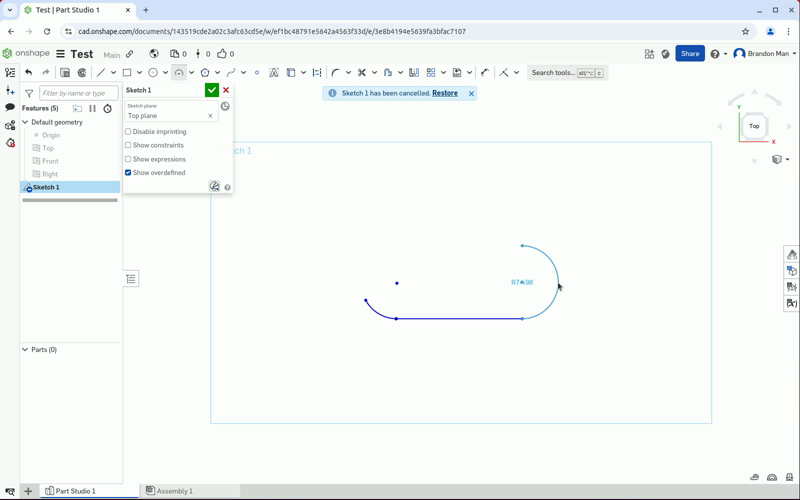
key(l)
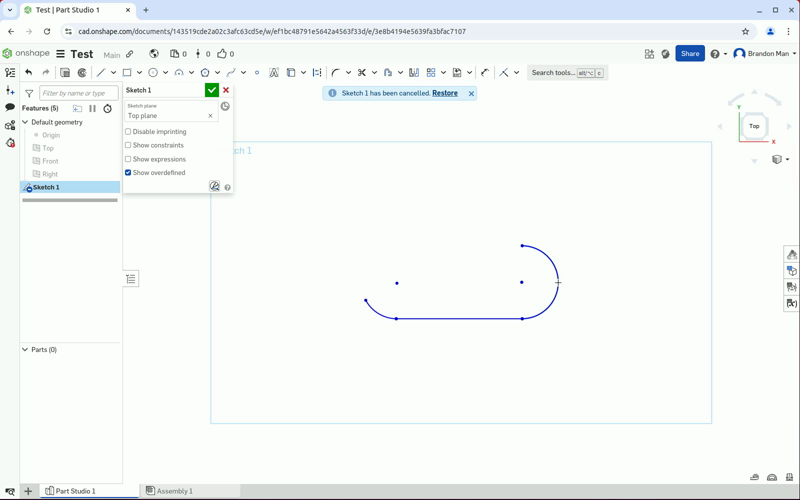
mouse_move(522, 245)
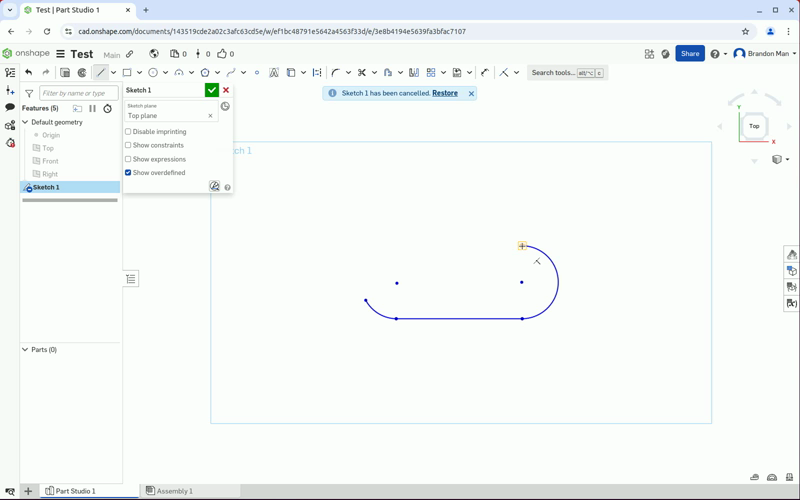
click(522, 245)
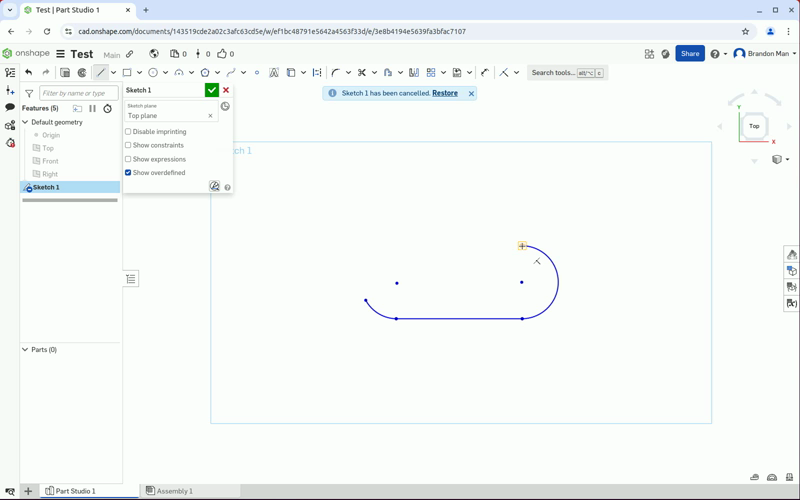
key_down(shift)
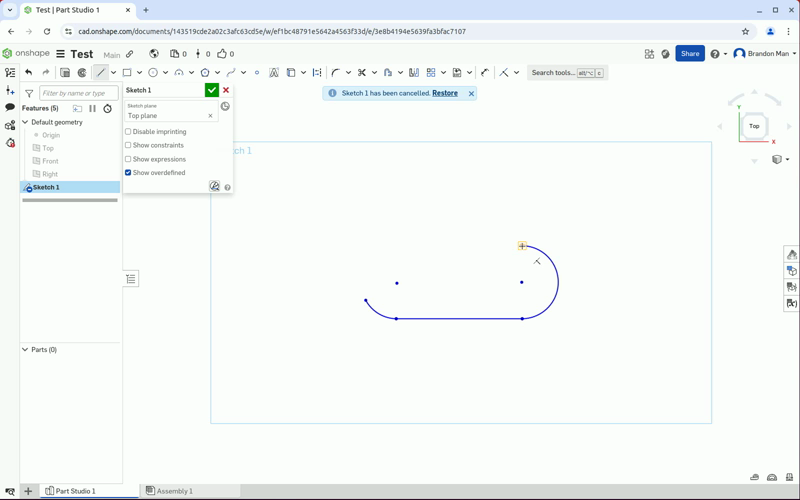
mouse_move(396, 245)
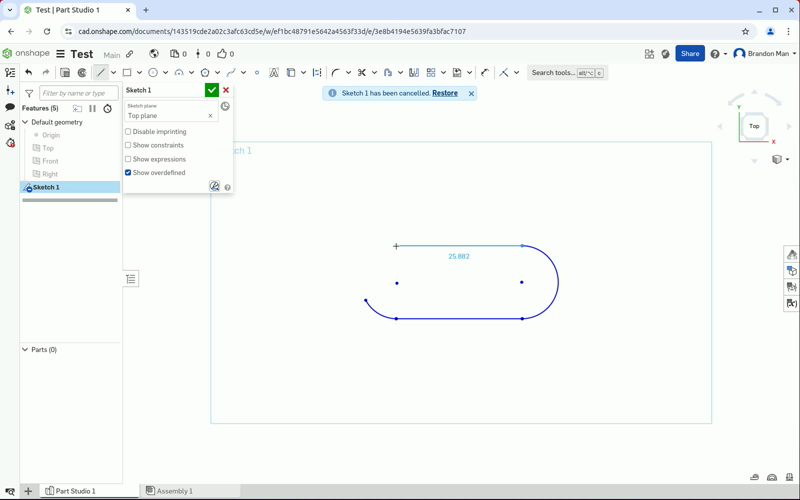
click(396, 245)
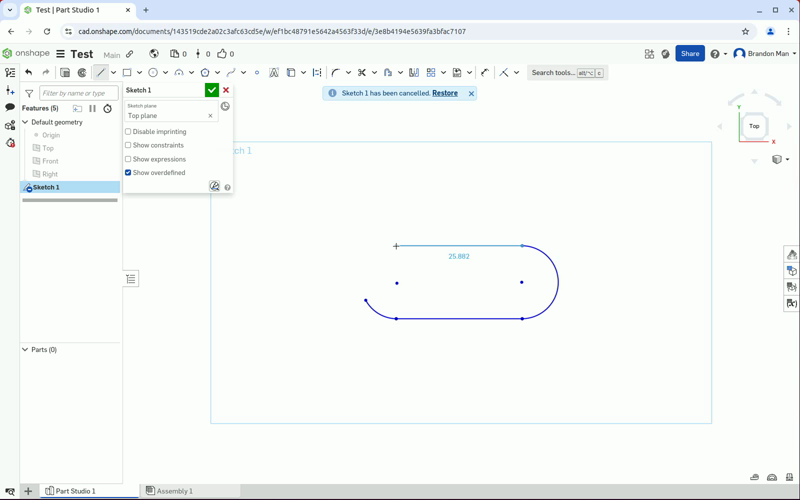
key_up(shift)
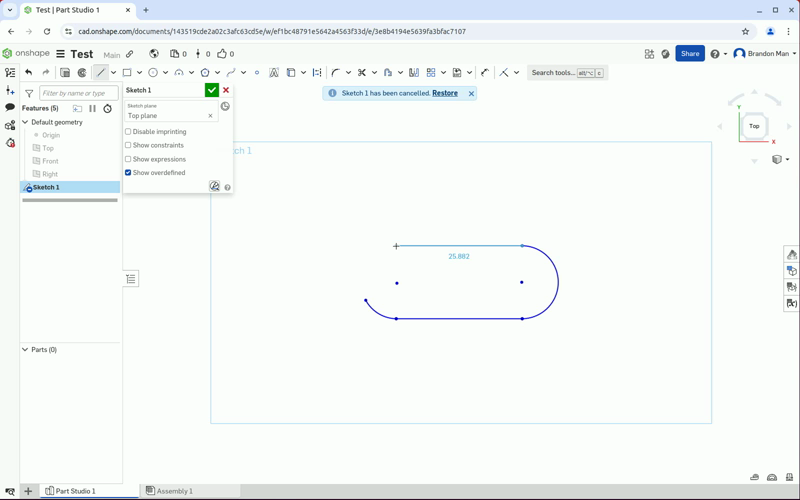
key(esc)
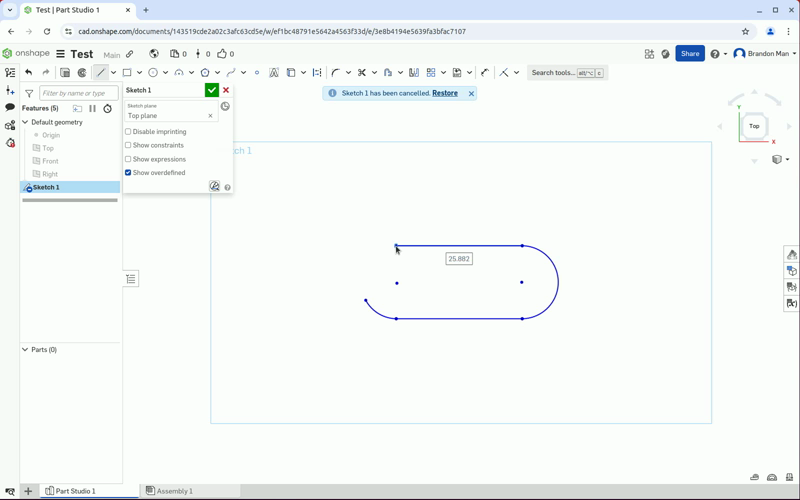
key(a)
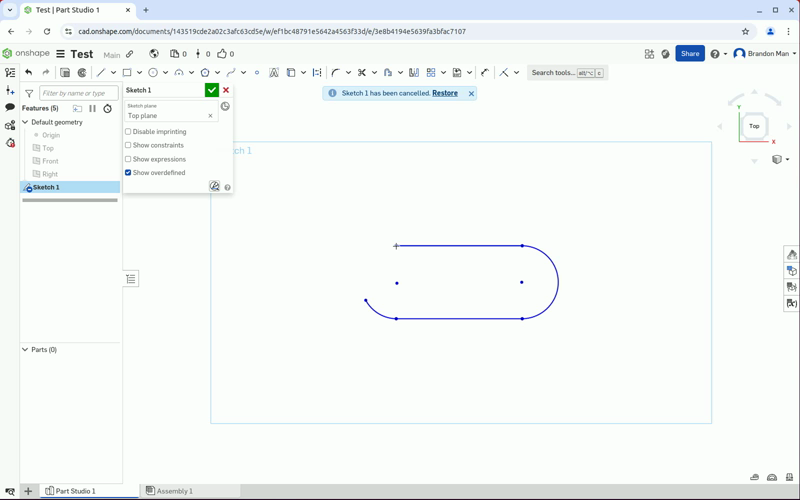
mouse_move(396, 245)
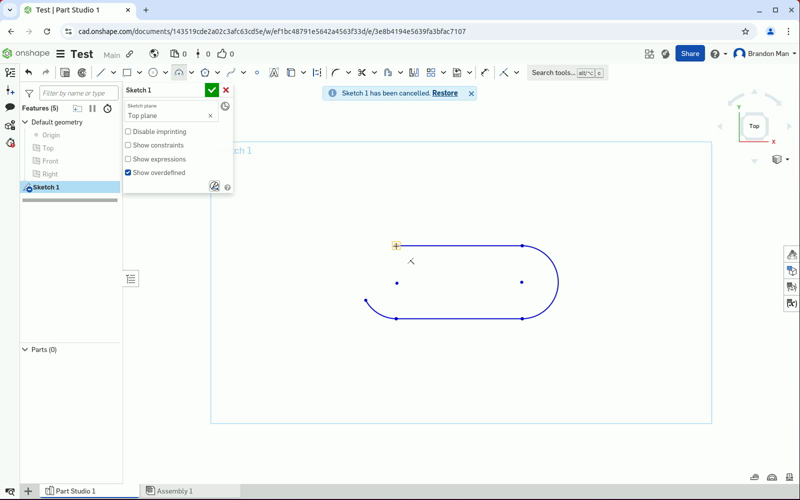
click(396, 245)
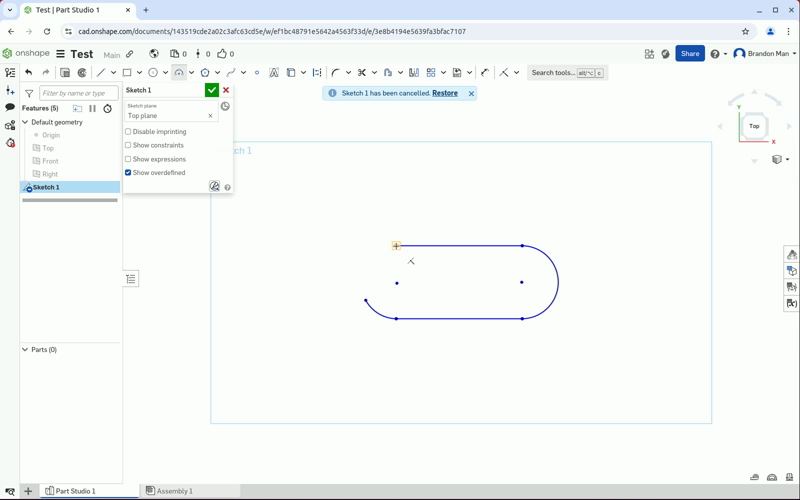
key_down(shift)
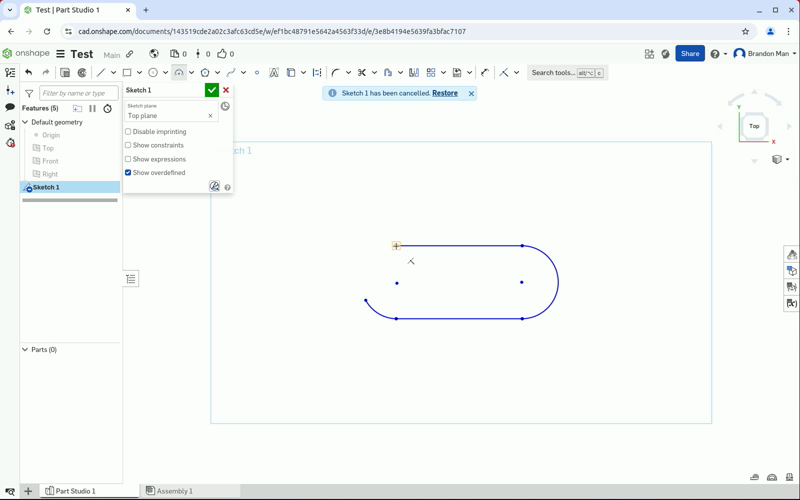
mouse_move(365, 264)
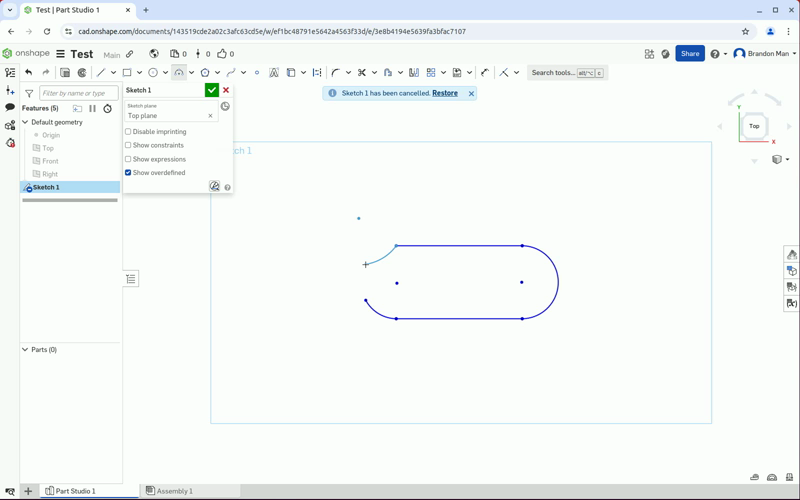
click(365, 264)
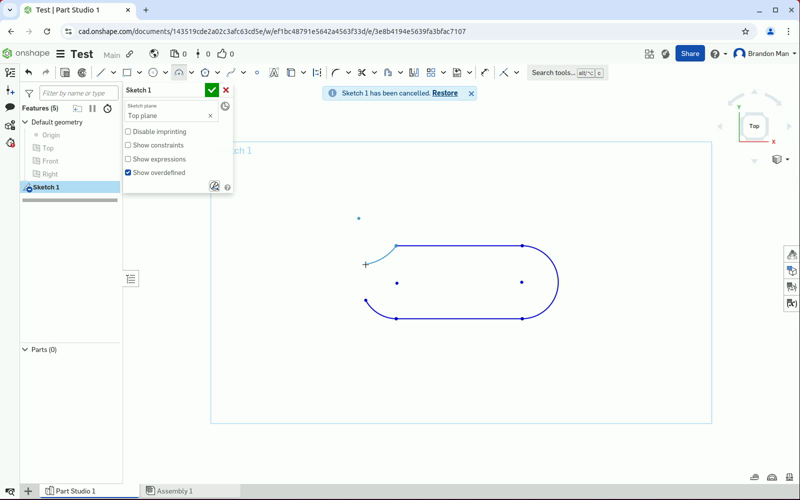
mouse_move(378, 250)
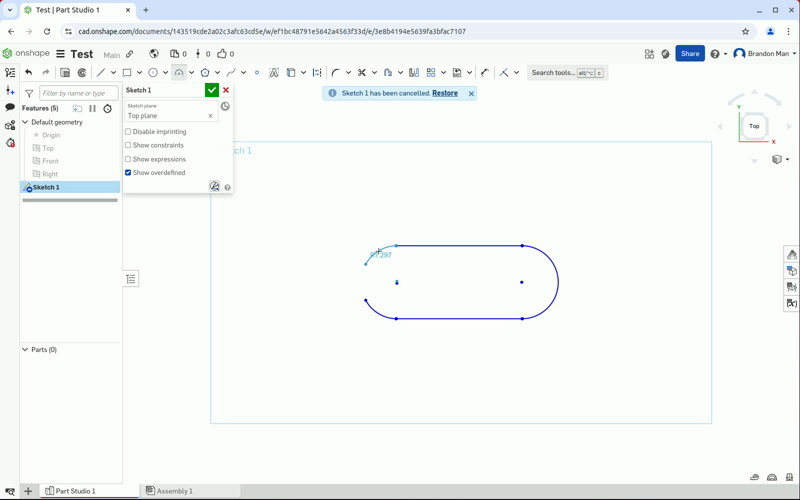
click(378, 250)
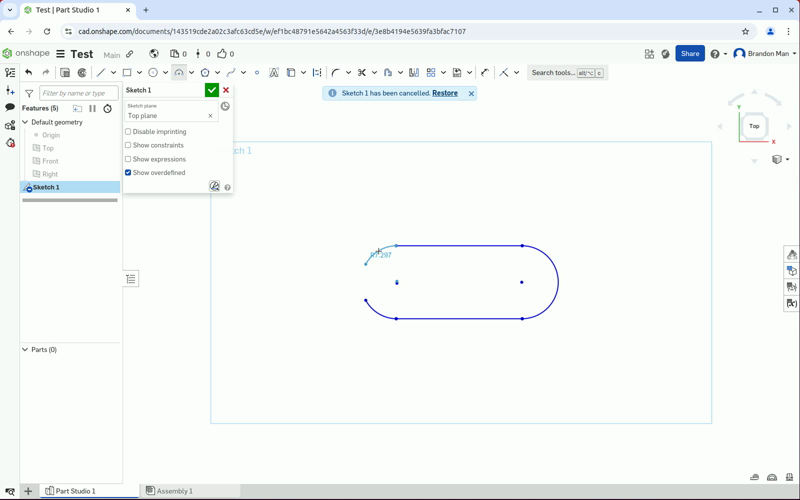
key_up(shift)
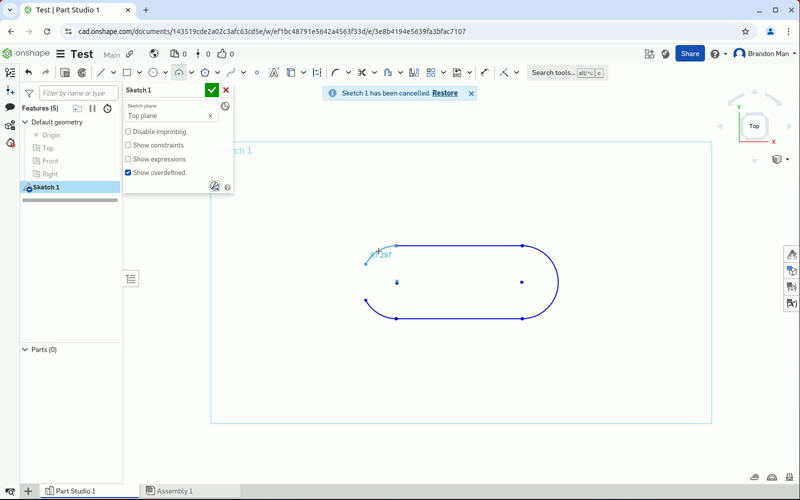
mouse_move(365, 264)
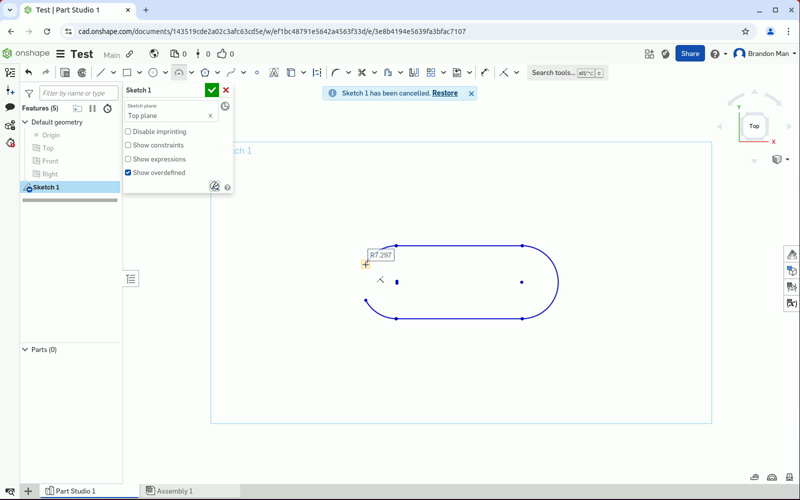
click(365, 264)
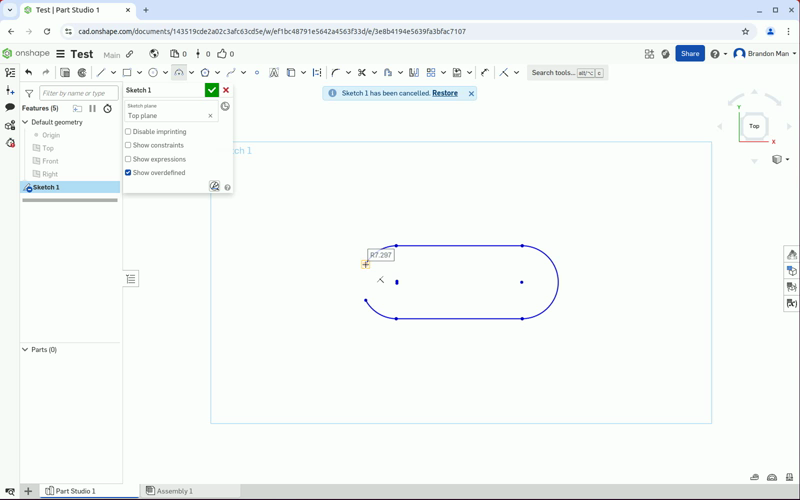
mouse_move(365, 300)
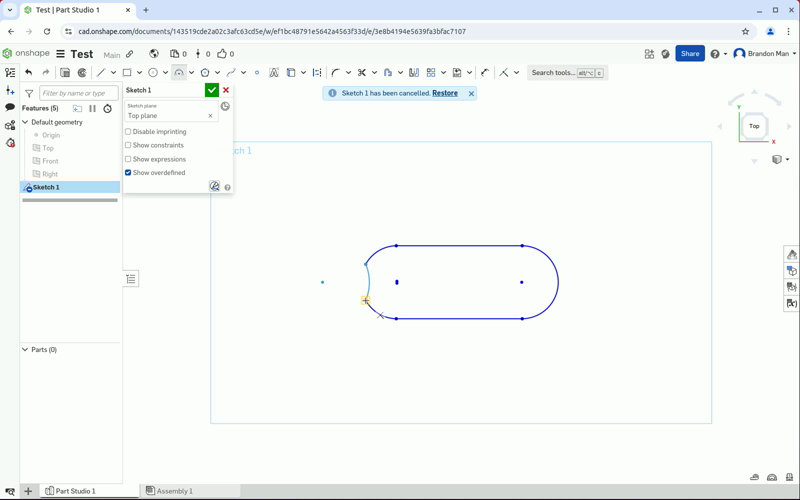
click(365, 300)
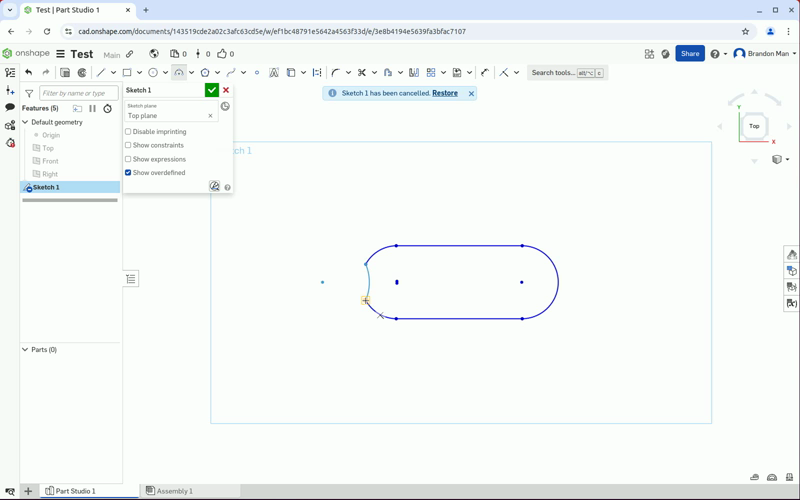
key_down(shift)
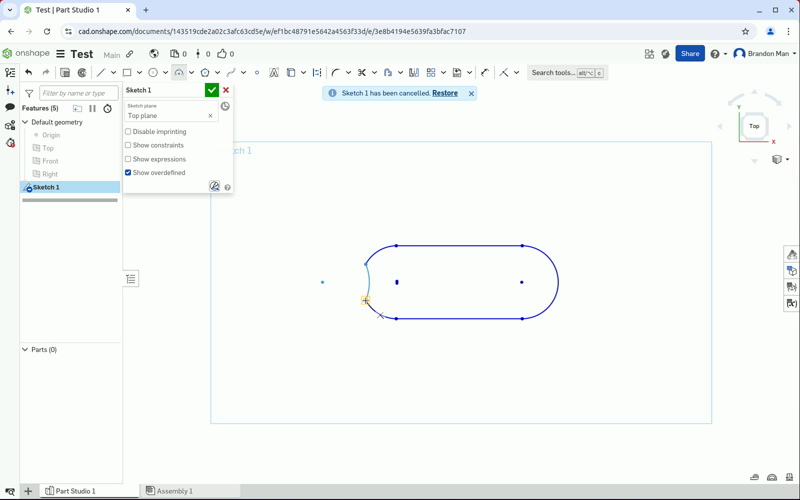
mouse_move(383, 282)
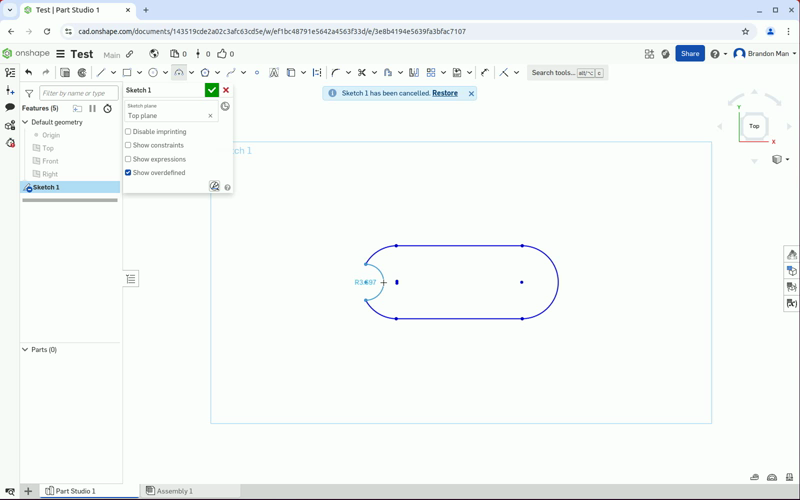
click(383, 282)
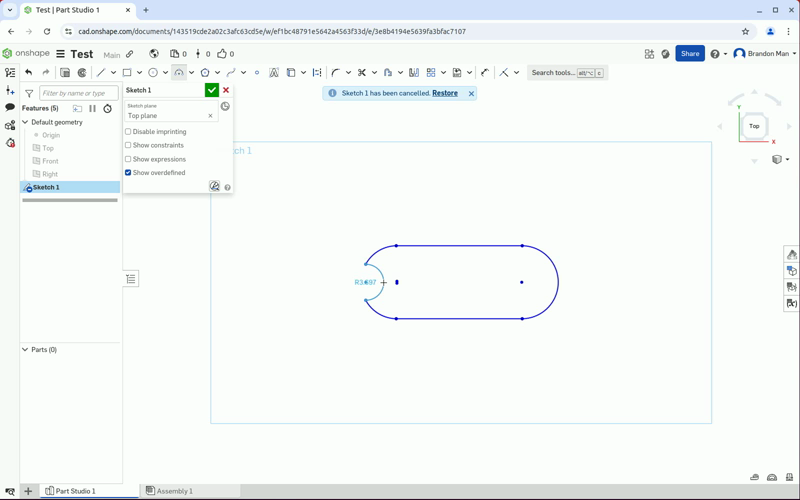
key_up(shift)
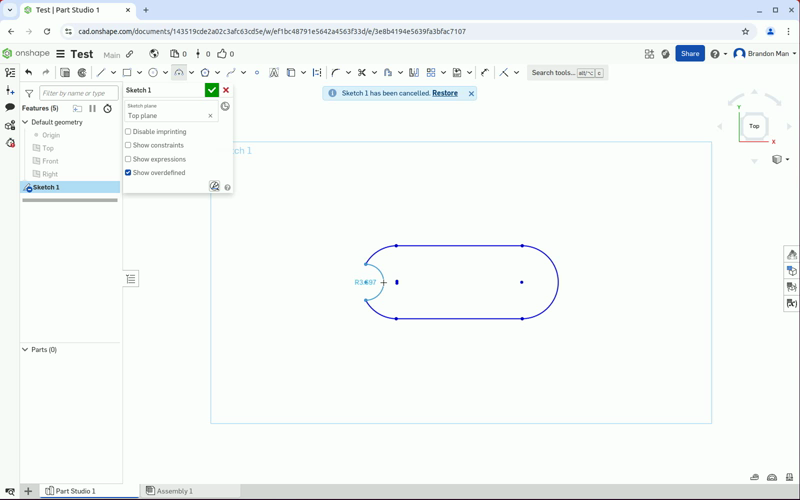
key(esc)
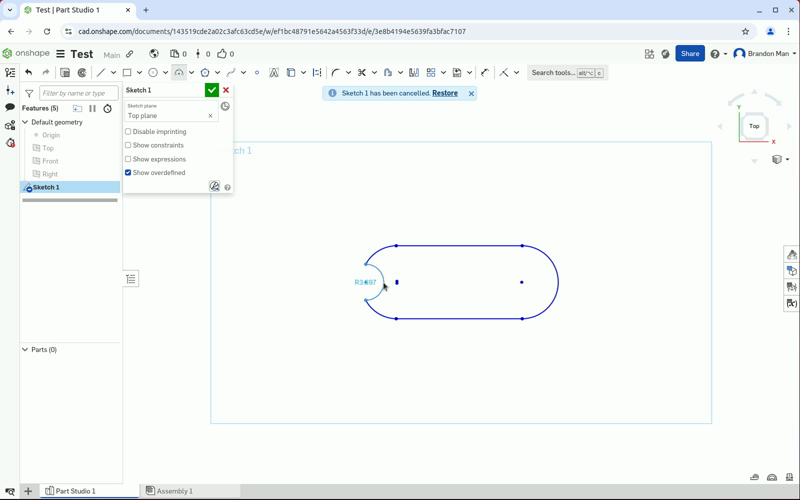
mouse_move(474, 308)
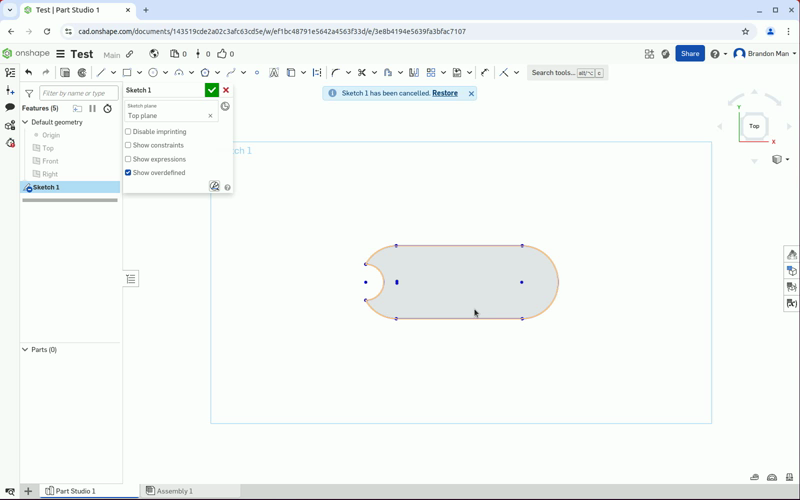
click(474, 308)
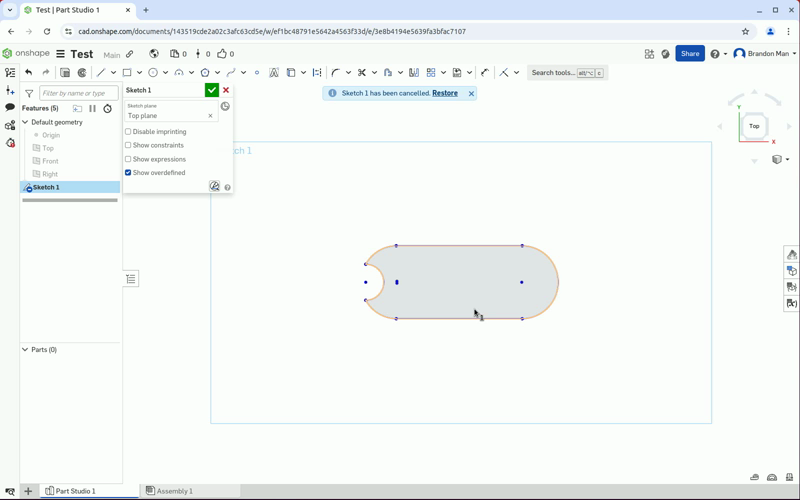
mouse_move(73, 352)
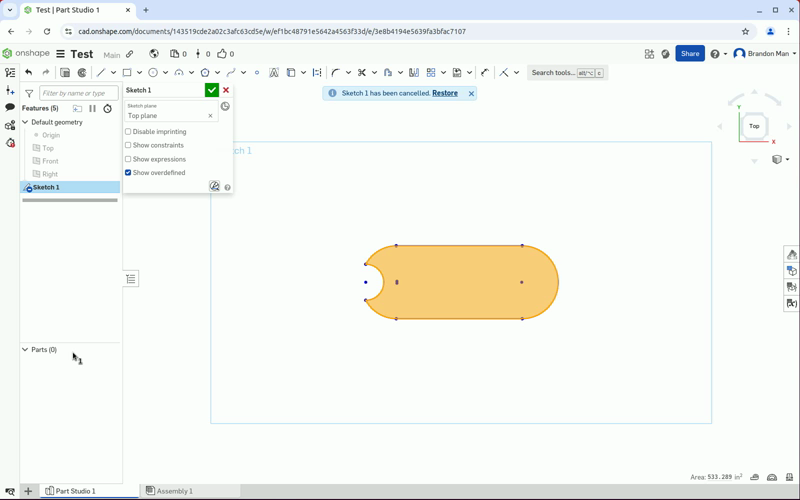
key(shift+y)
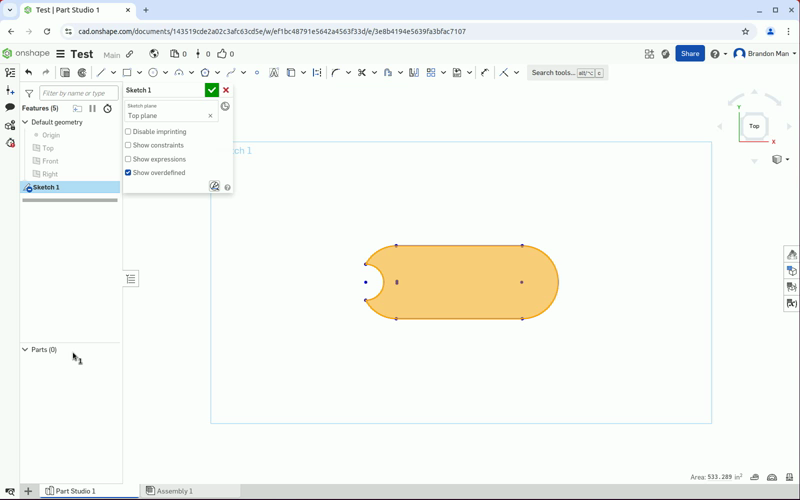
key(shift+e)
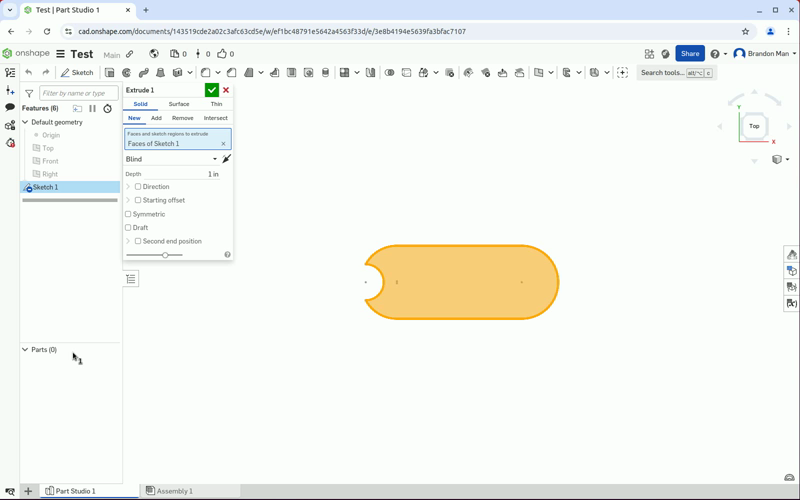
mouse_move(143, 106)
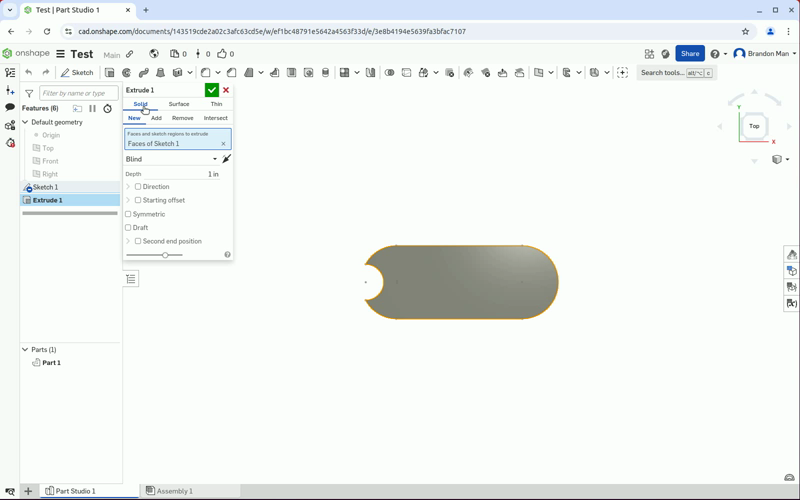
click(143, 106)
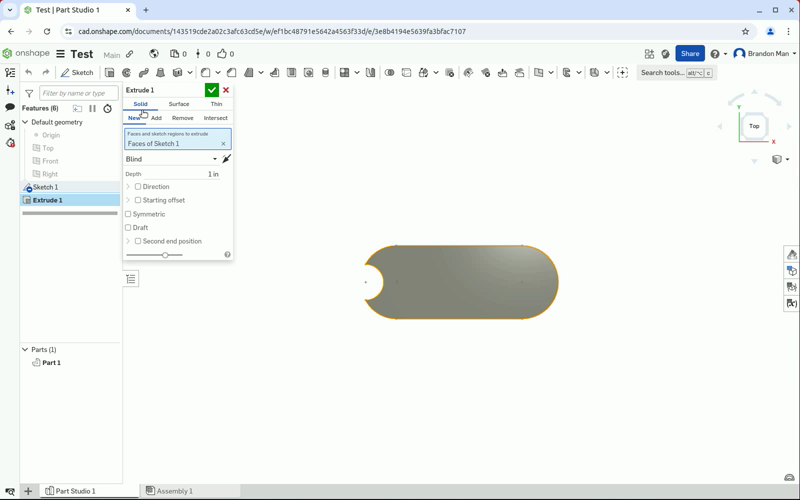
mouse_move(137, 120)
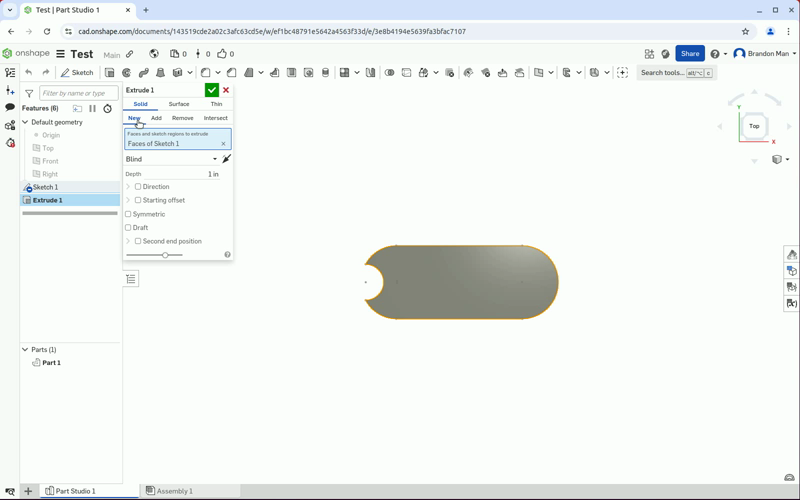
click(137, 120)
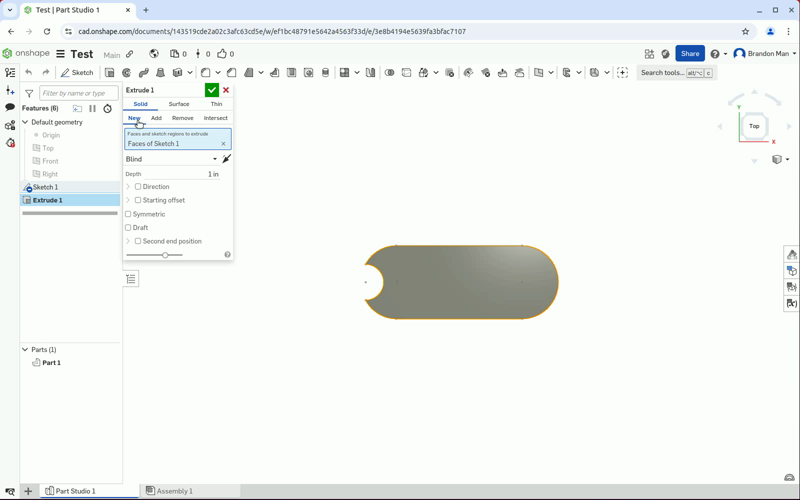
key(tab, 4)
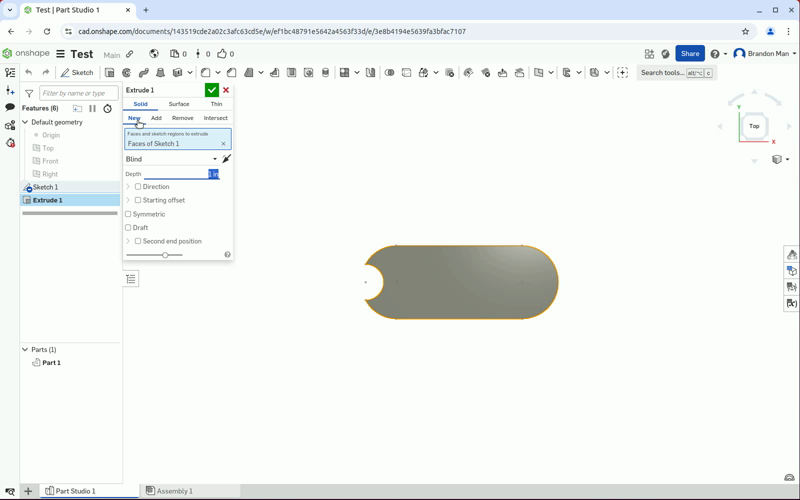
text(0.722)
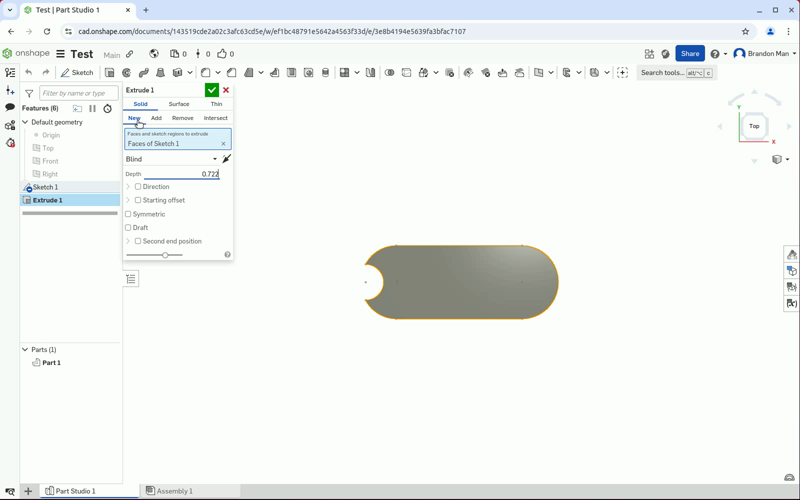
key(enter)
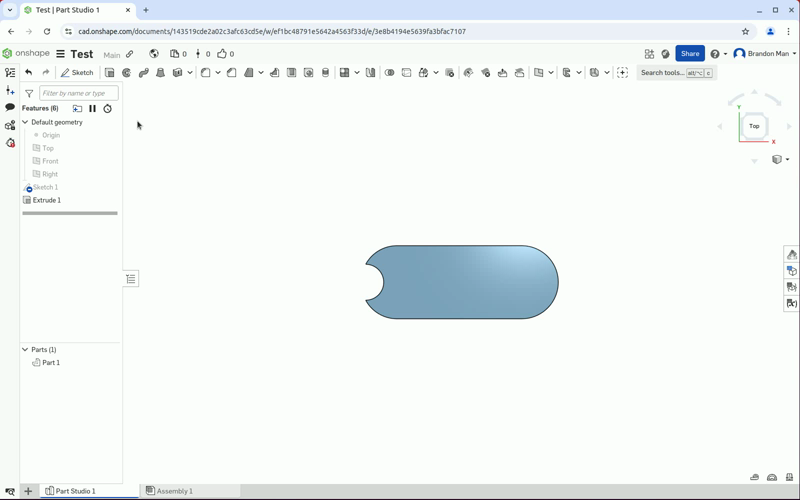
key(shift+h)
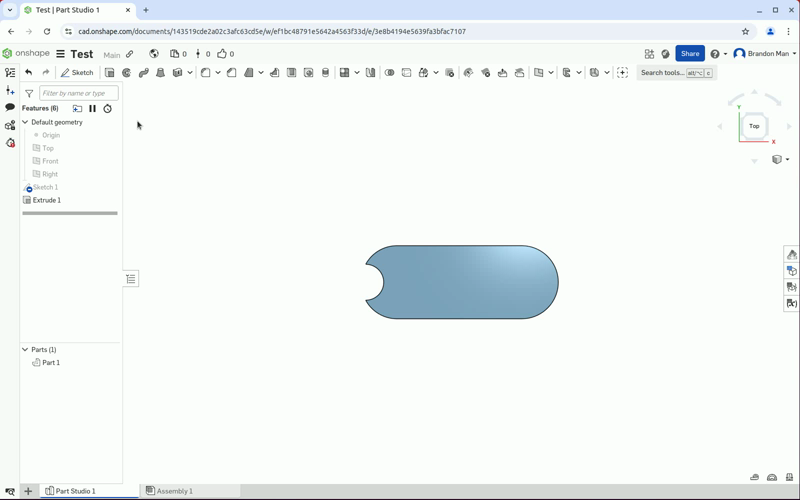
key(shift+h)
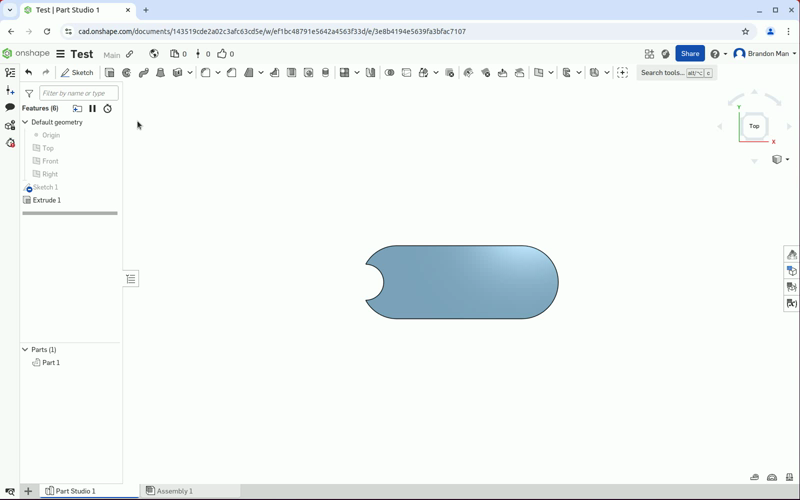
mouse_move(73, 189)
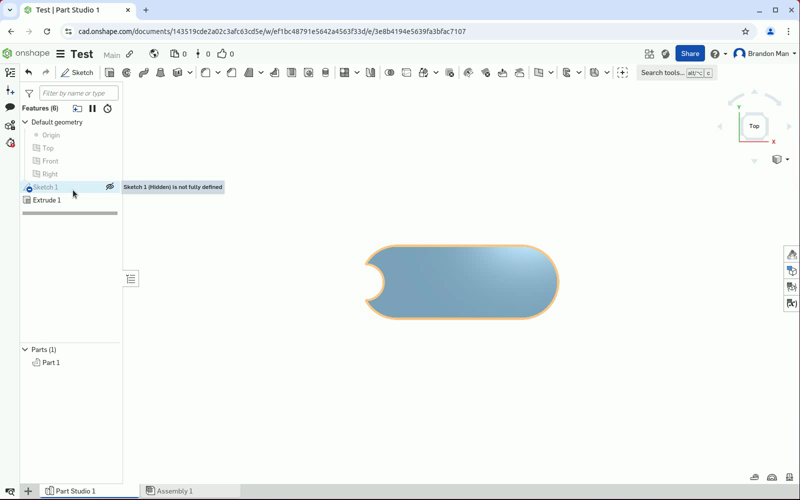
click(73, 189)
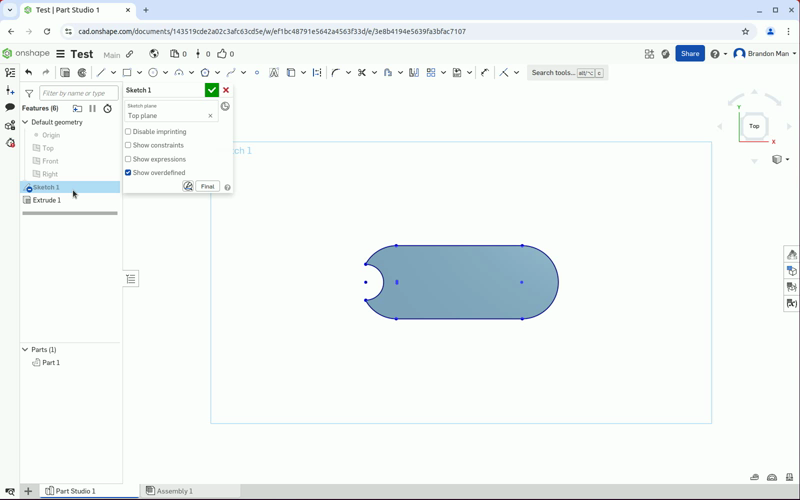
mouse_move(229, 92)
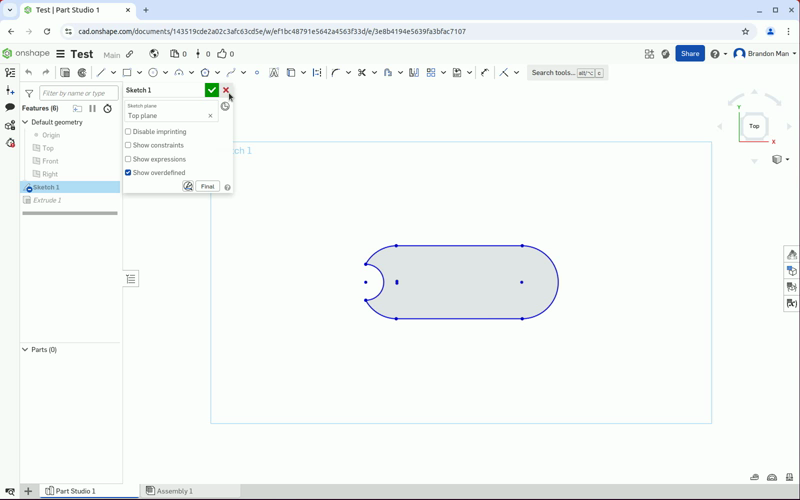
click(229, 92)
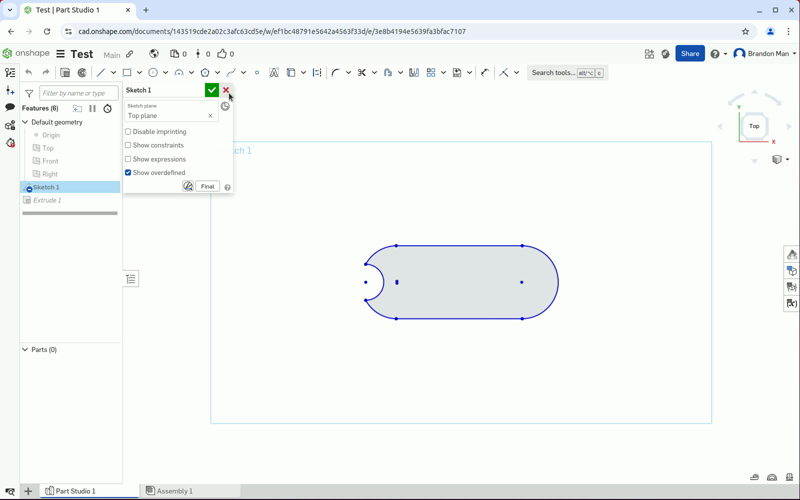
key(shift+s)
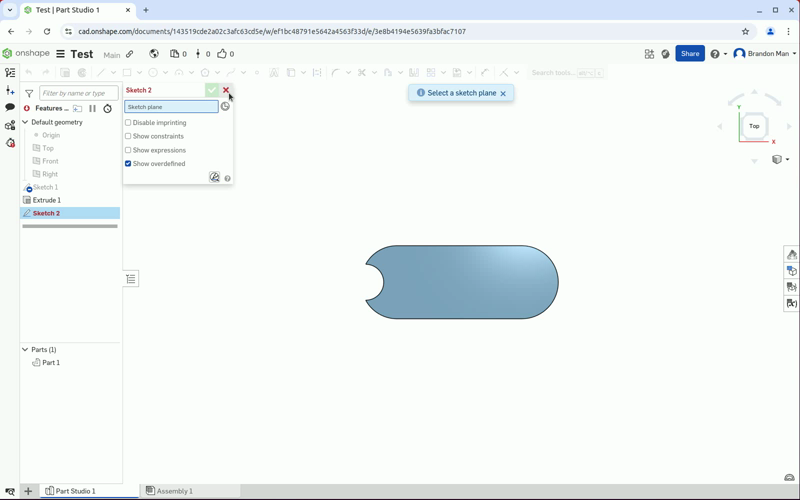
mouse_move(73, 150)
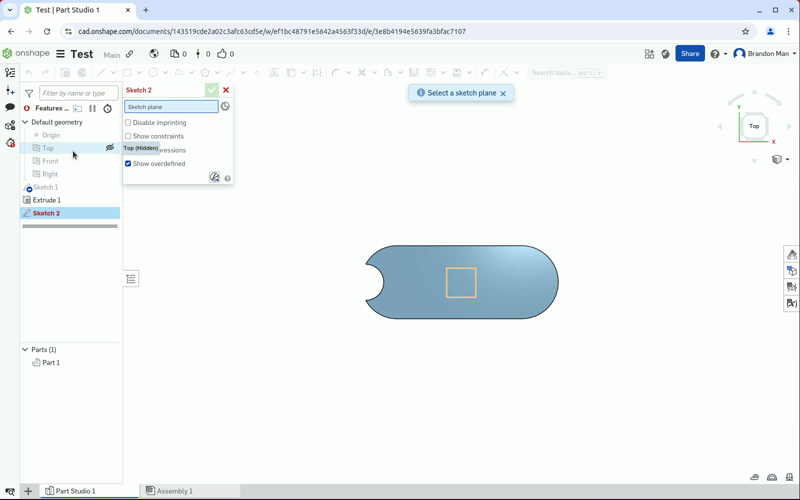
click(73, 150)
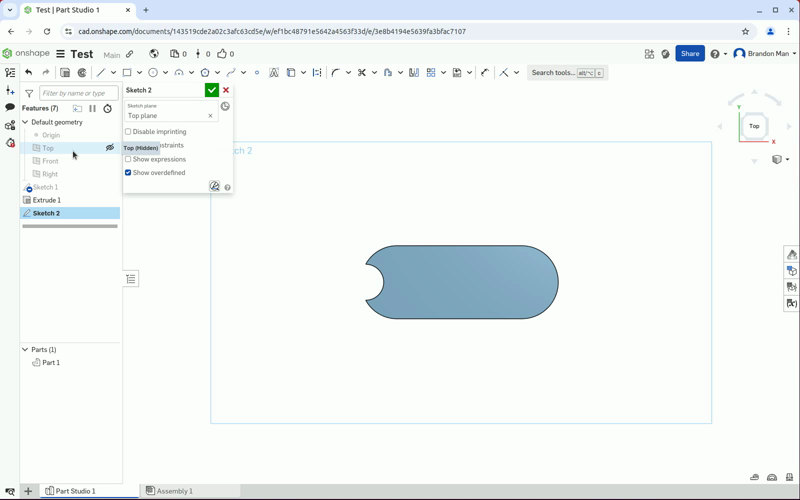
mouse_move(73, 352)
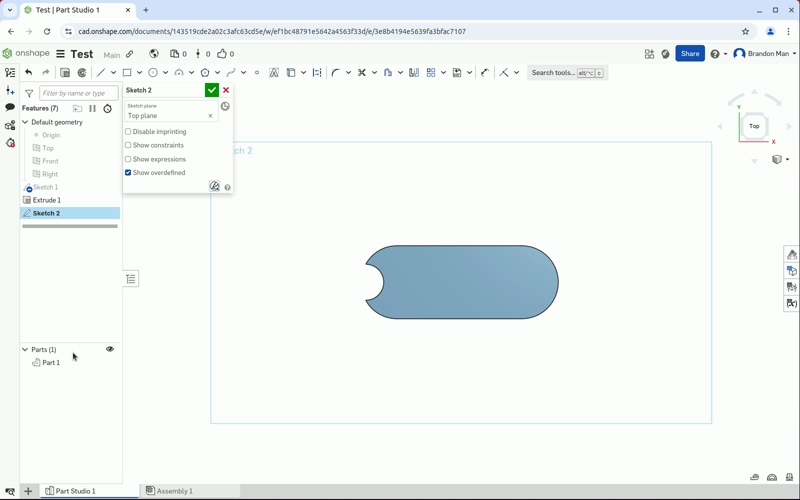
key(y)
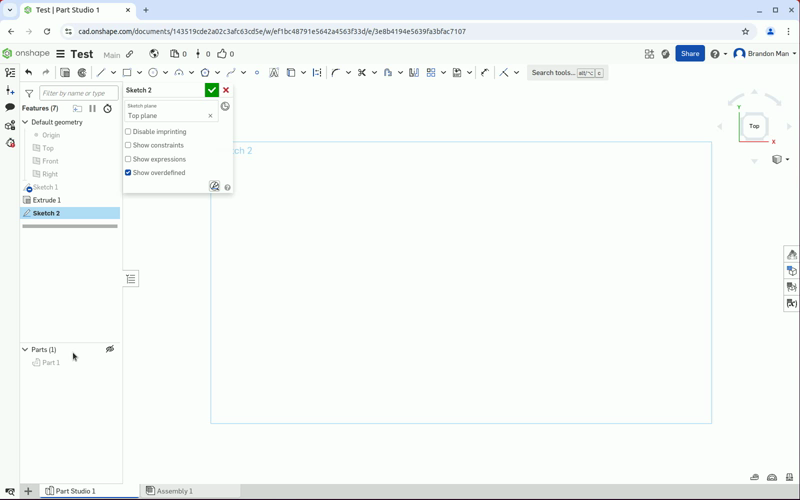
key(a)
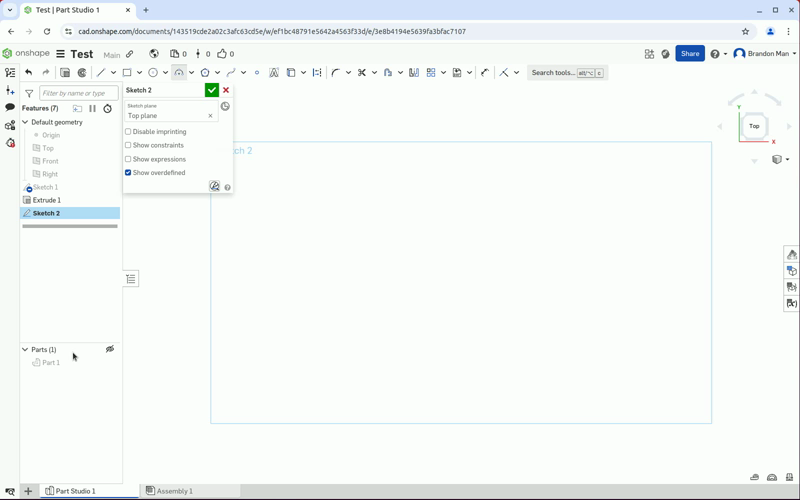
key_down(shift)
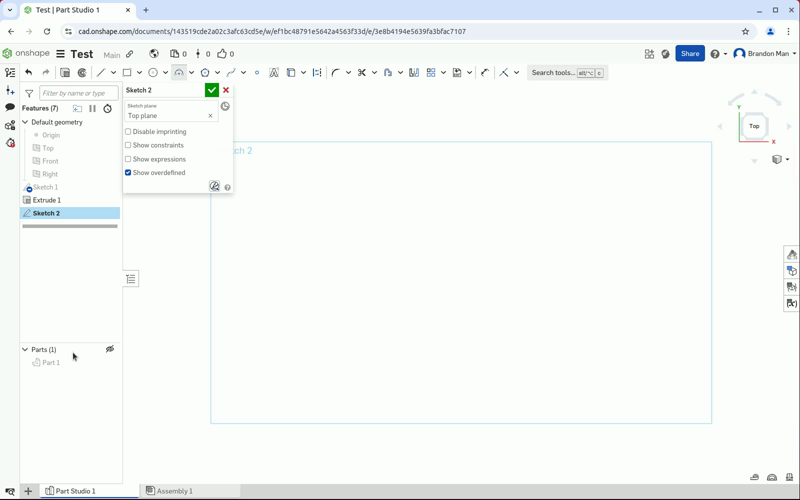
mouse_move(362, 291)
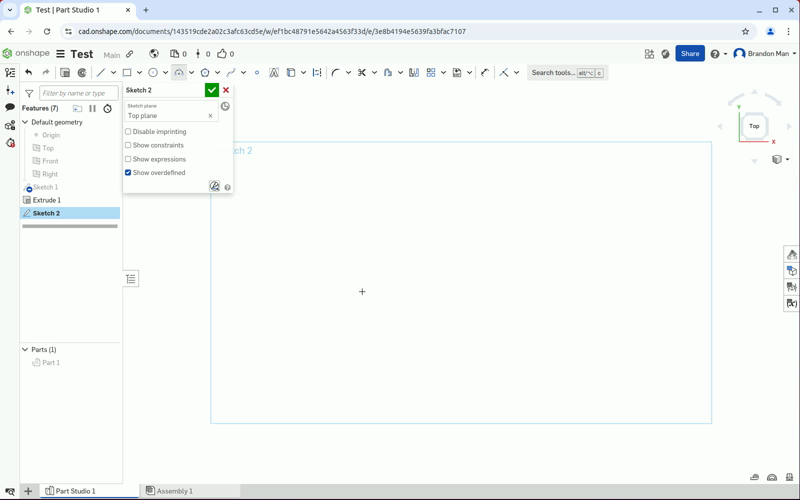
click(362, 291)
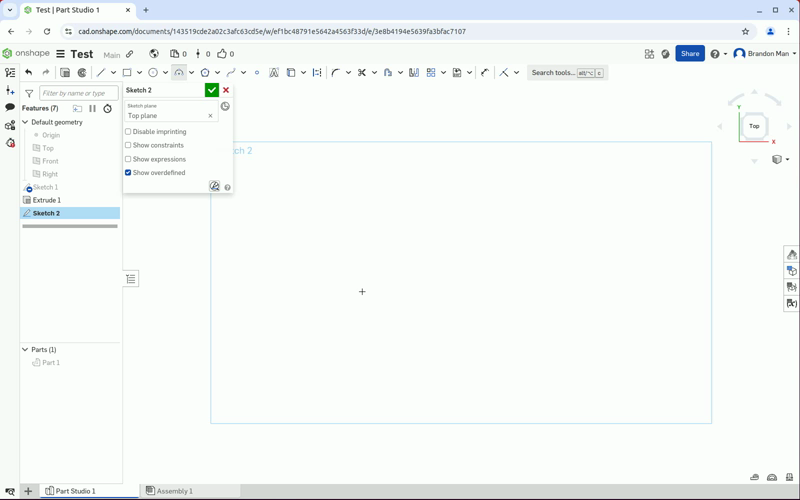
key_up(shift)
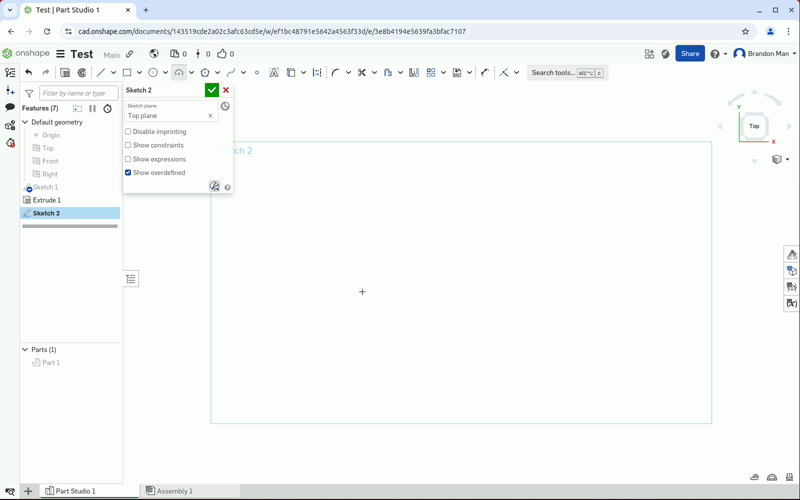
key_down(shift)
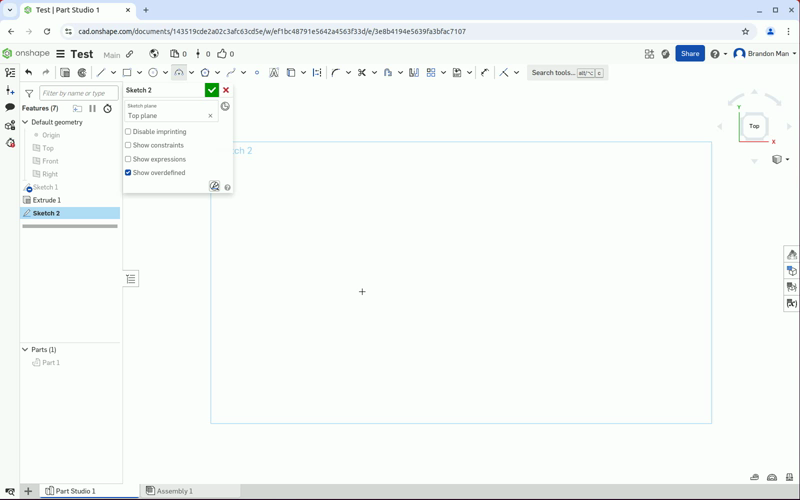
mouse_move(366, 301)
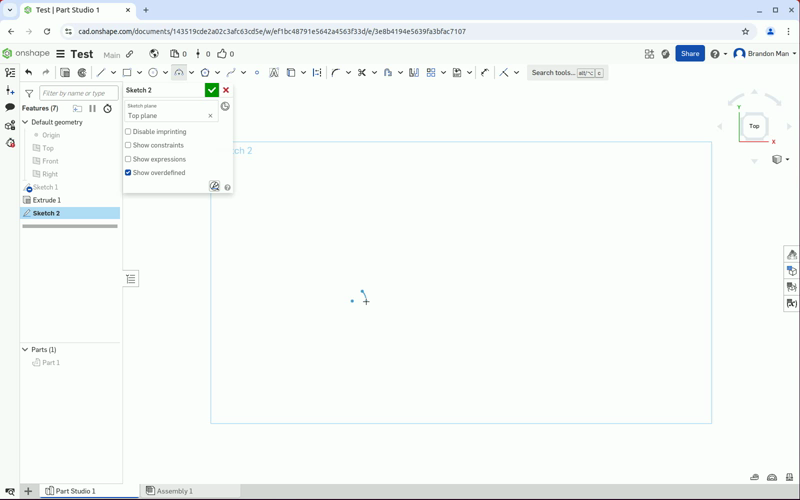
click(366, 301)
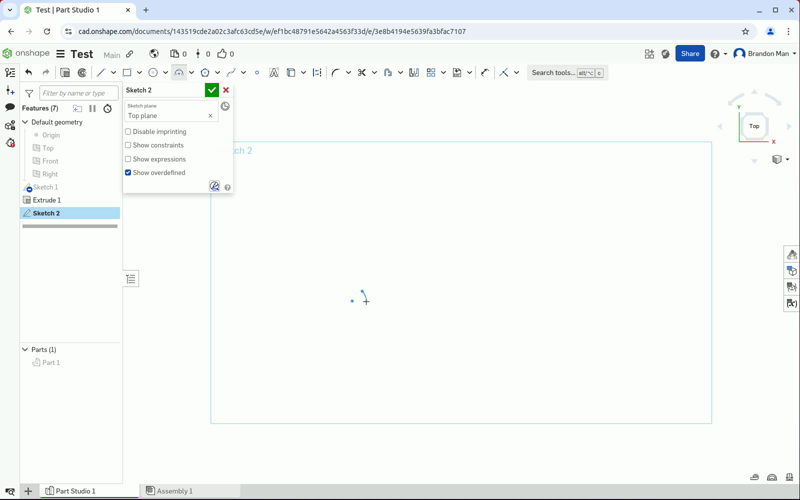
mouse_move(363, 296)
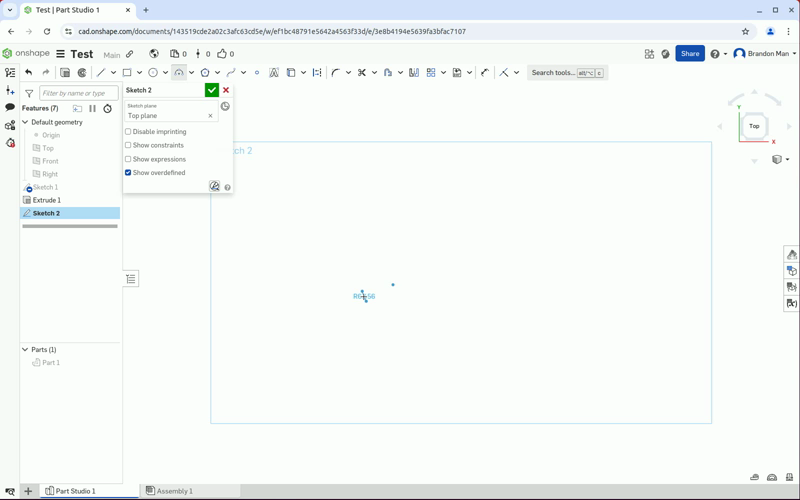
click(363, 296)
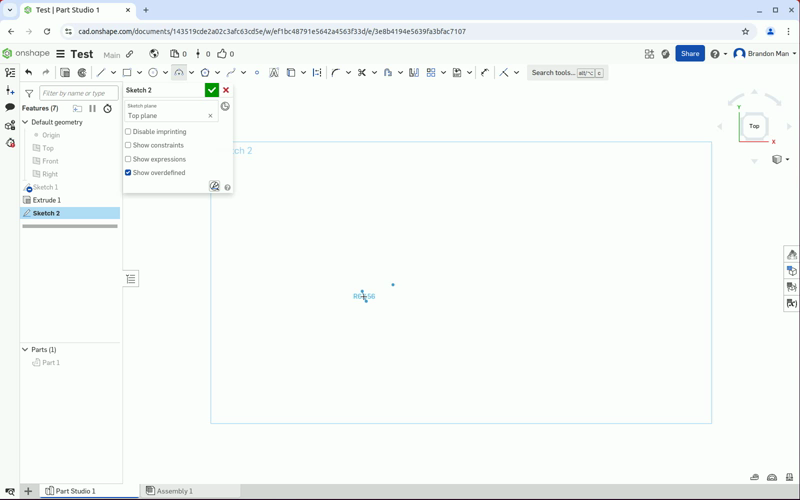
key_up(shift)
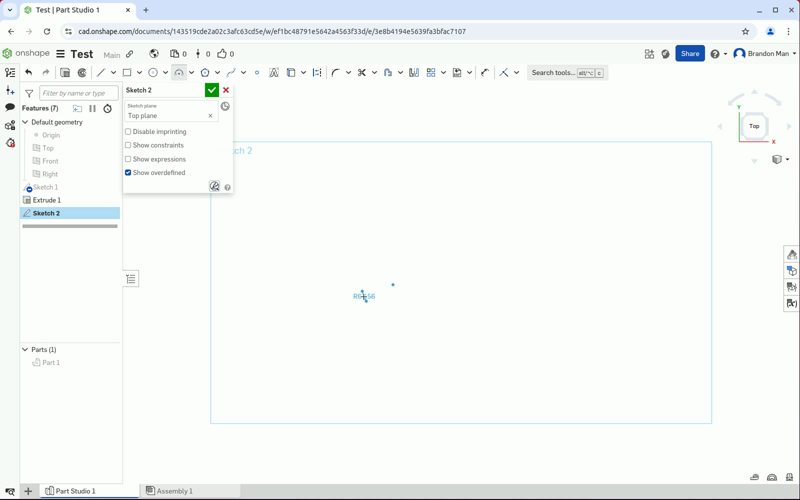
mouse_move(366, 301)
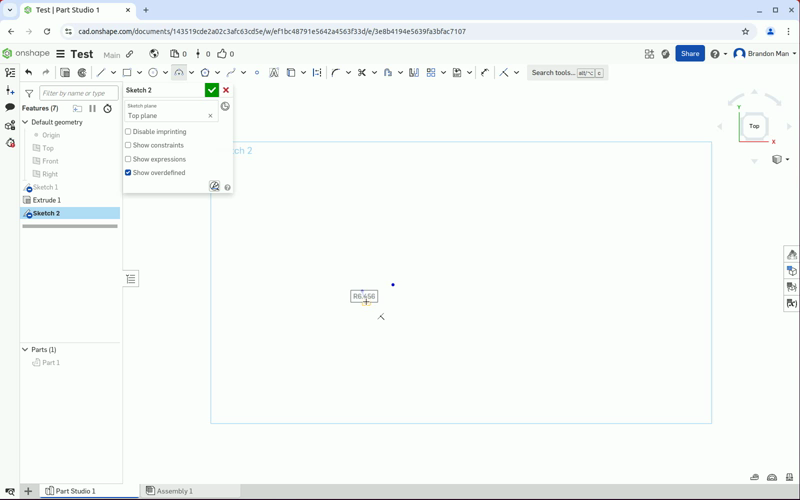
click(366, 301)
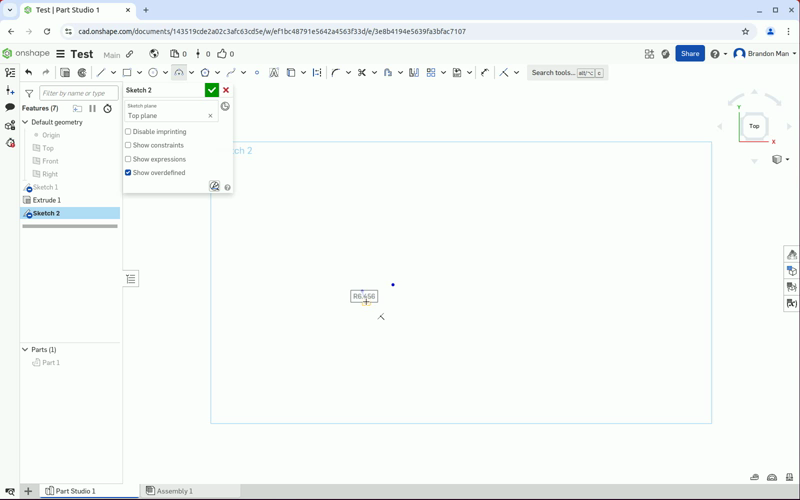
key_down(shift)
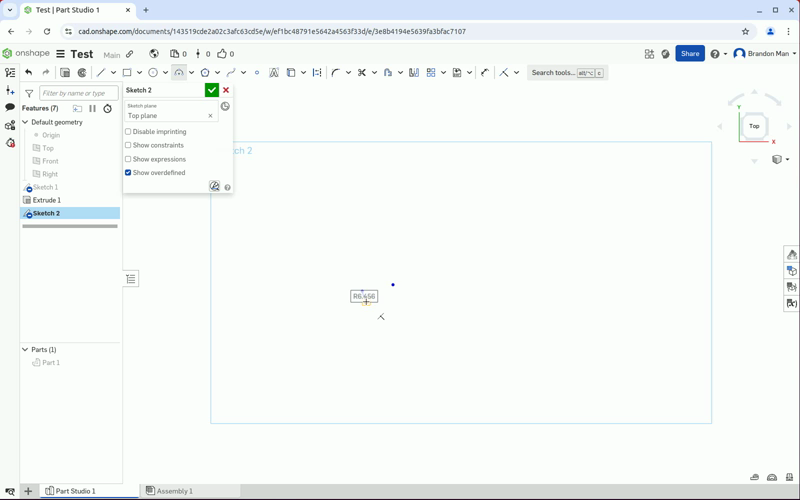
mouse_move(366, 264)
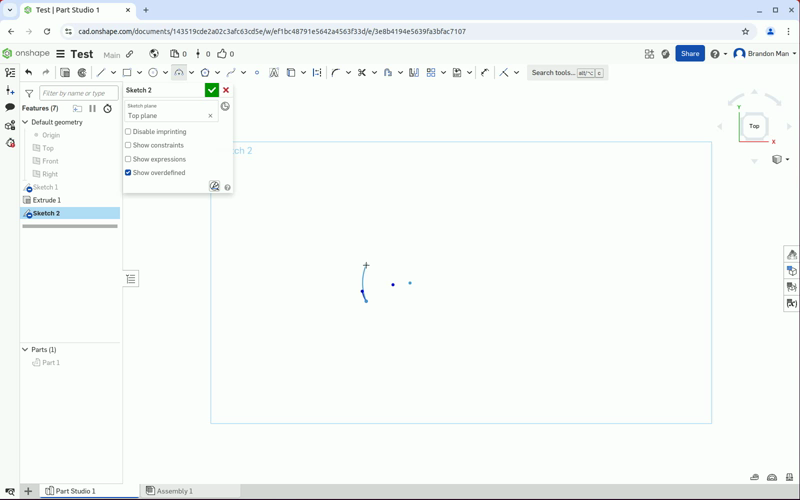
click(366, 264)
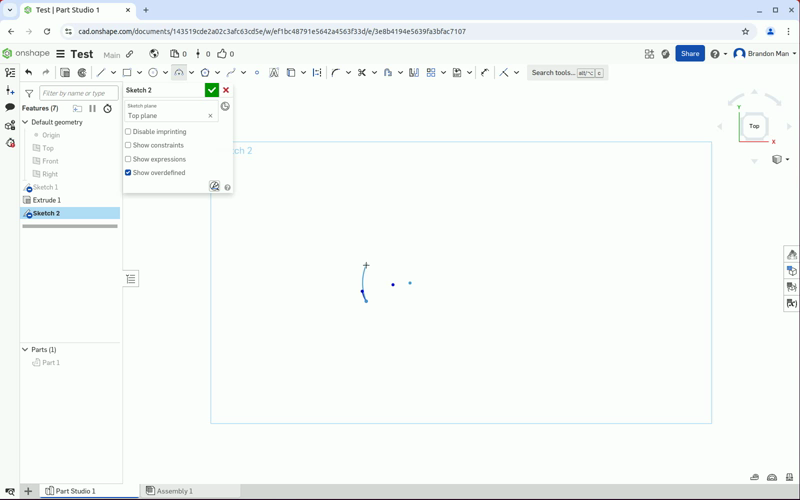
mouse_move(384, 282)
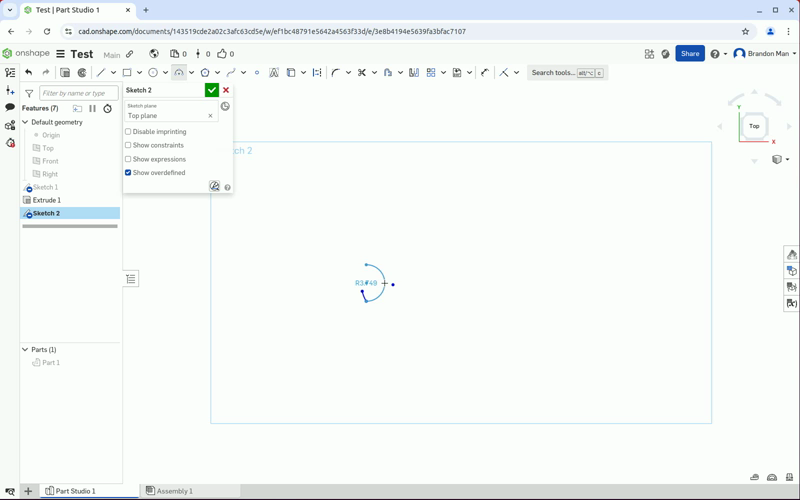
click(384, 282)
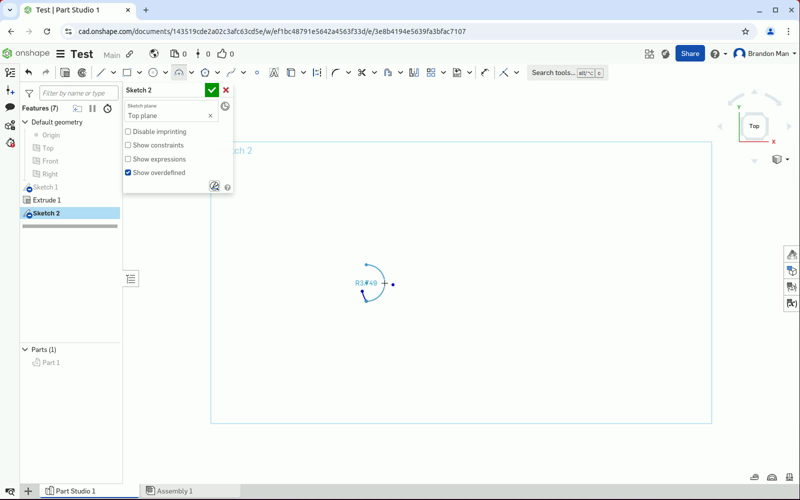
key_up(shift)
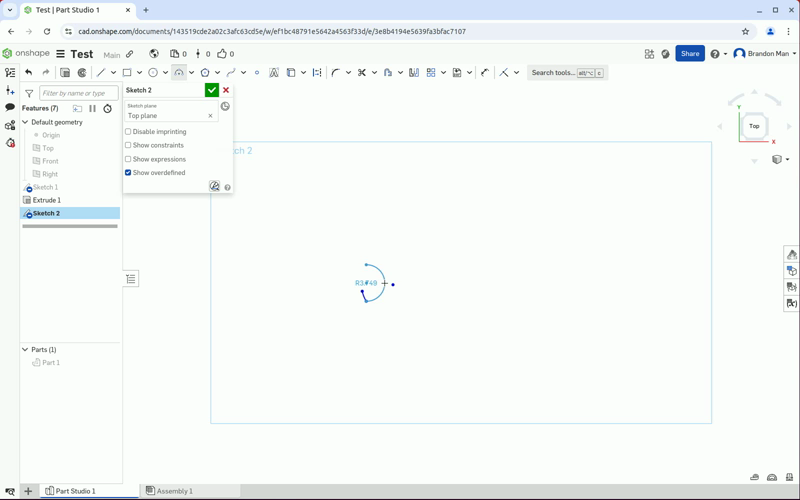
mouse_move(366, 264)
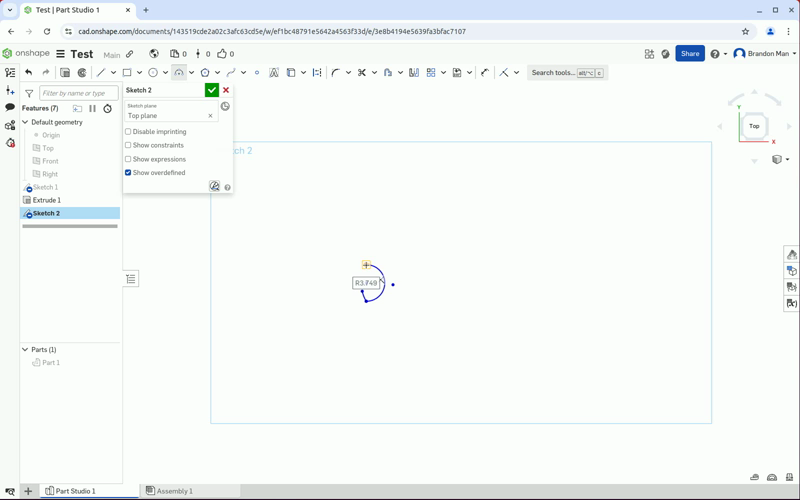
click(366, 264)
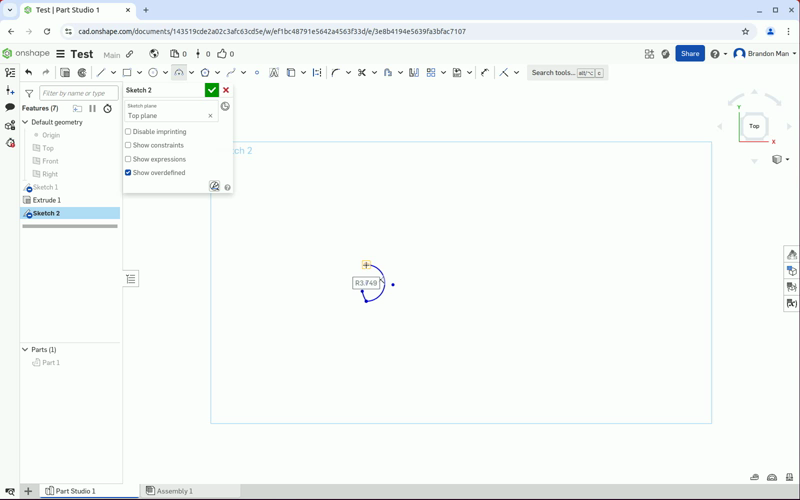
key_down(shift)
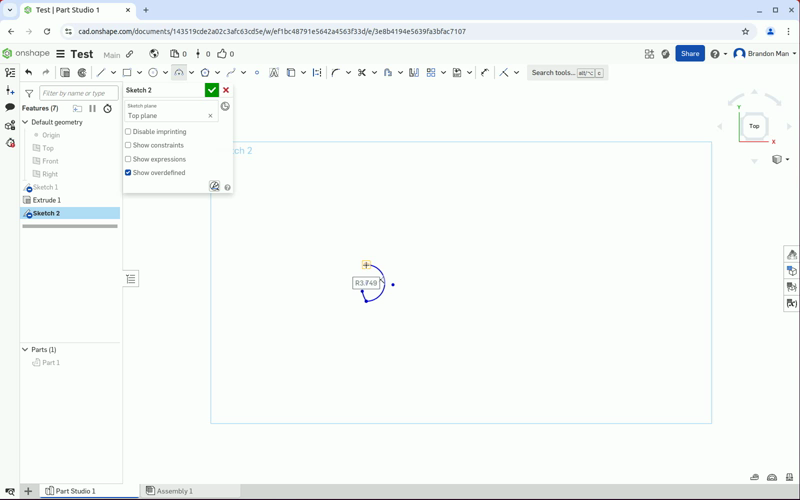
mouse_move(362, 274)
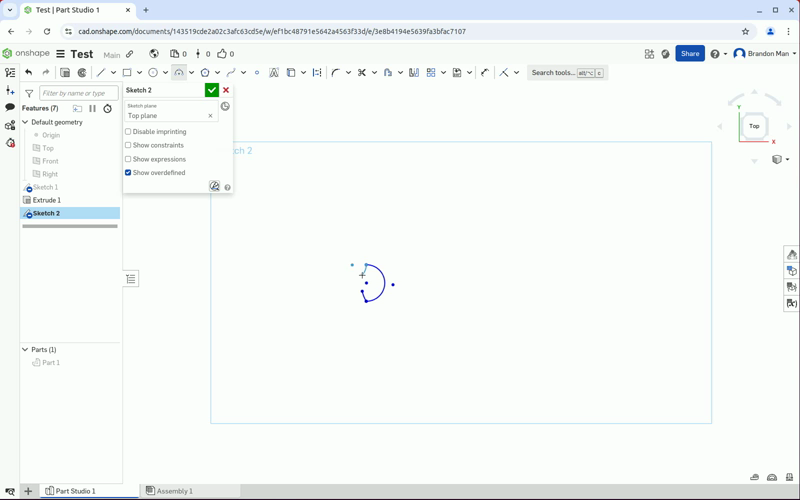
click(362, 274)
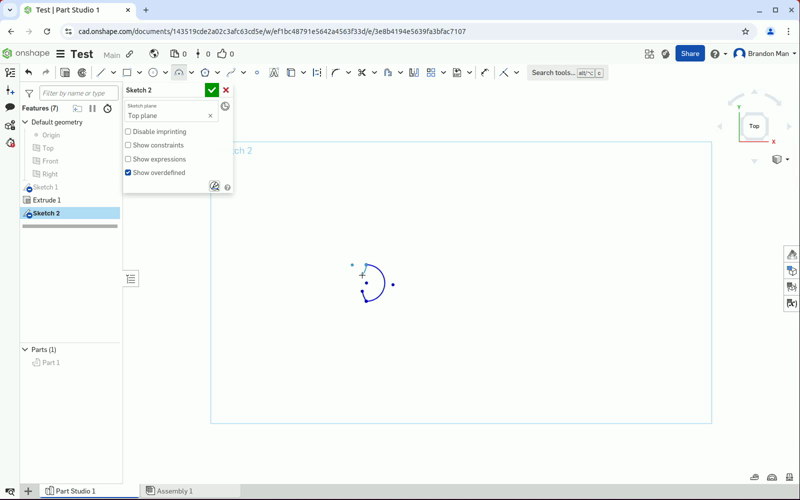
mouse_move(363, 269)
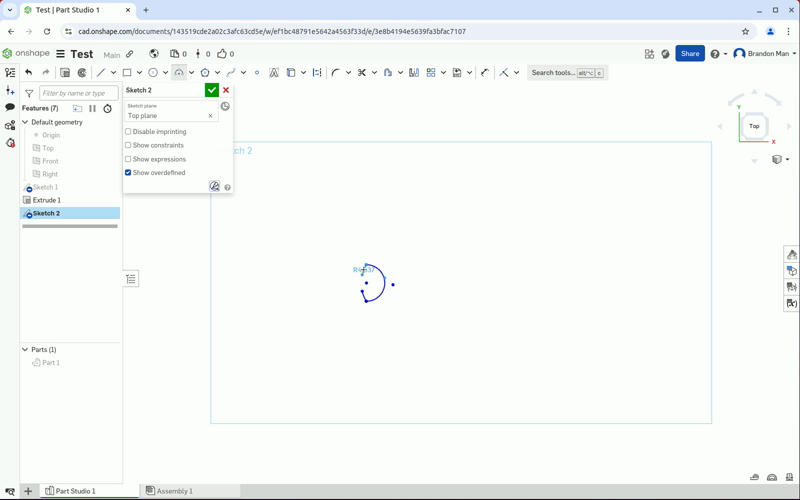
click(363, 269)
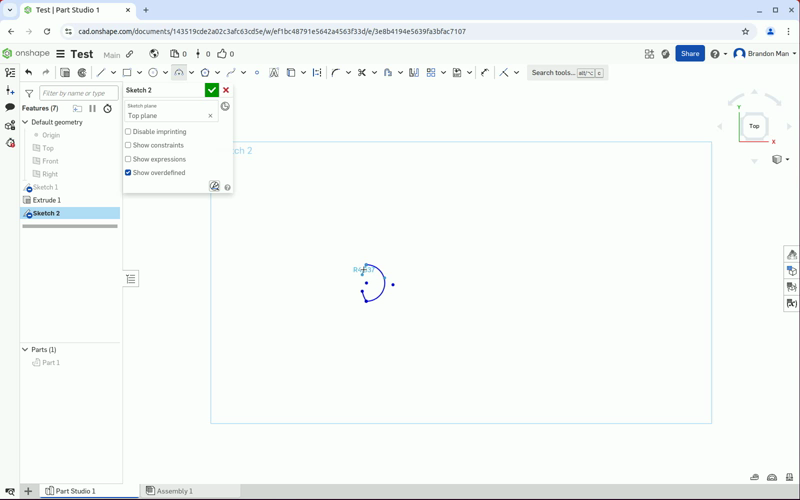
key_up(shift)
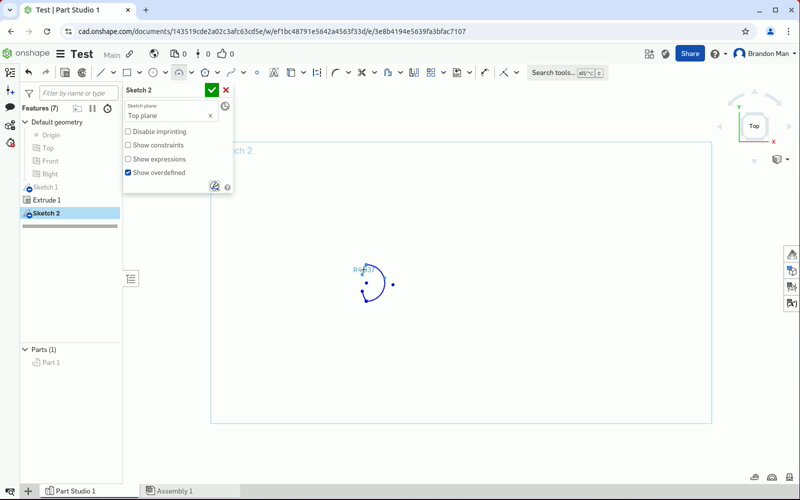
mouse_move(362, 274)
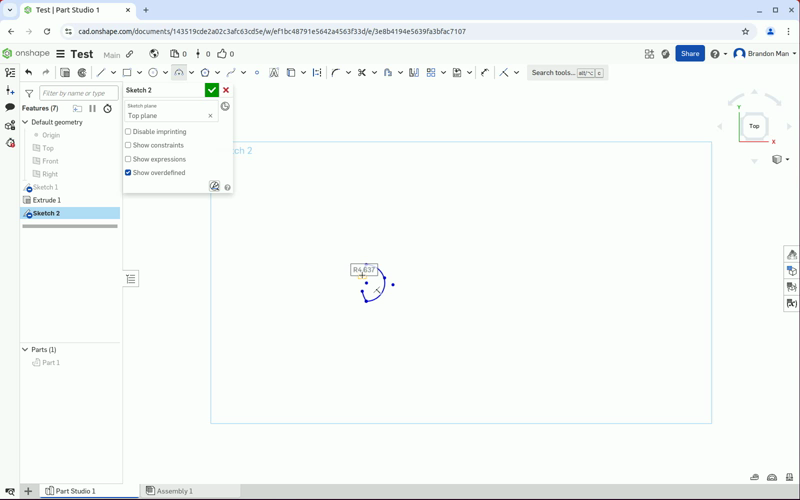
click(362, 274)
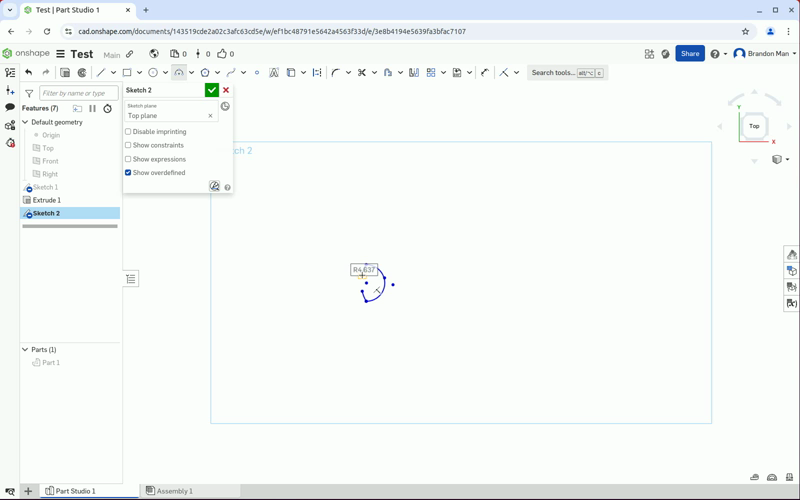
mouse_move(362, 291)
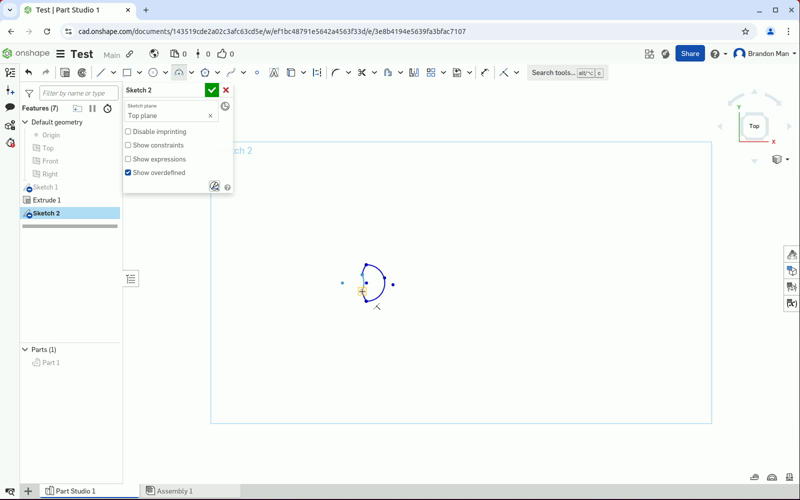
click(362, 291)
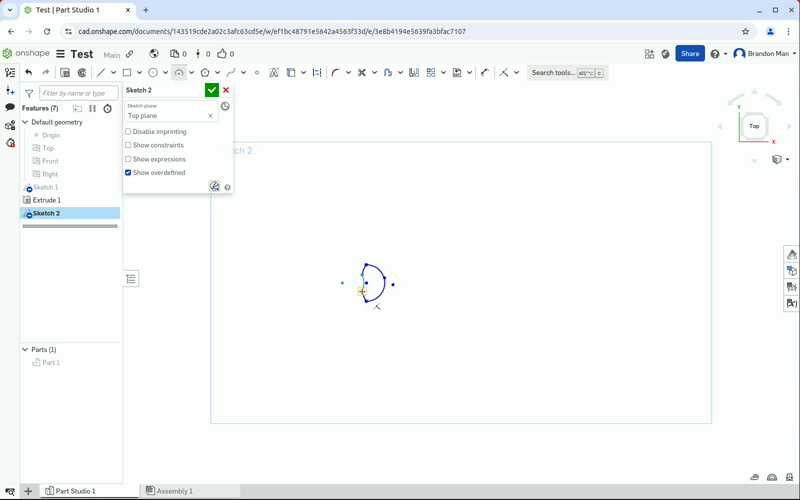
key_down(shift)
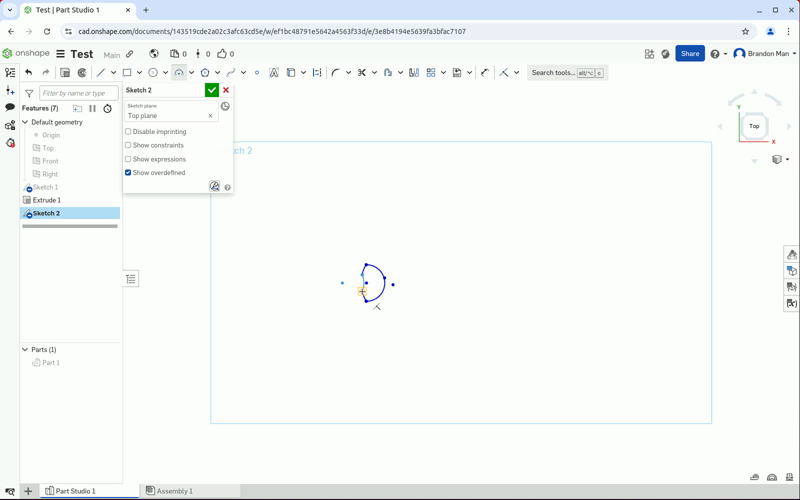
mouse_move(375, 282)
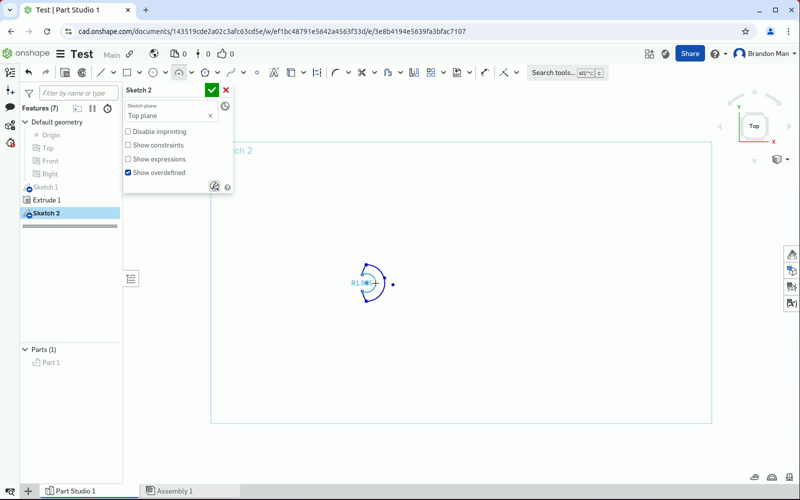
click(375, 282)
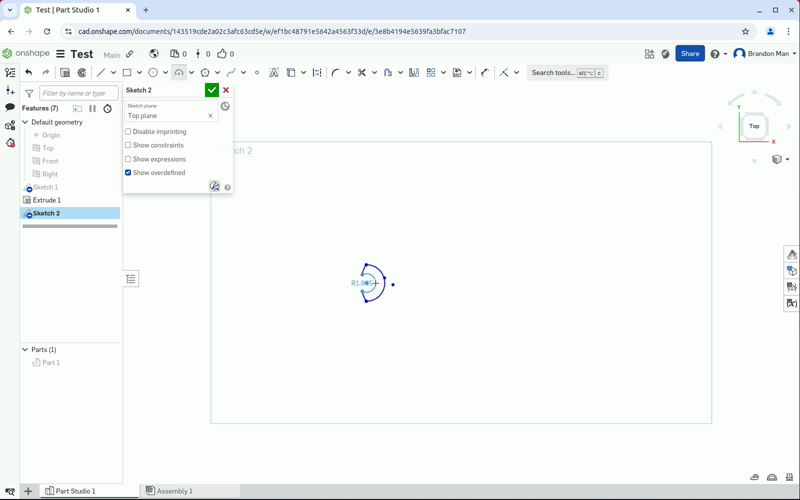
key_up(shift)
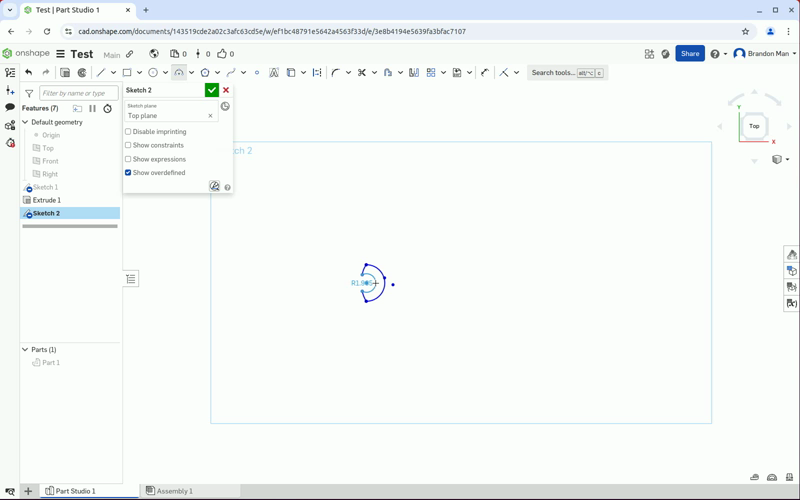
key(esc)
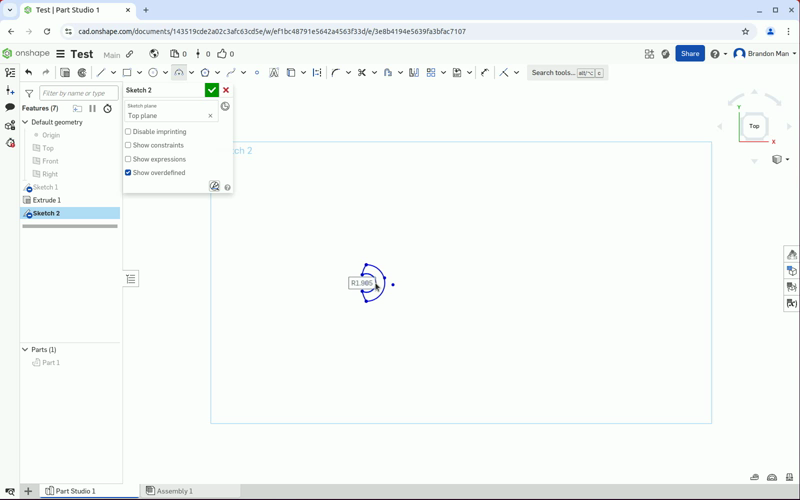
mouse_move(376, 279)
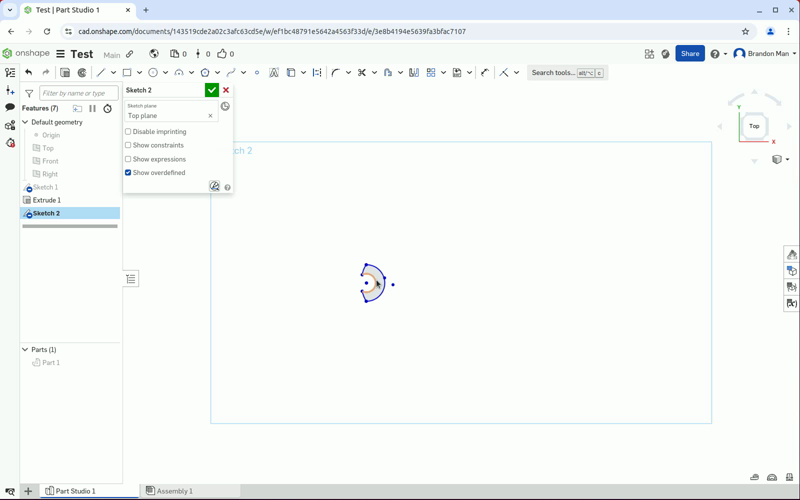
scroll(6)
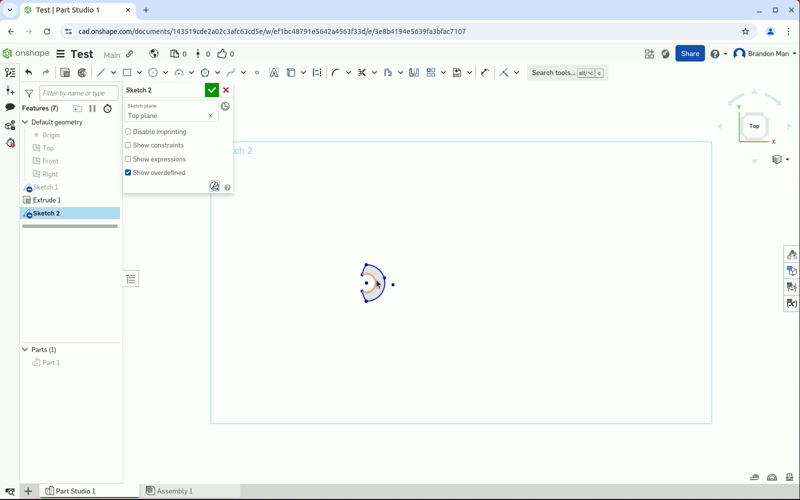
scroll(6)
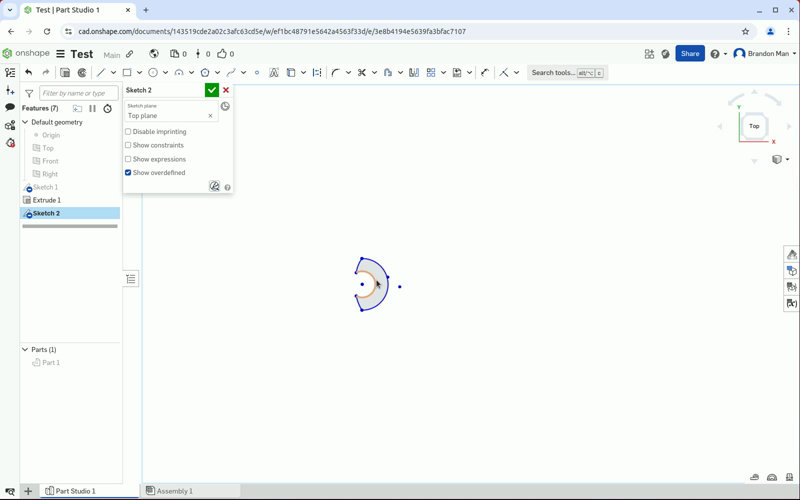
scroll(6)
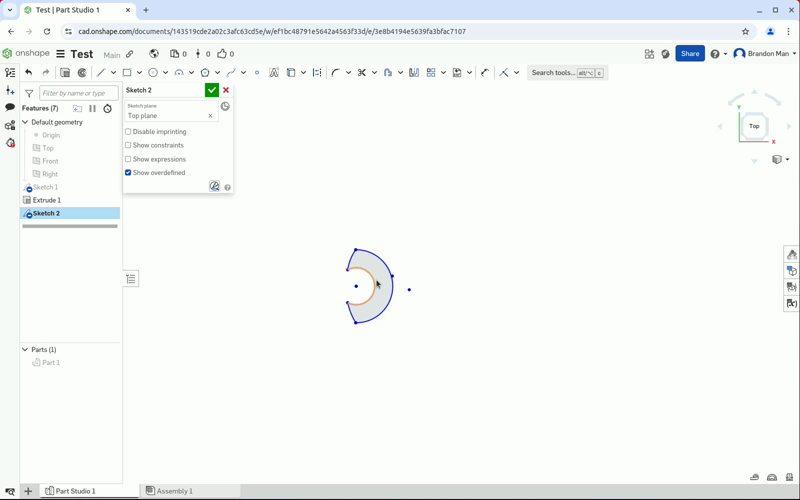
scroll(6)
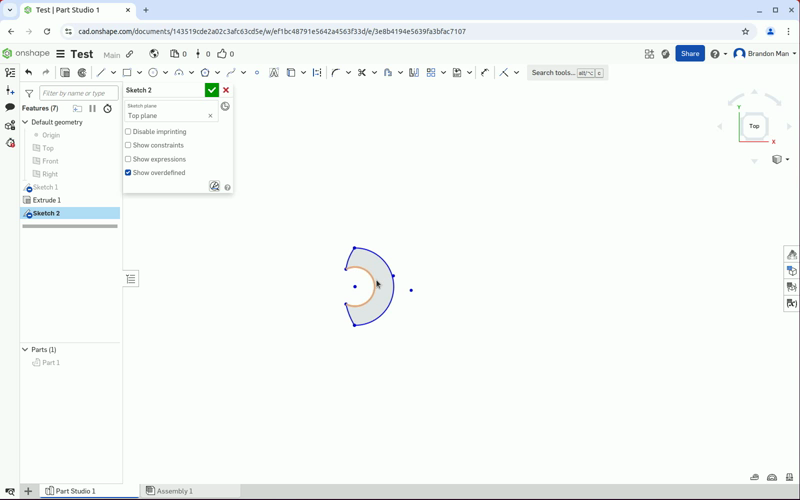
scroll(6)
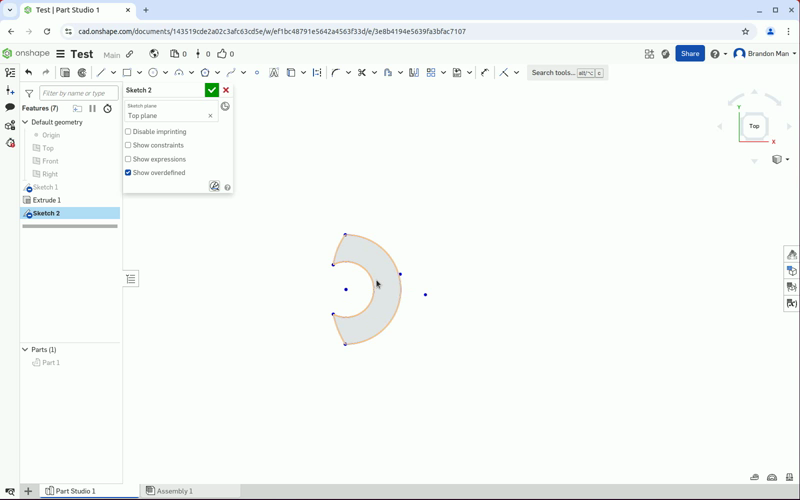
scroll(6)
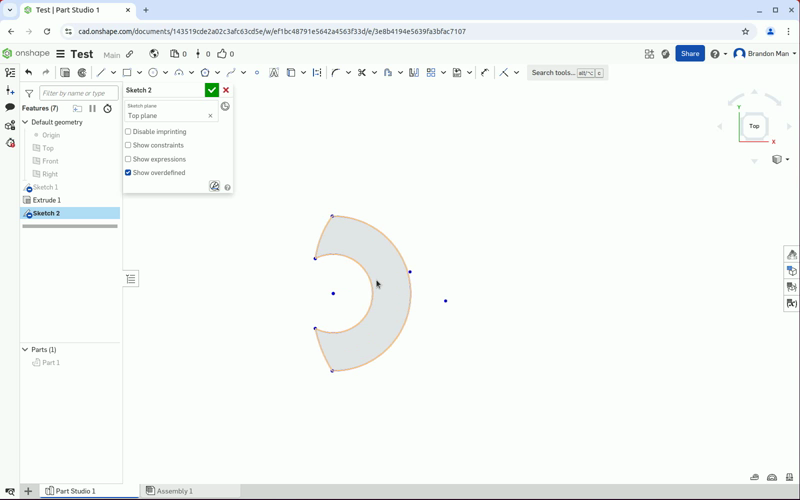
scroll(6)
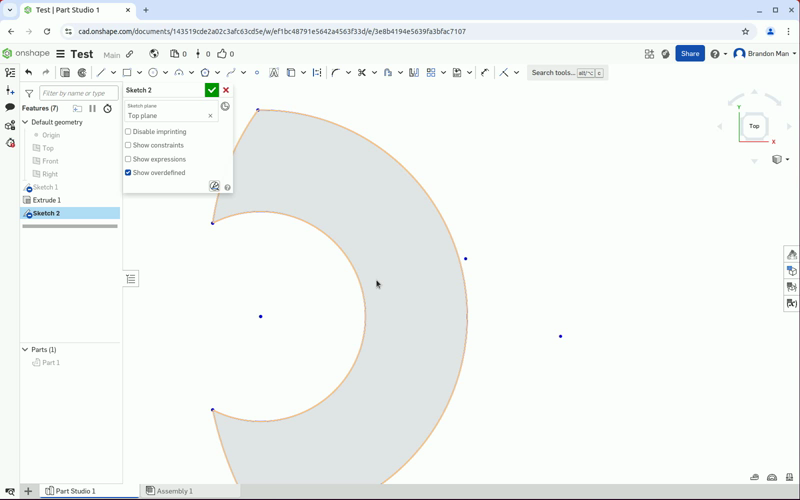
click(376, 279)
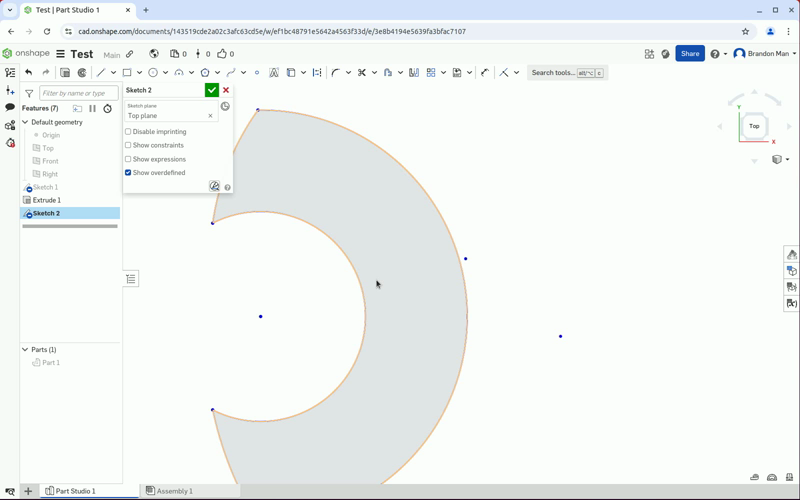
scroll(-6)
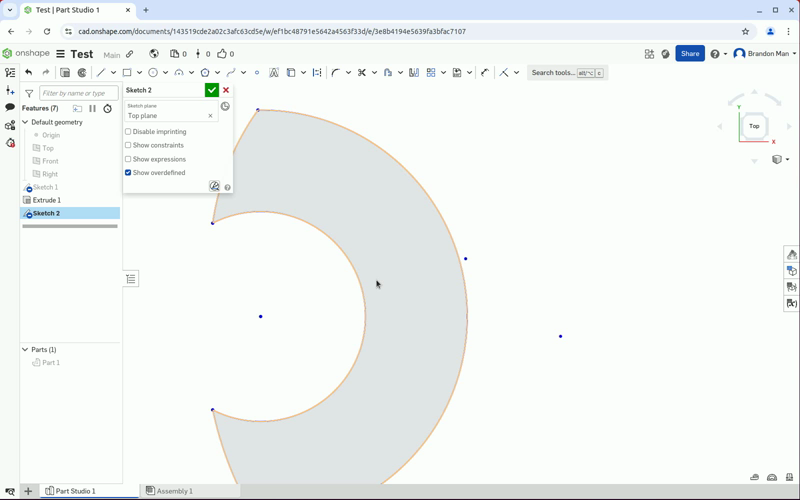
scroll(-6)
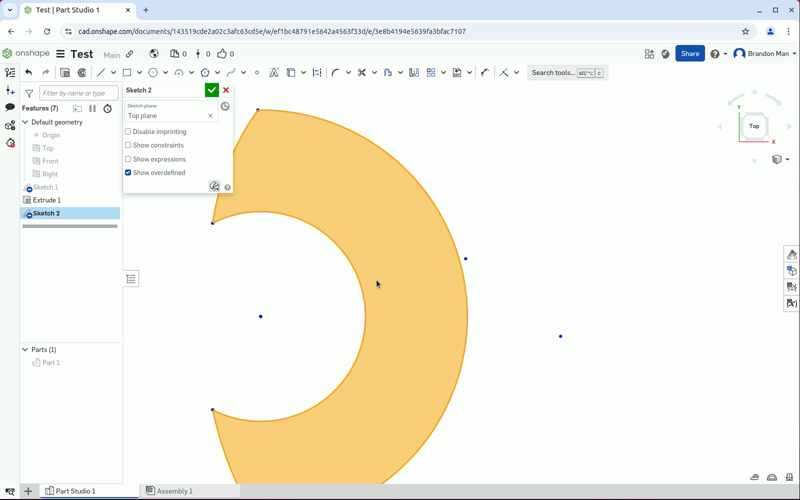
scroll(-6)
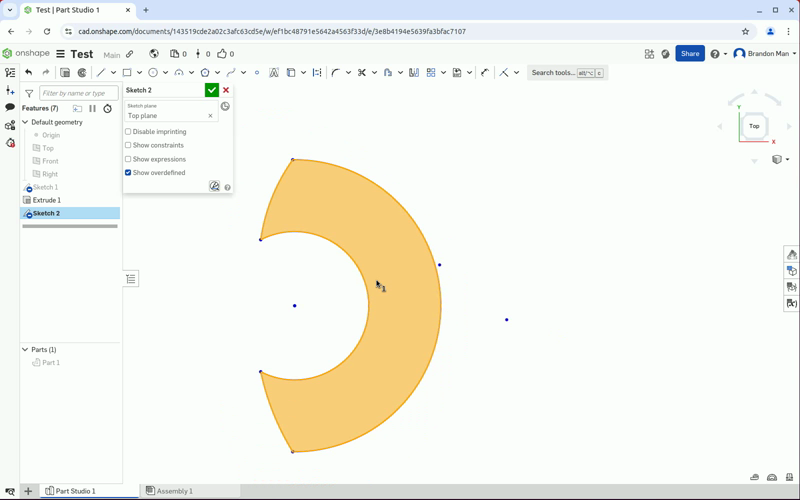
scroll(-6)
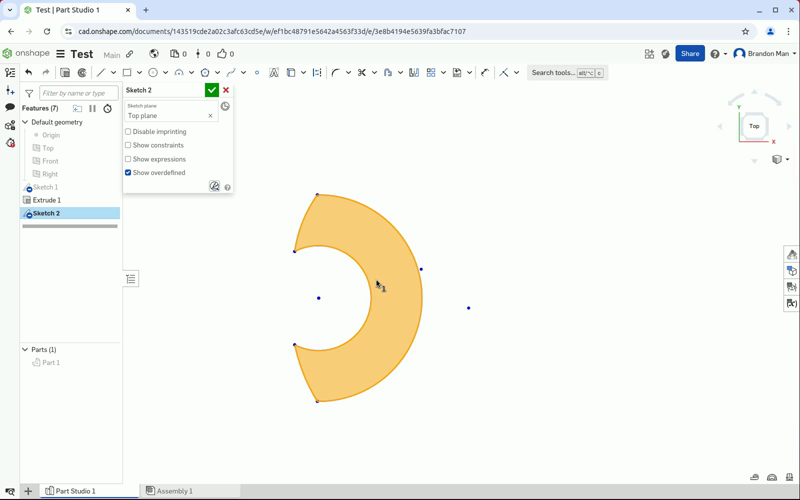
scroll(-6)
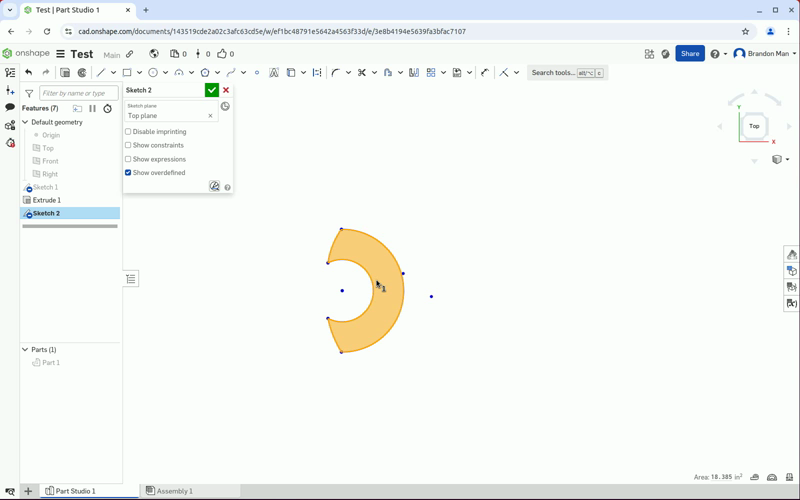
scroll(-6)
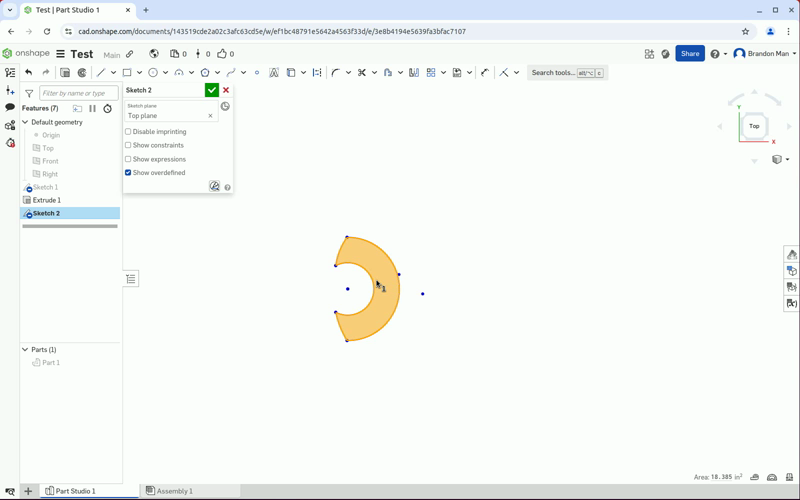
scroll(-6)
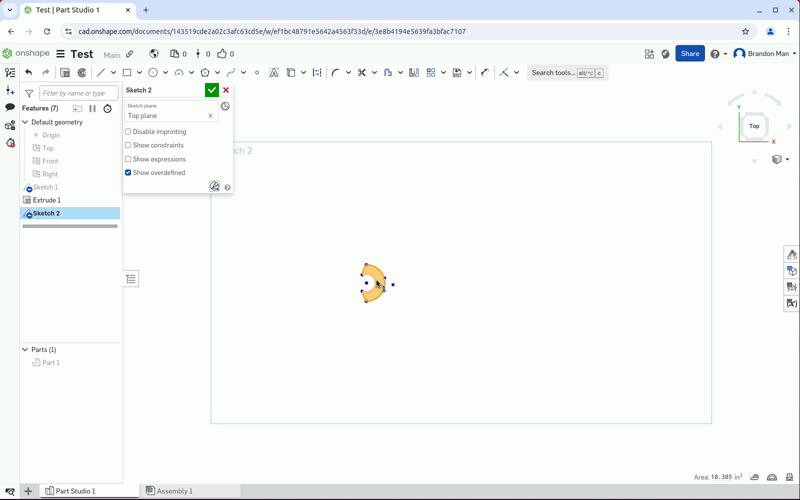
mouse_move(73, 352)
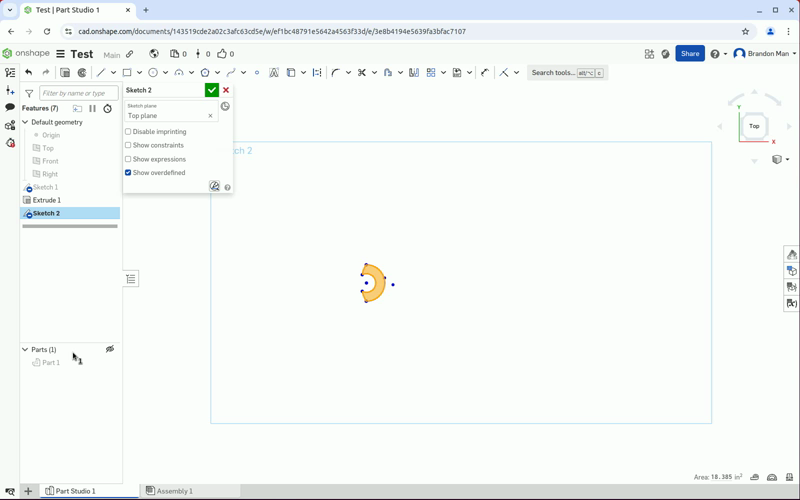
key(shift+y)
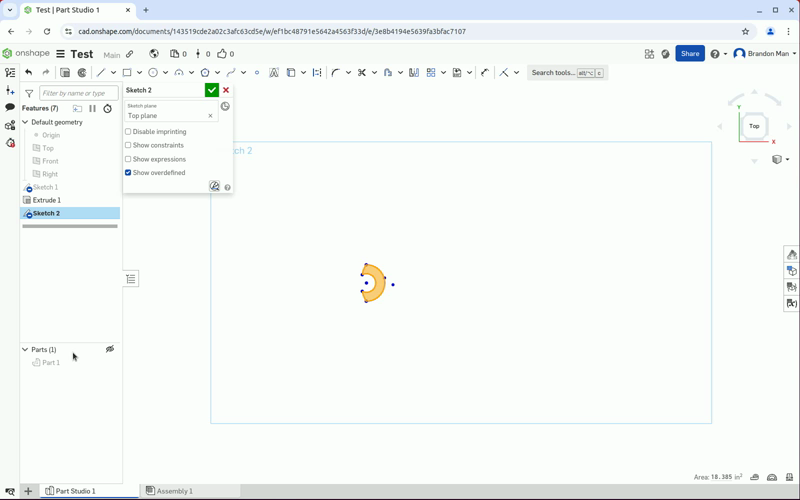
key(shift+e)
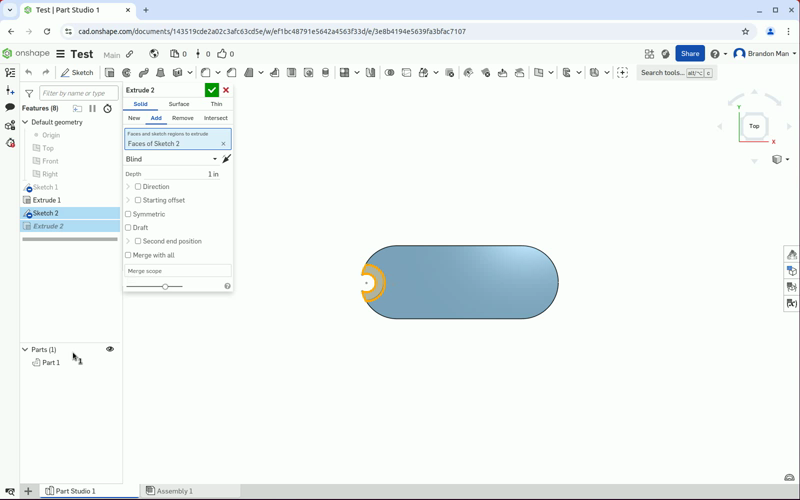
mouse_move(143, 106)
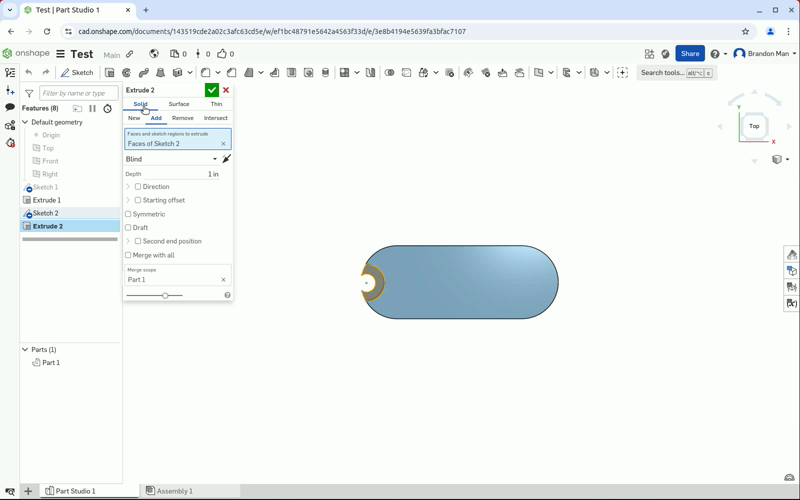
click(143, 106)
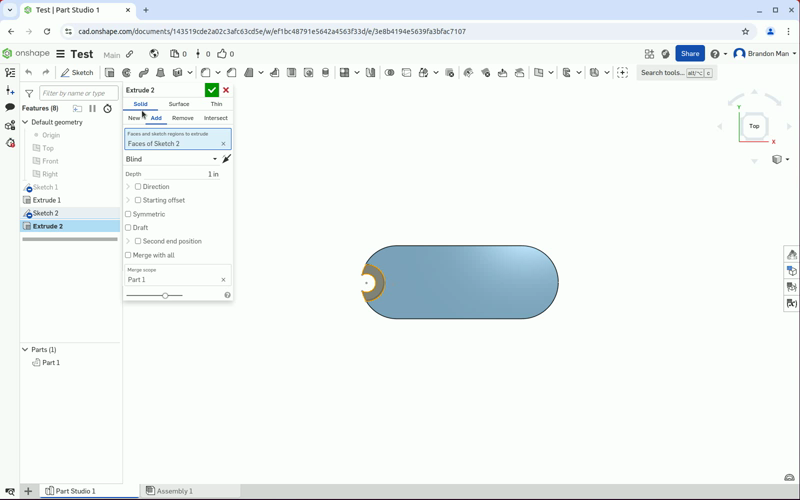
mouse_move(137, 120)
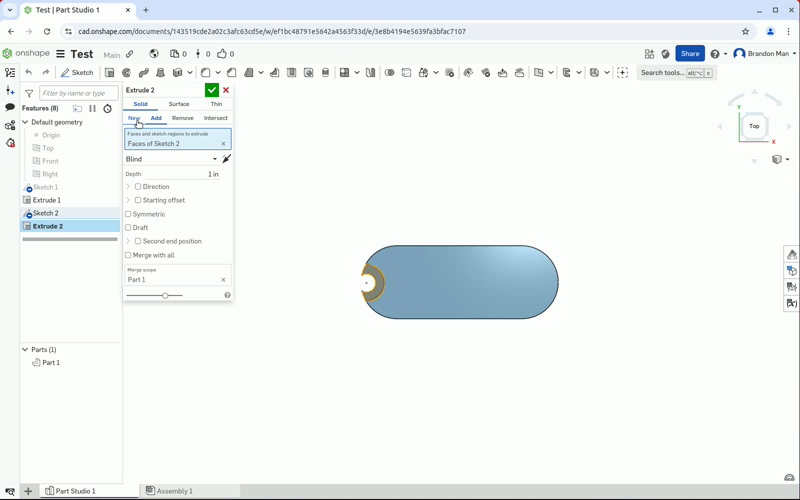
click(137, 120)
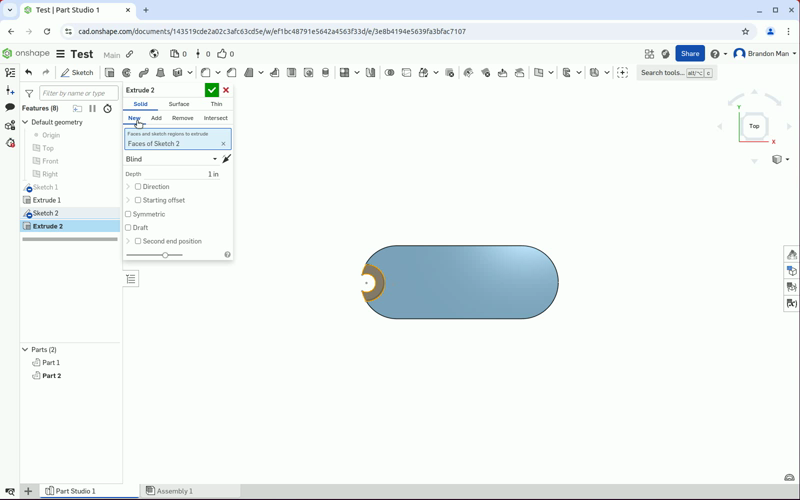
key(tab, 4)
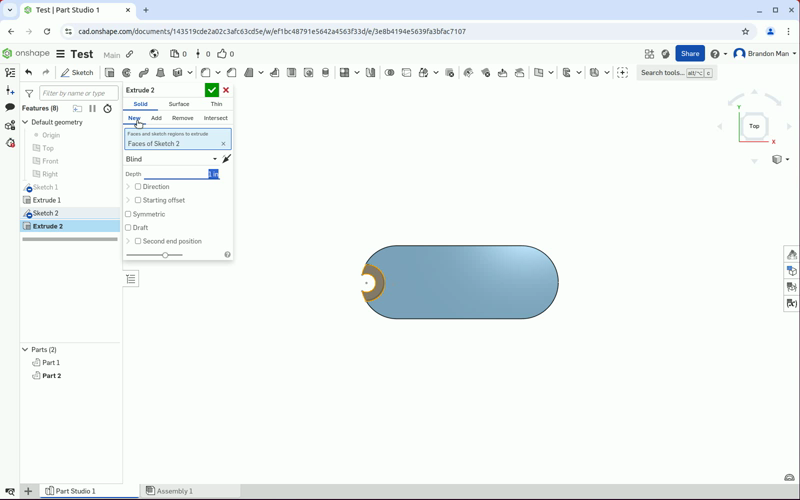
text(0.722)
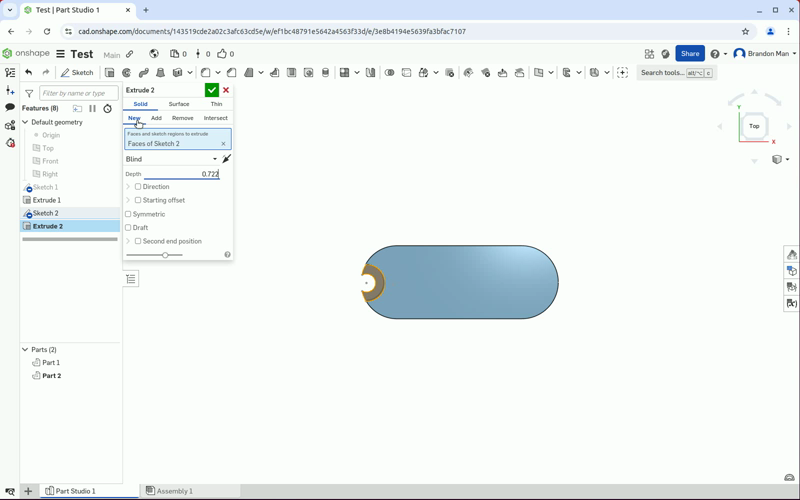
key(enter)
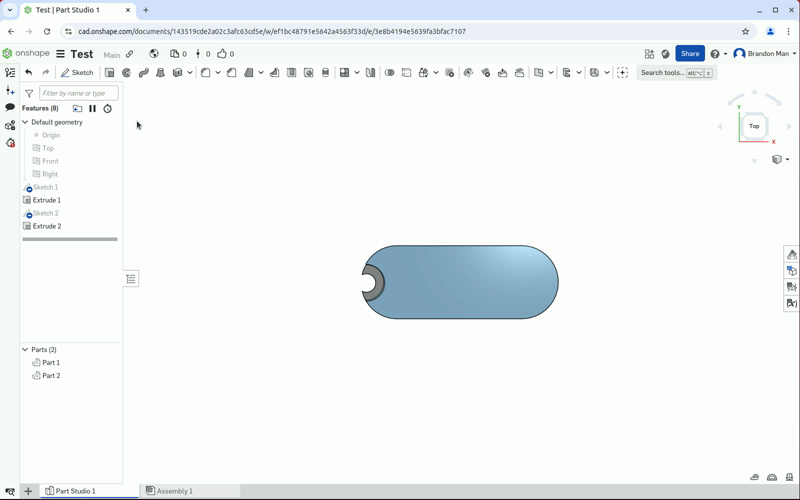
key(shift+h)
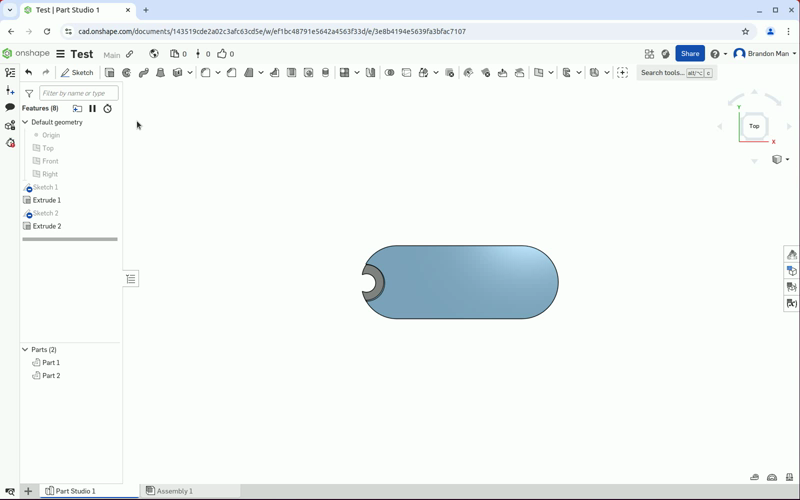
key(shift+h)
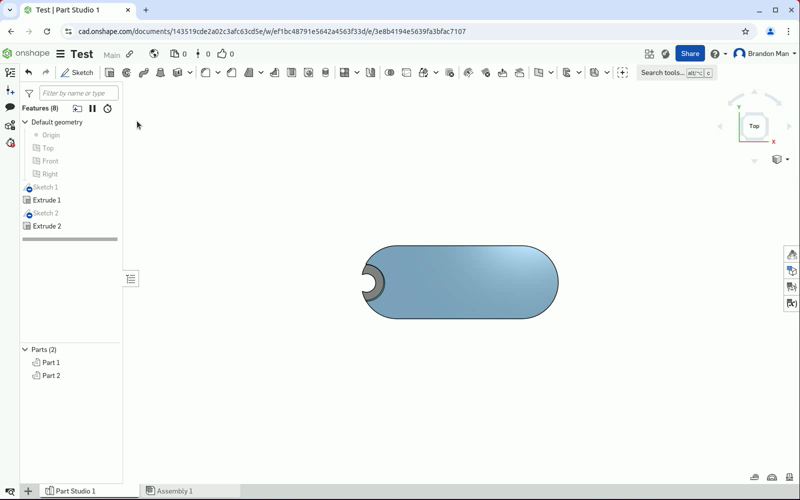
mouse_move(73, 189)
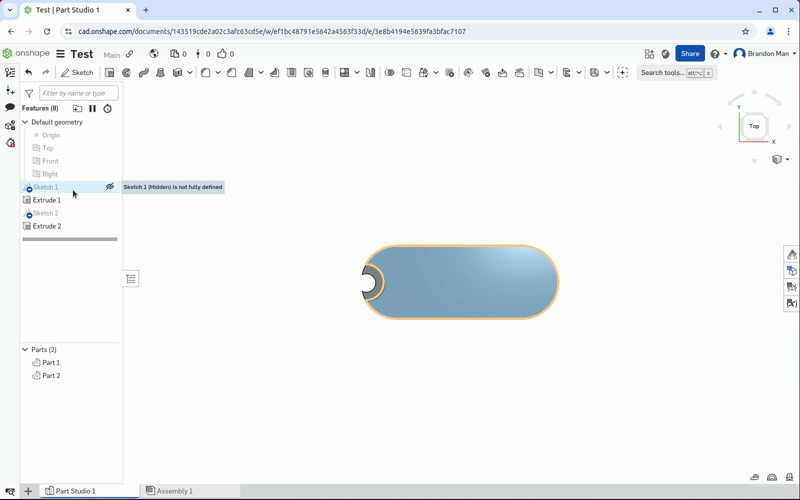
click(73, 189)
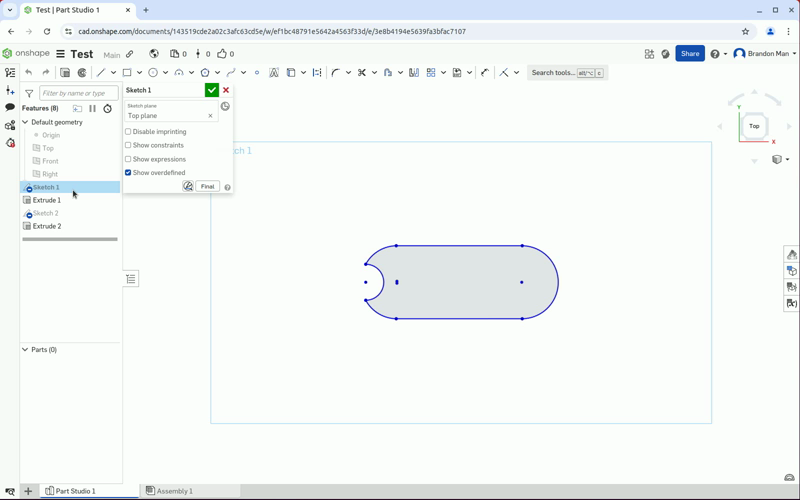
mouse_move(229, 92)
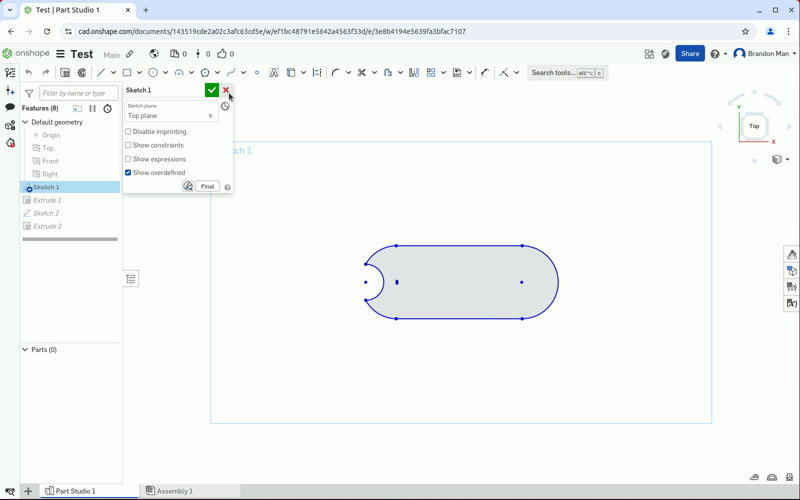
click(229, 92)
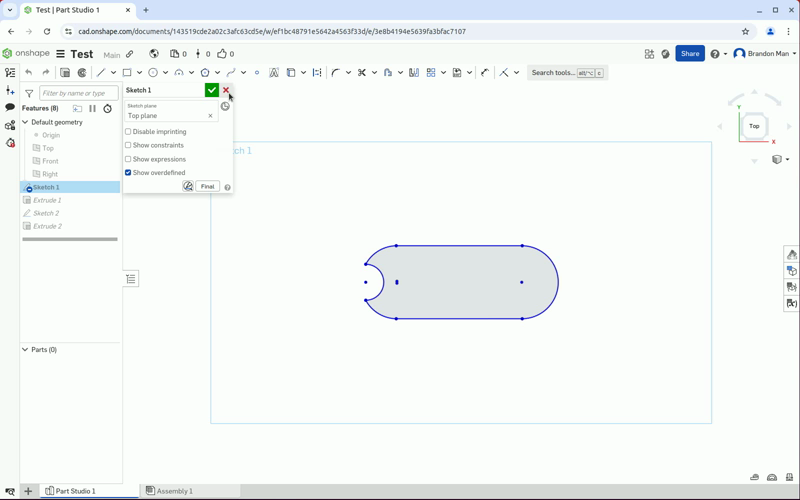
key(shift+s)
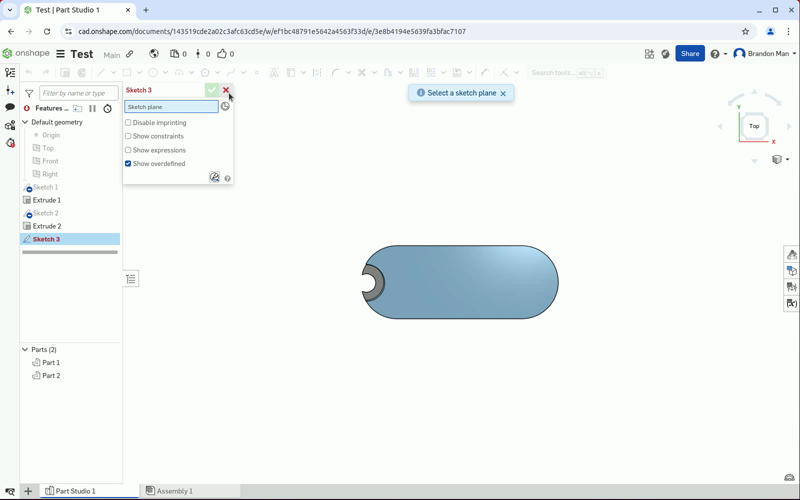
mouse_move(73, 150)
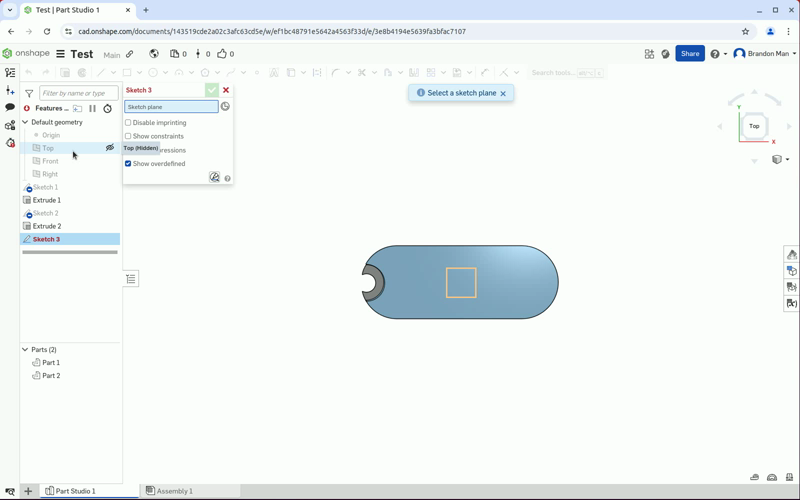
click(73, 150)
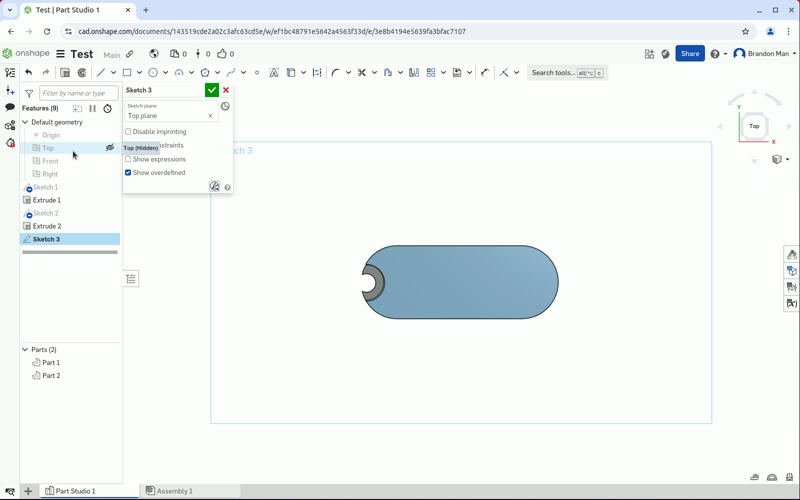
mouse_move(73, 352)
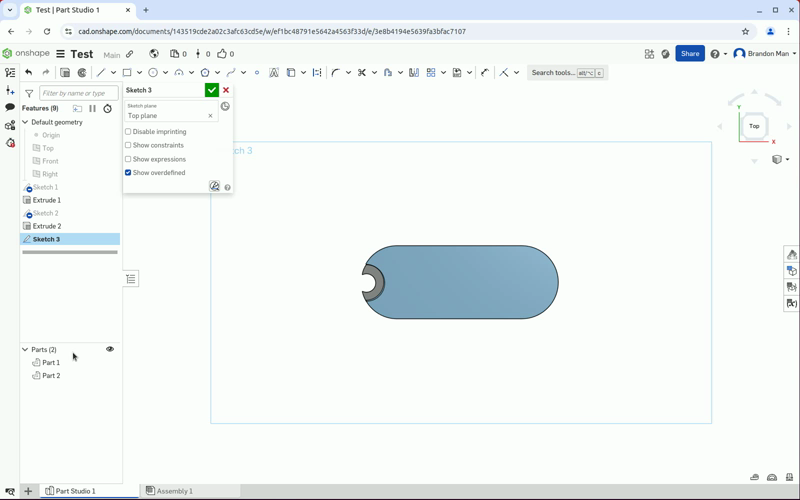
key(y)
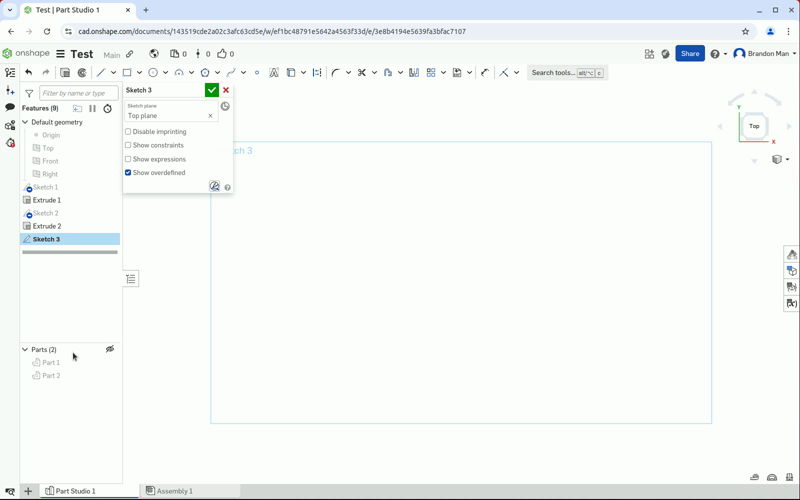
key(a)
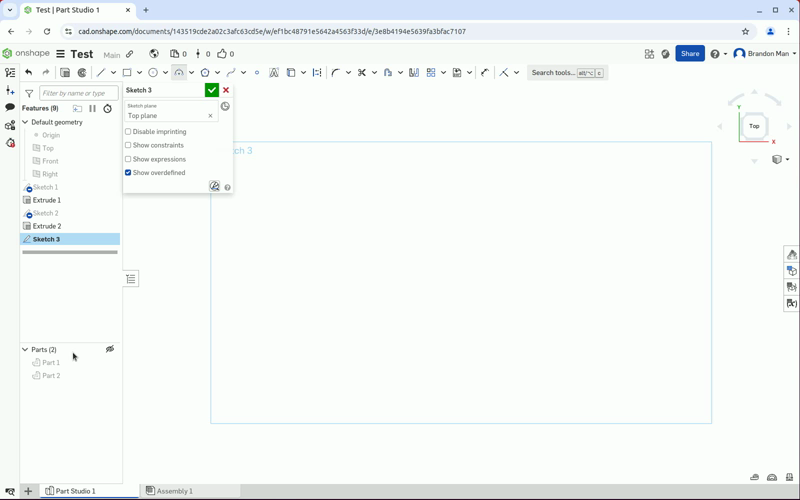
key_down(shift)
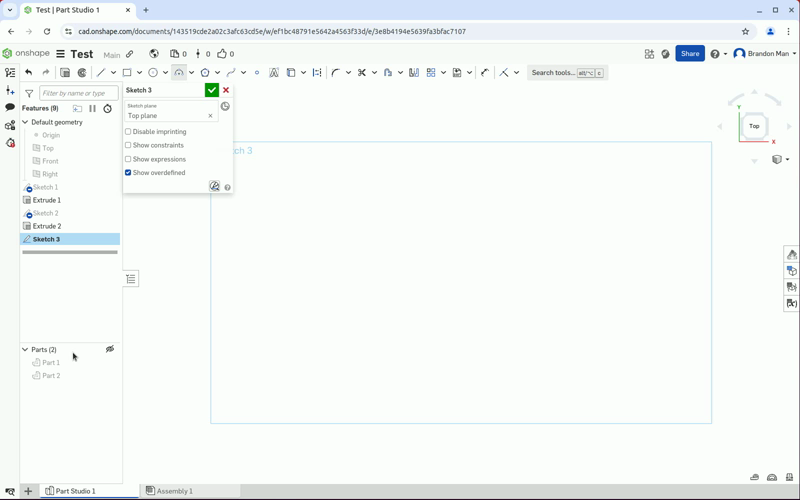
mouse_move(362, 291)
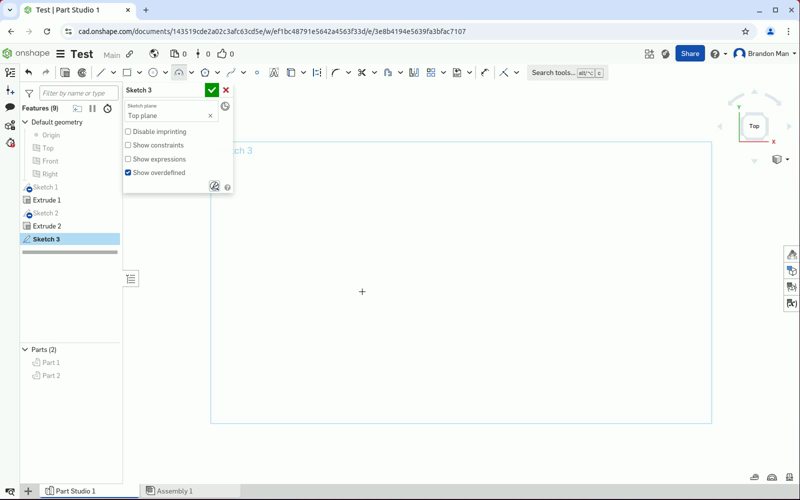
click(362, 291)
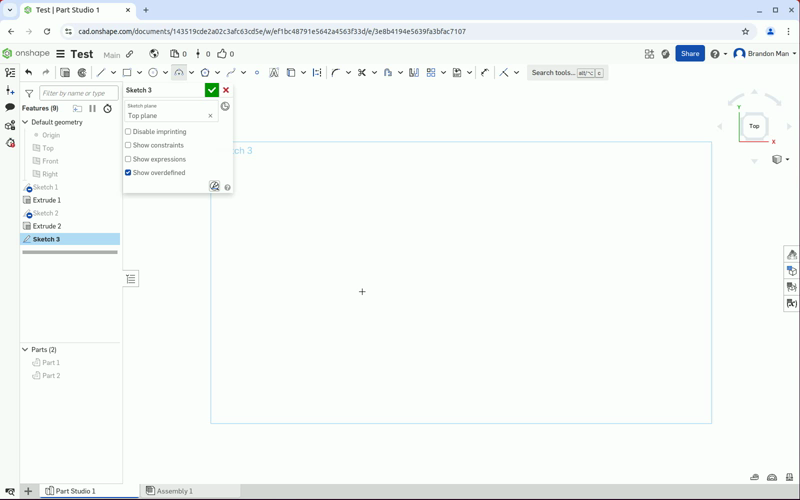
key_up(shift)
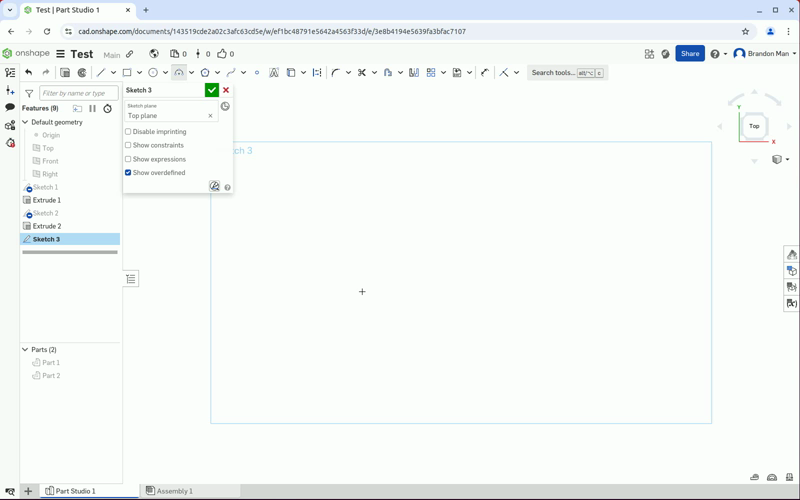
key_down(shift)
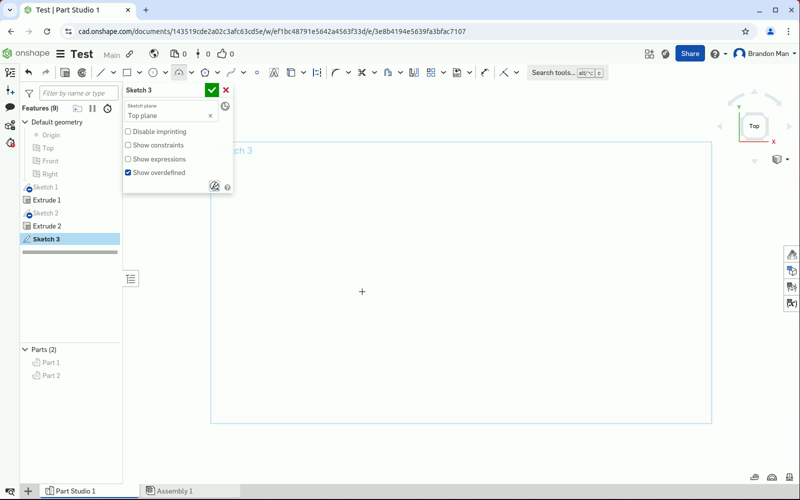
mouse_move(362, 274)
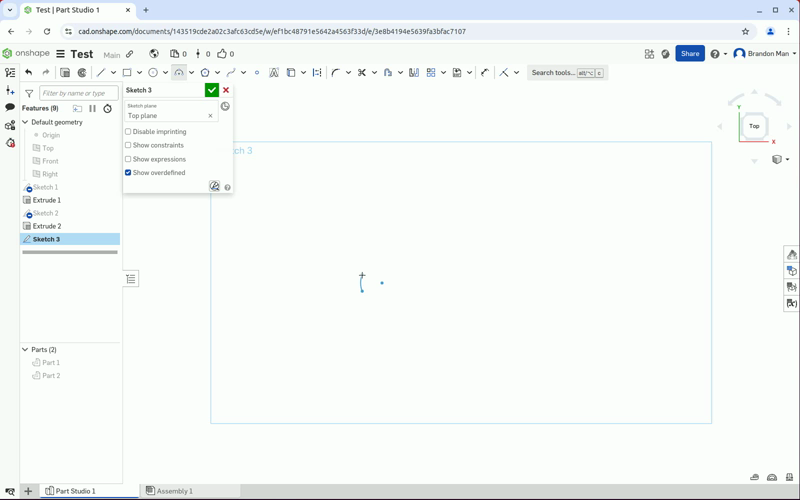
click(362, 274)
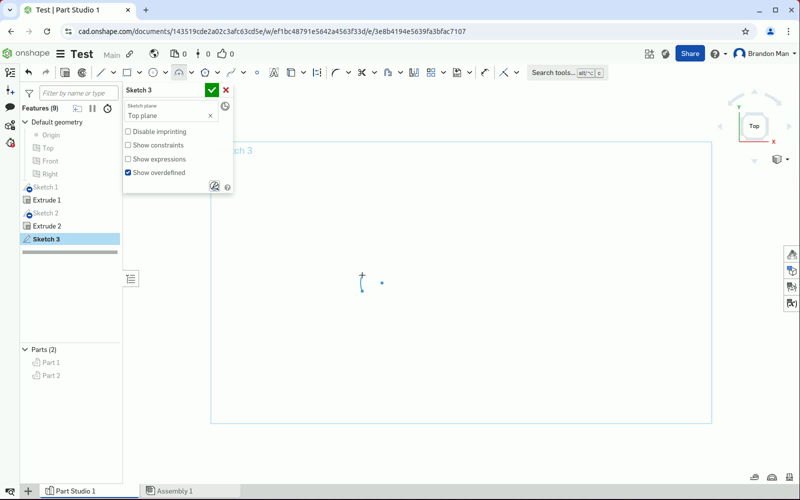
mouse_move(357, 282)
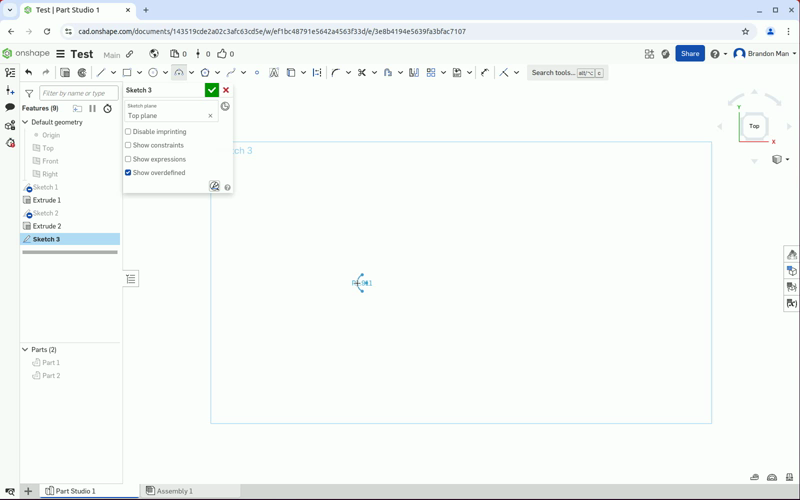
click(357, 282)
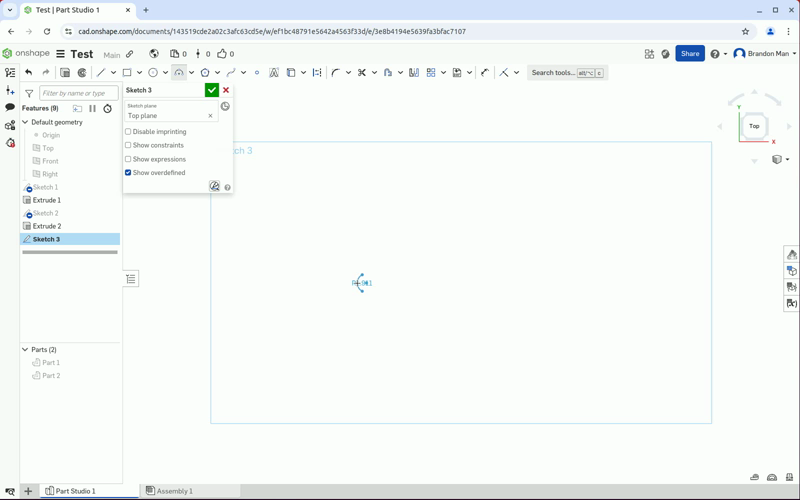
key_up(shift)
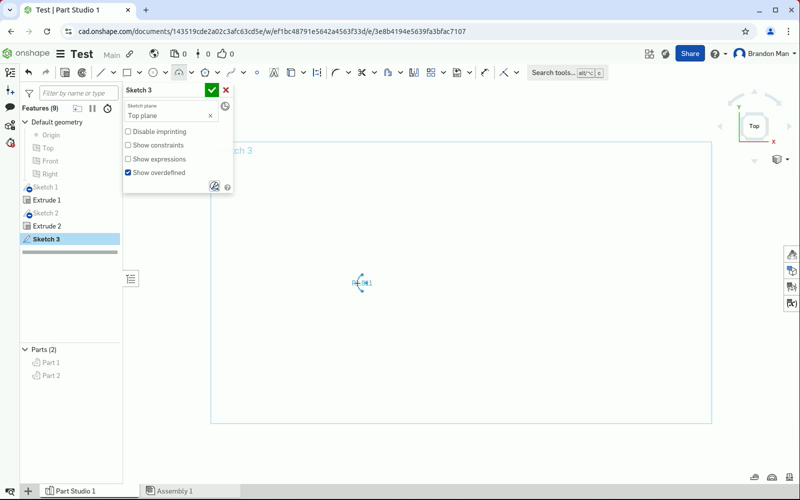
mouse_move(362, 274)
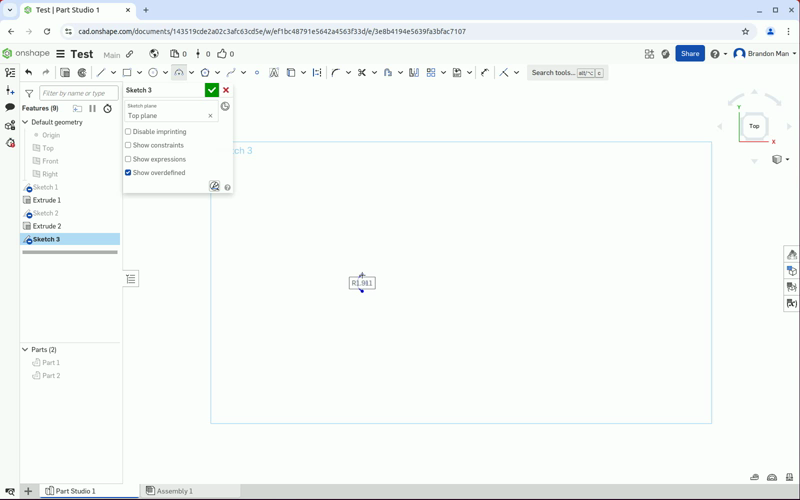
click(362, 274)
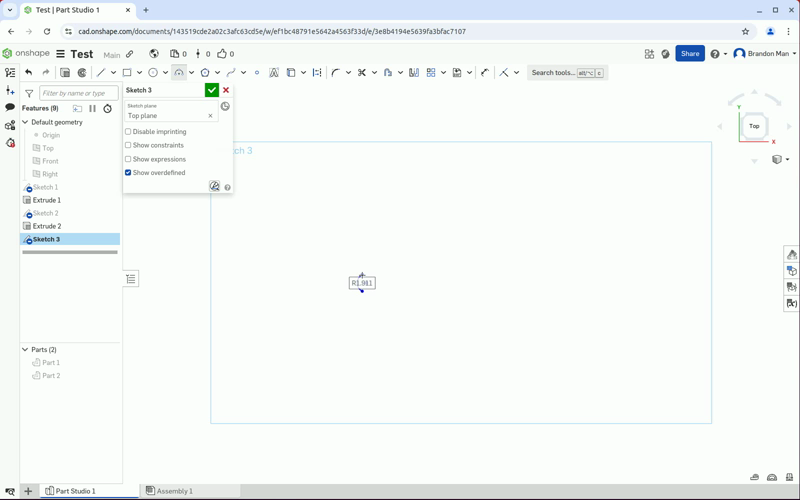
key_down(shift)
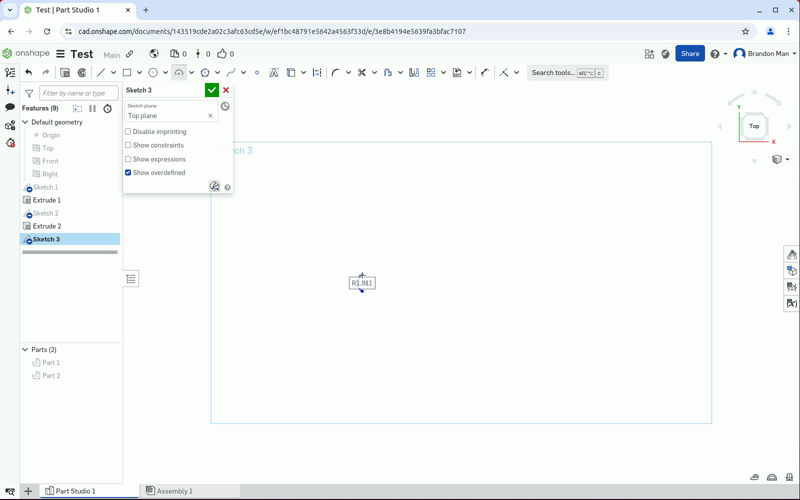
mouse_move(366, 264)
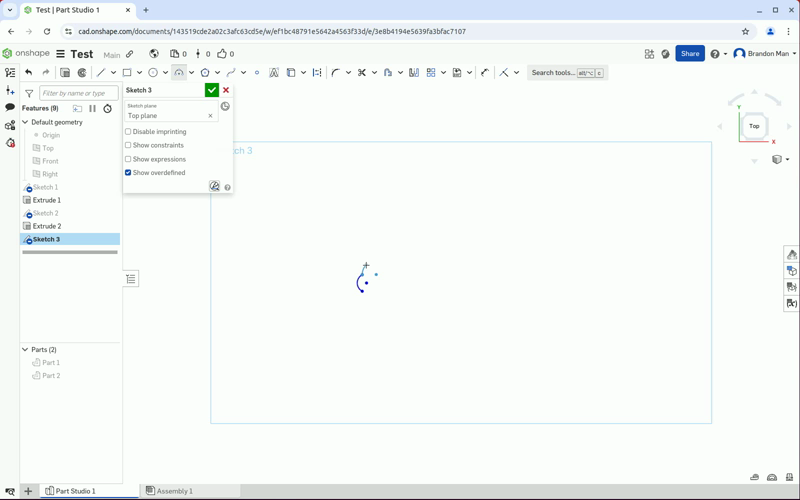
click(366, 264)
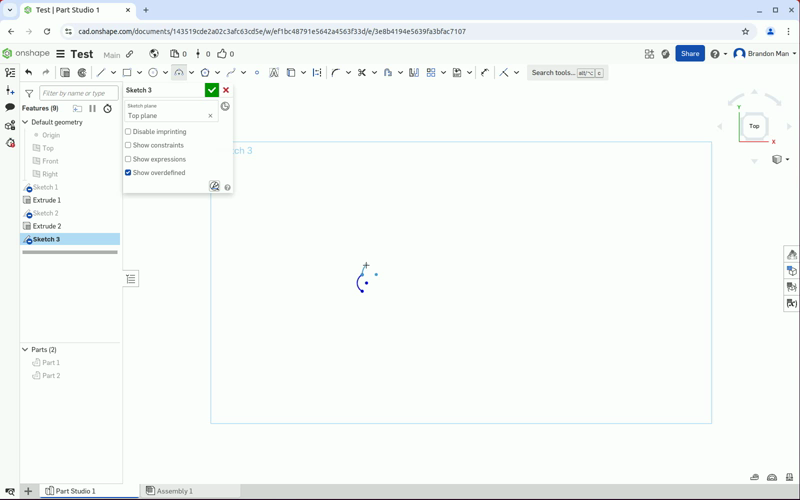
mouse_move(363, 269)
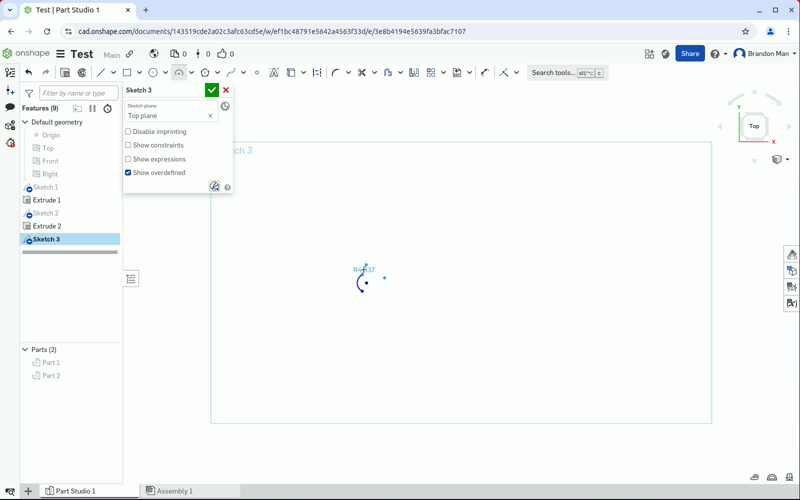
click(363, 269)
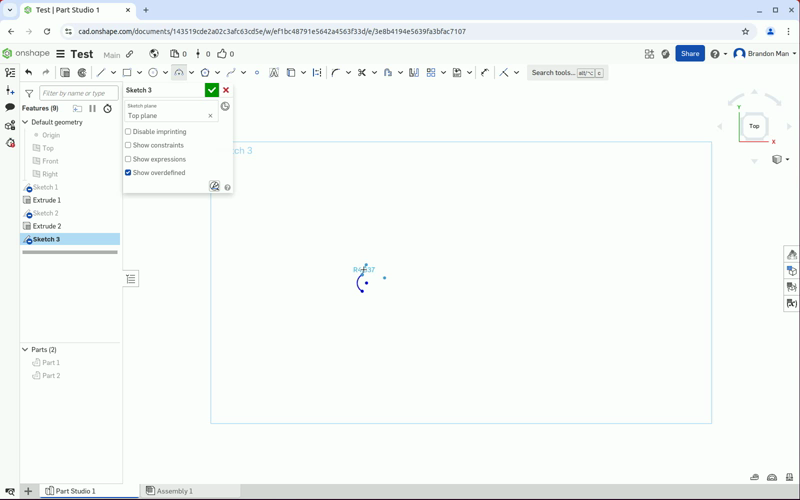
key_up(shift)
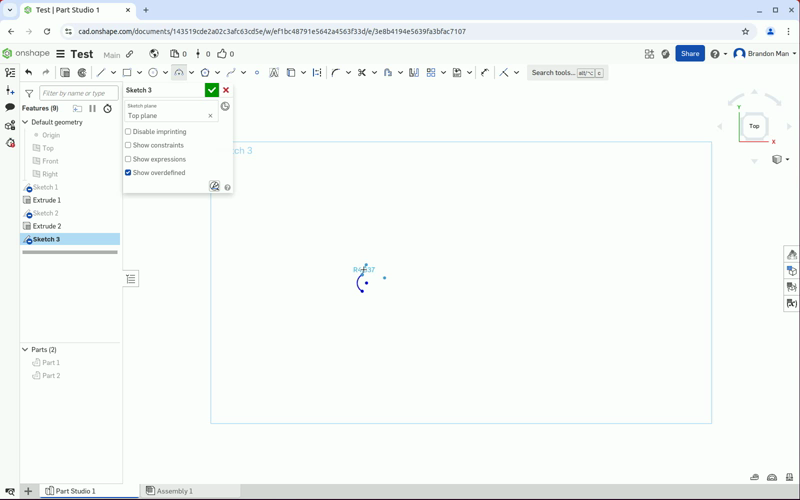
mouse_move(366, 264)
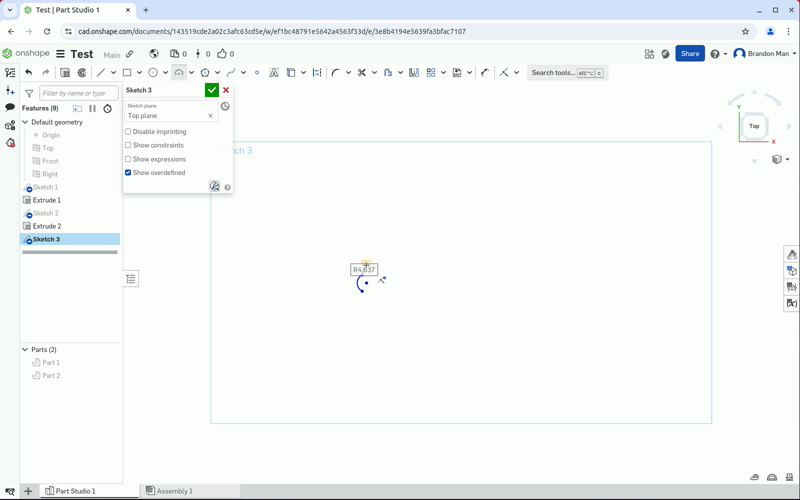
click(366, 264)
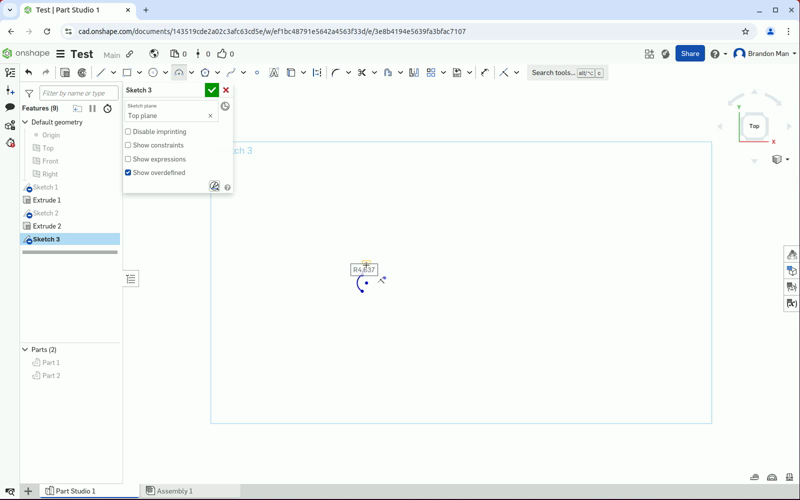
key_down(shift)
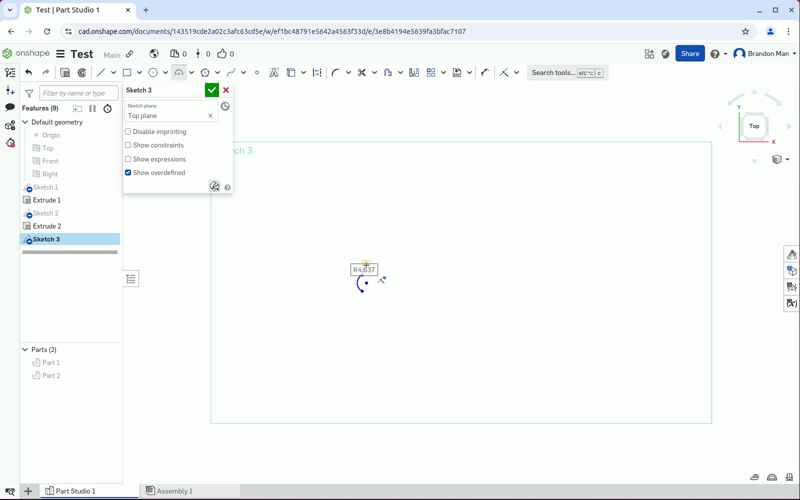
mouse_move(366, 301)
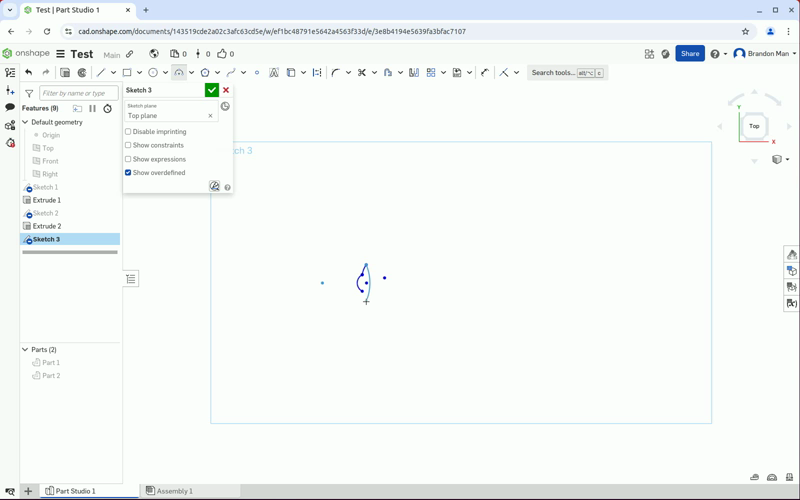
click(366, 301)
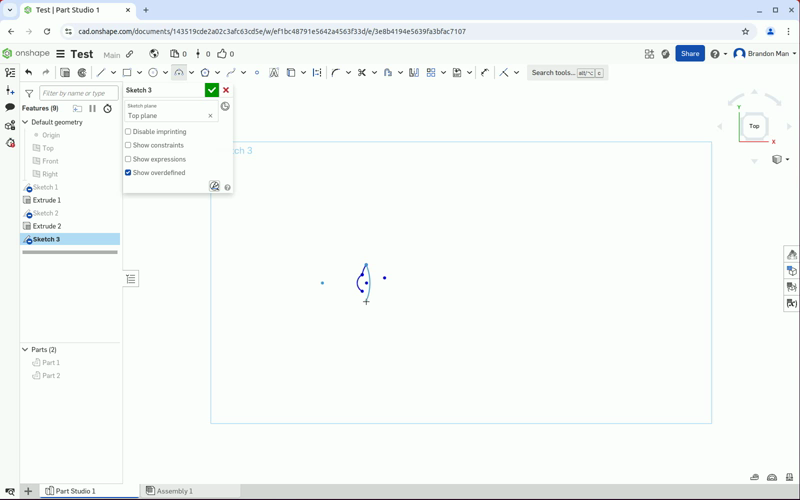
mouse_move(347, 282)
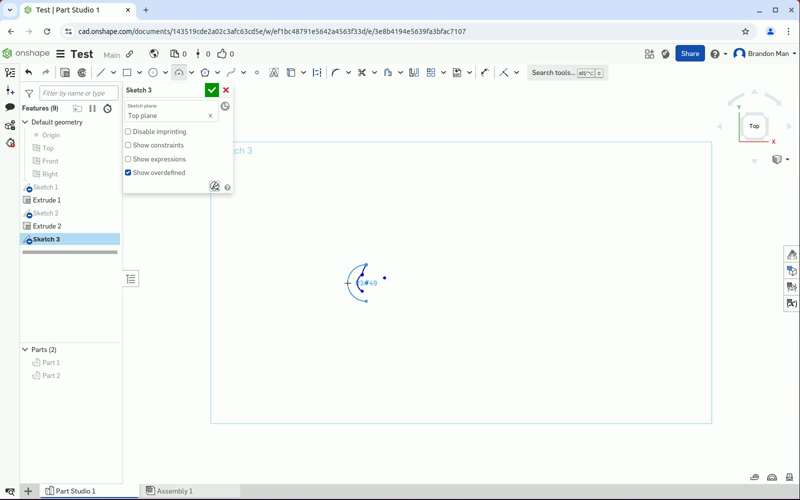
click(347, 282)
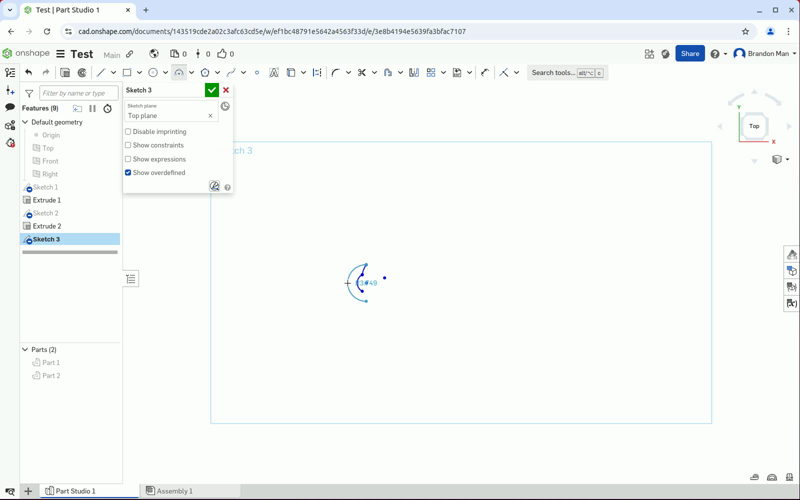
key_up(shift)
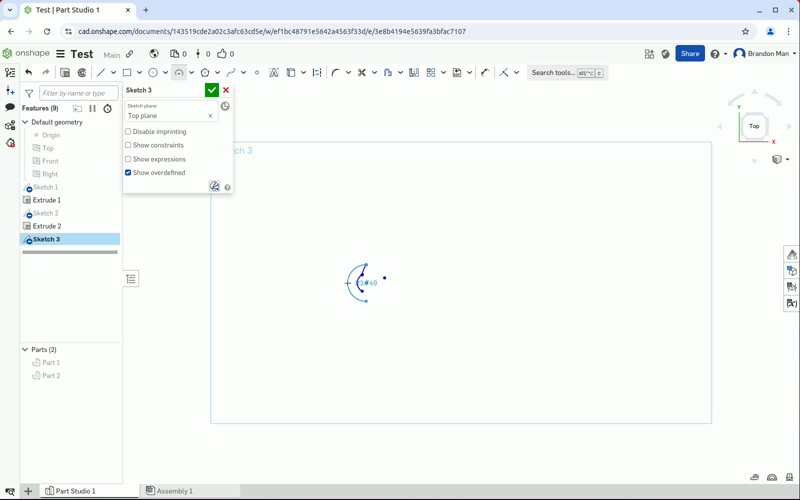
mouse_move(366, 301)
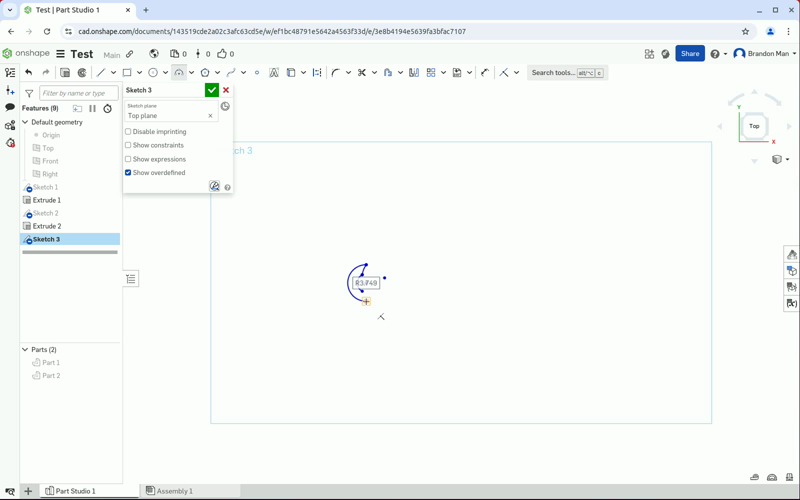
click(366, 301)
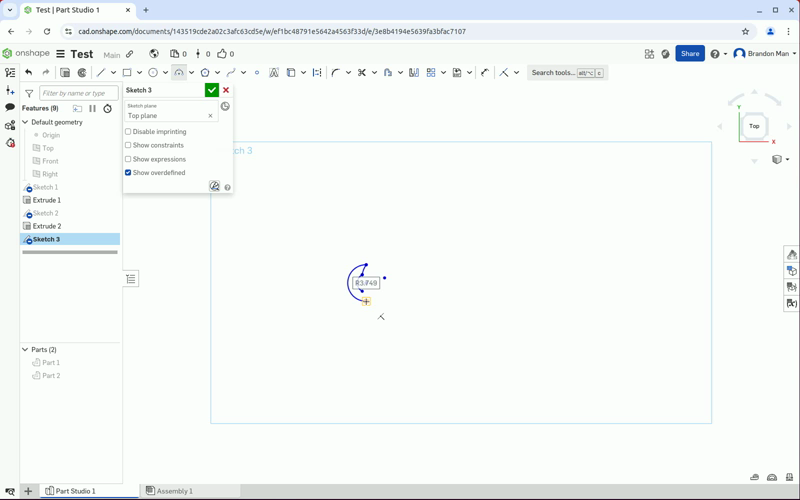
mouse_move(362, 291)
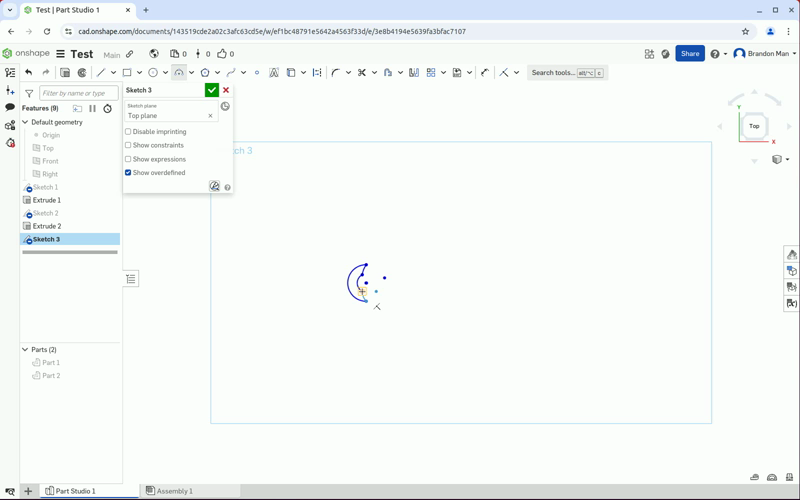
click(362, 291)
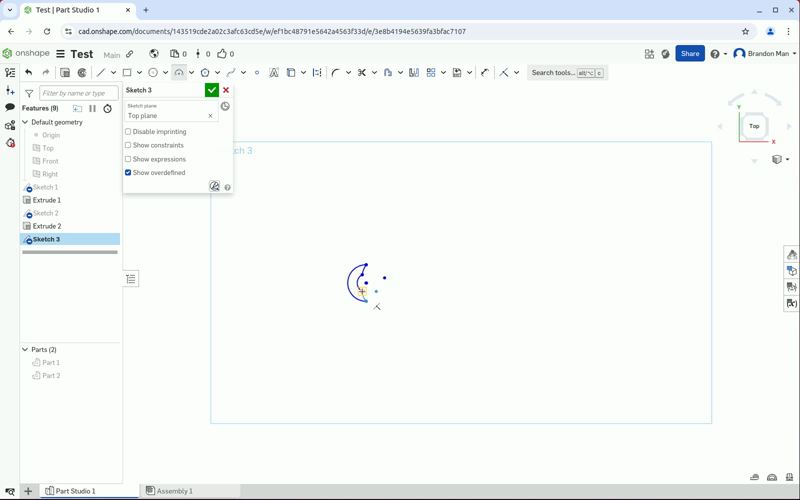
key_down(shift)
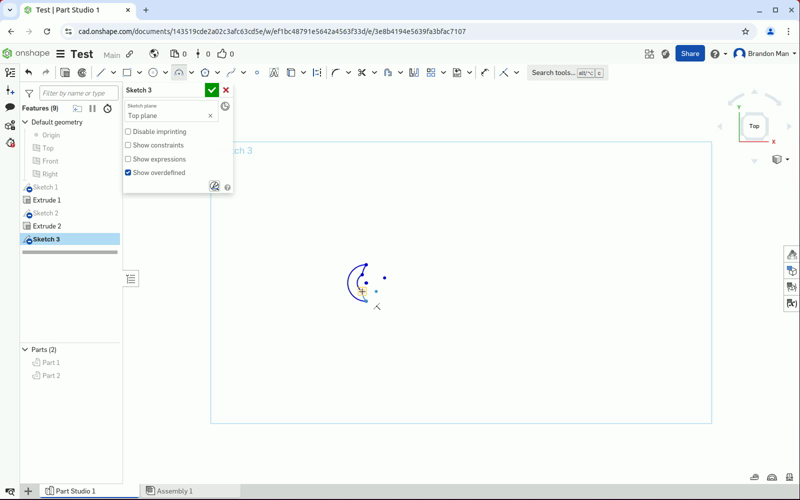
mouse_move(363, 296)
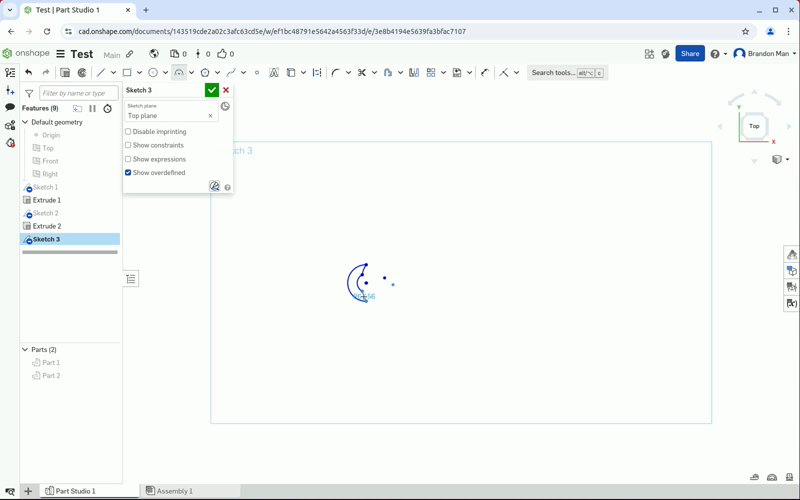
click(363, 296)
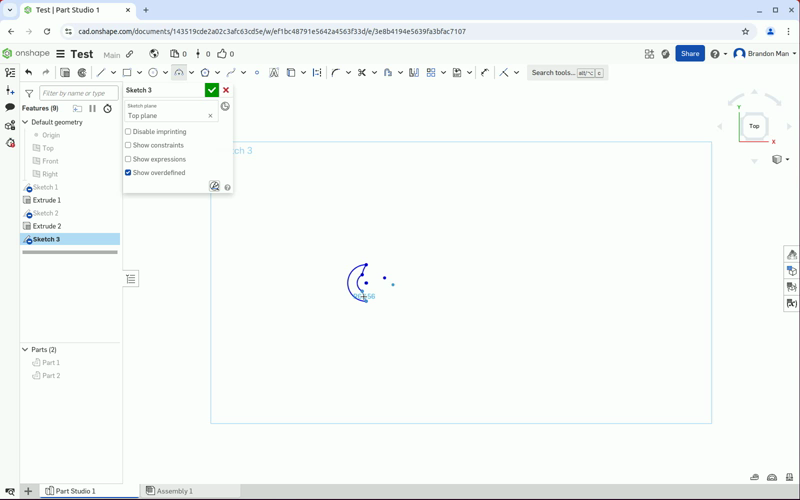
key_up(shift)
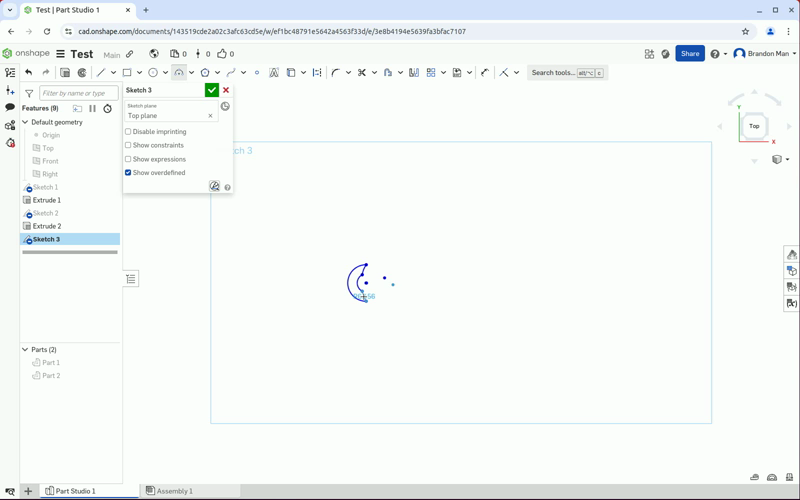
key(esc)
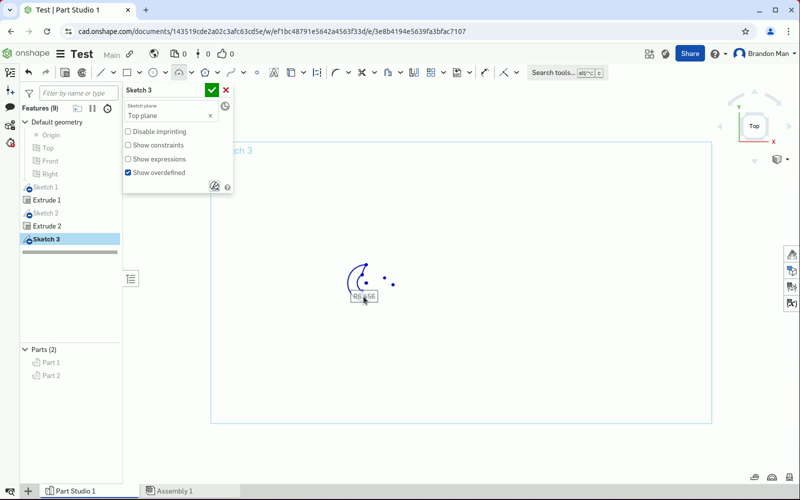
mouse_move(348, 279)
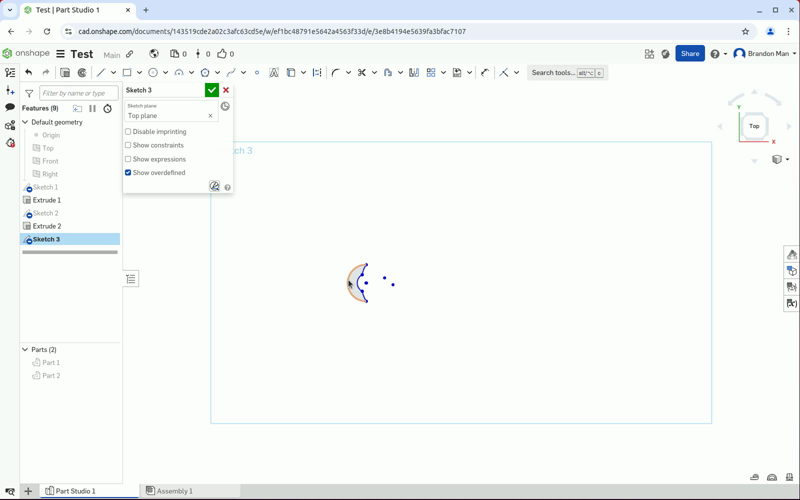
scroll(6)
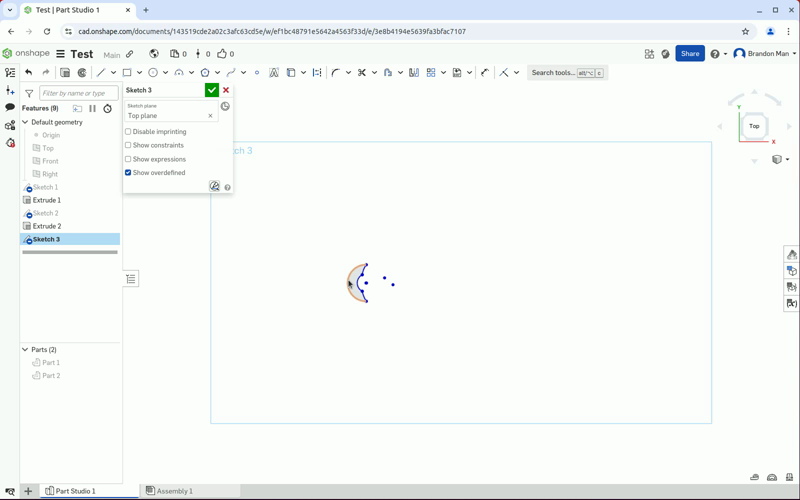
scroll(6)
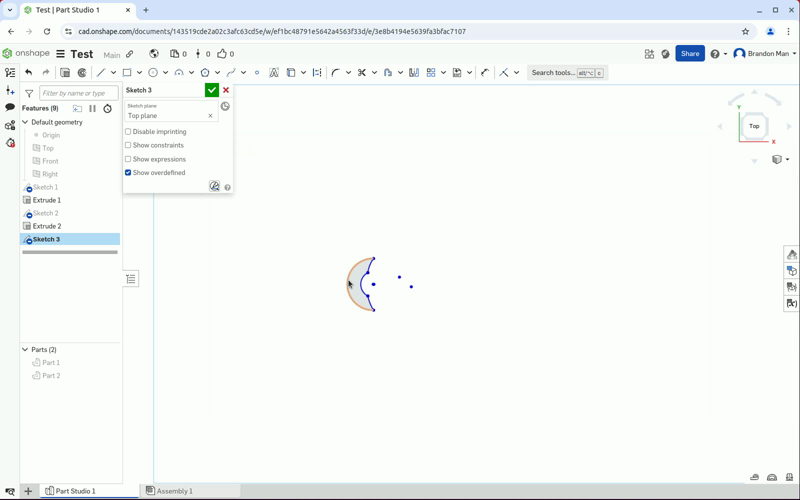
scroll(6)
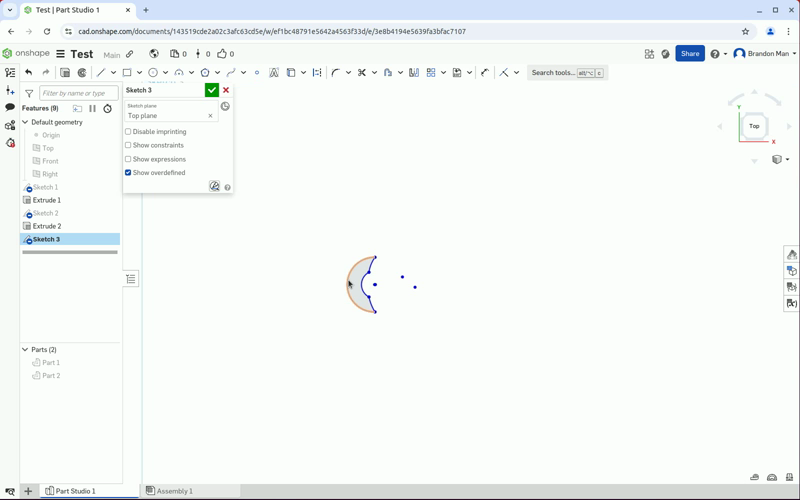
scroll(6)
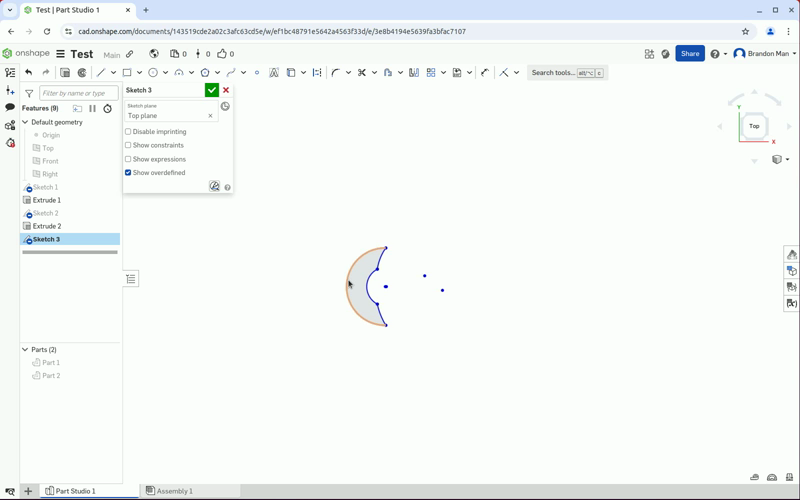
scroll(6)
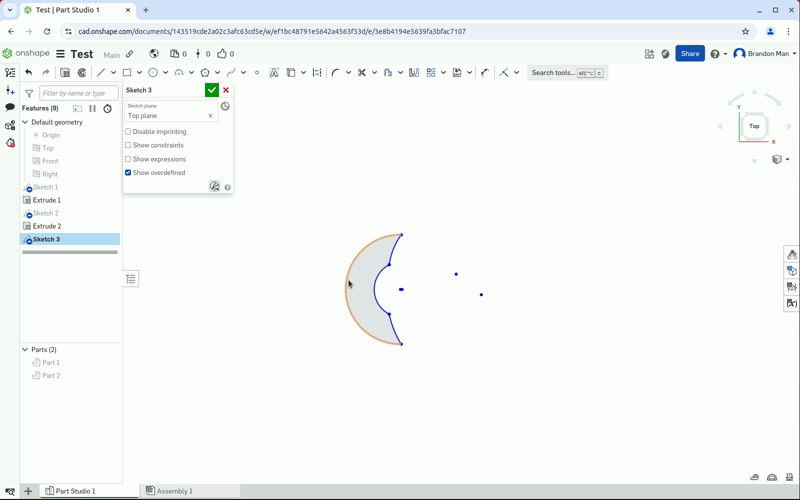
scroll(6)
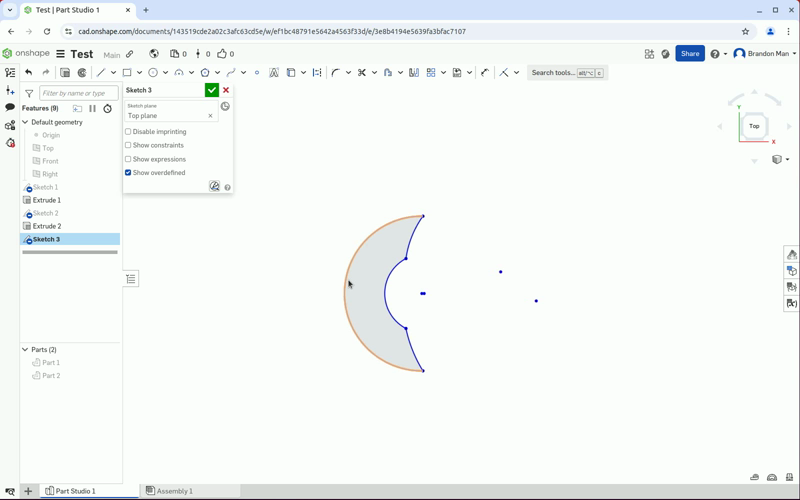
scroll(6)
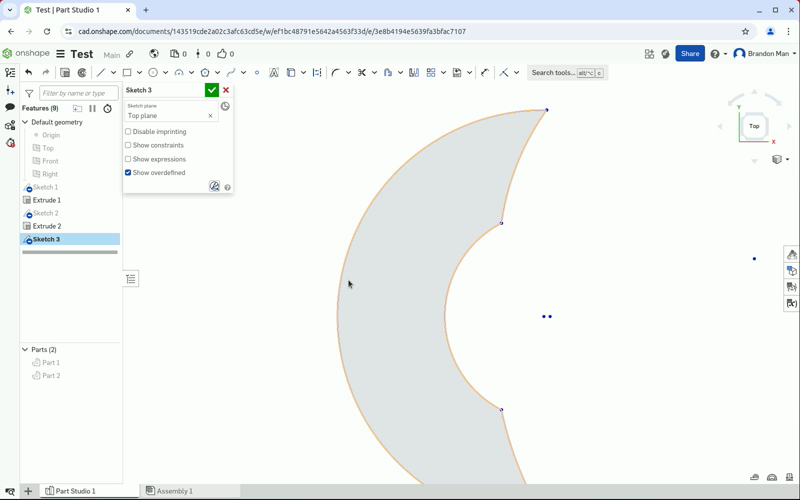
click(348, 279)
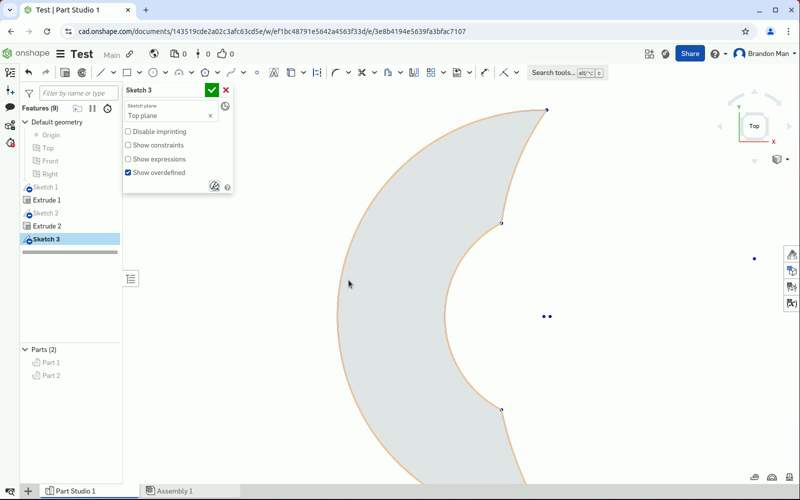
scroll(-6)
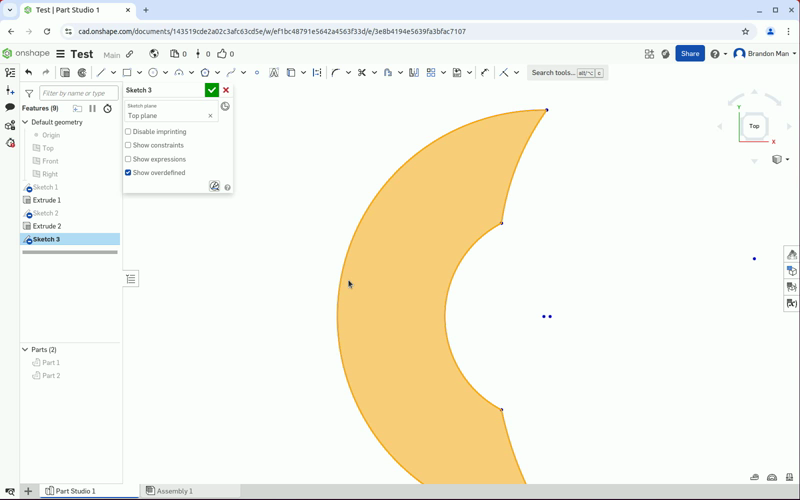
scroll(-6)
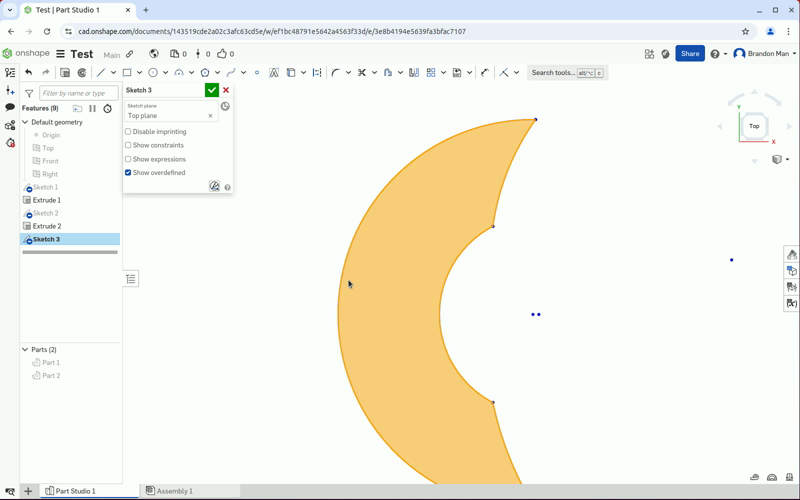
scroll(-6)
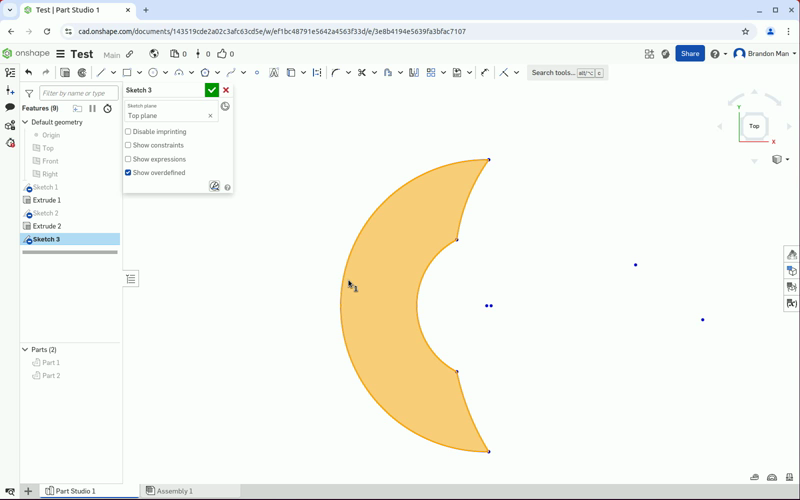
scroll(-6)
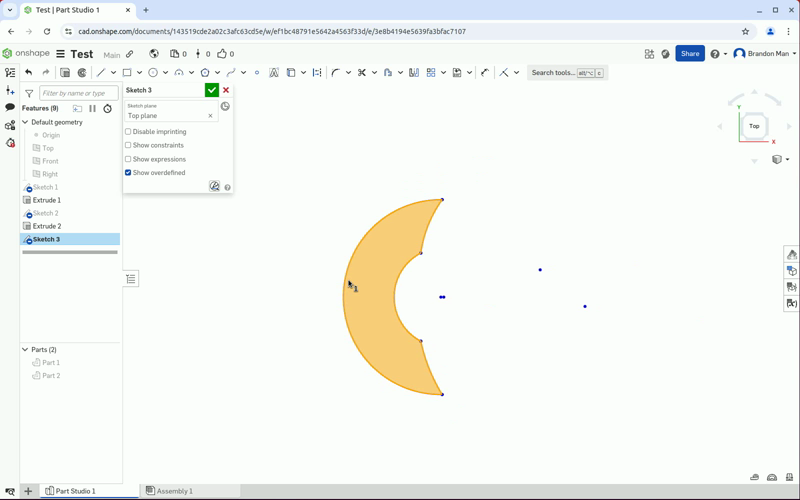
scroll(-6)
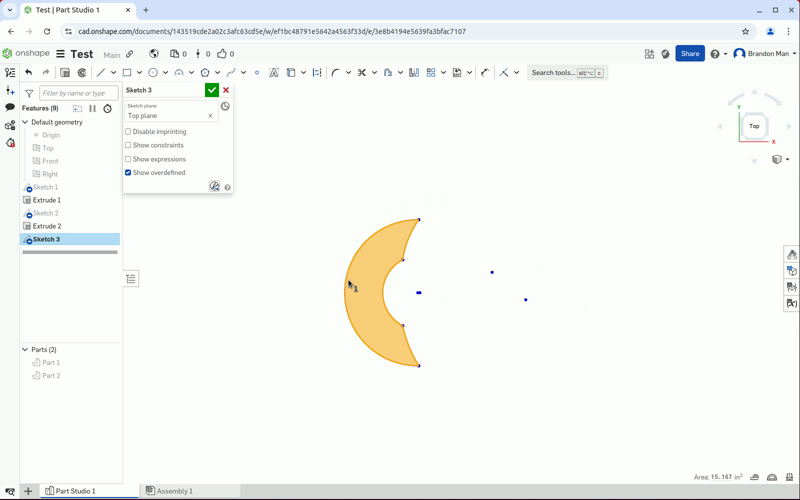
scroll(-6)
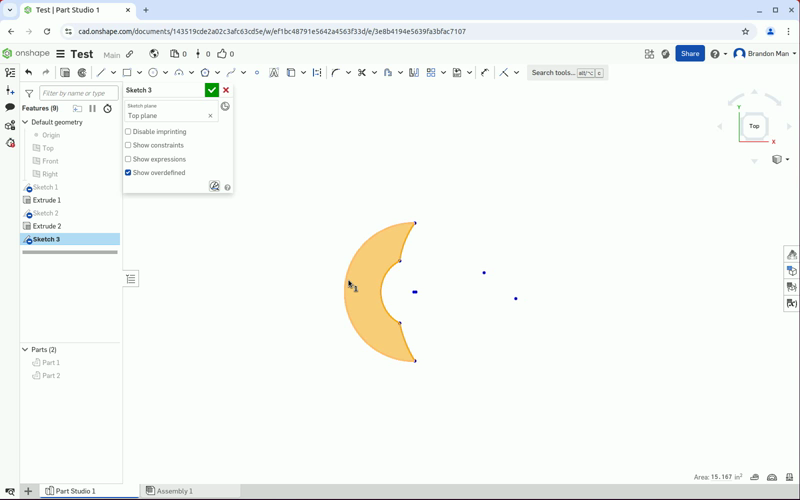
scroll(-6)
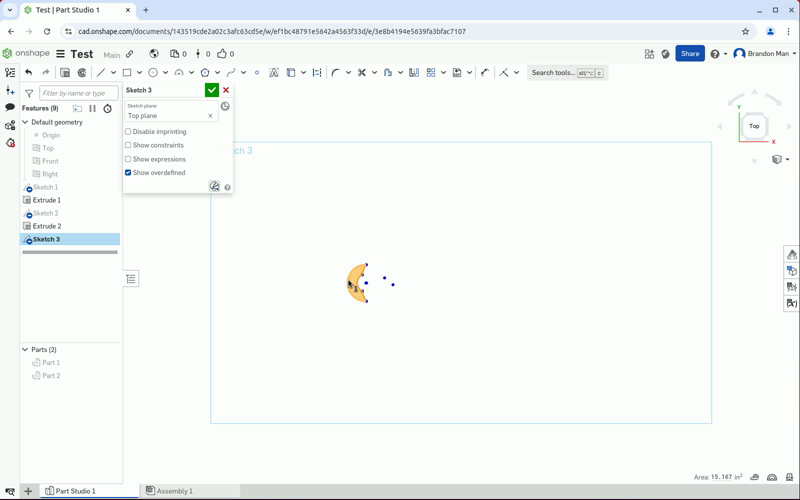
mouse_move(73, 352)
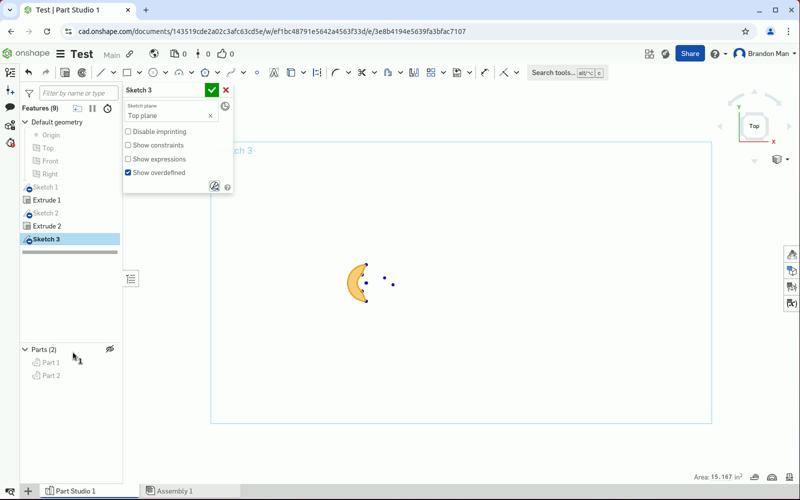
key(shift+y)
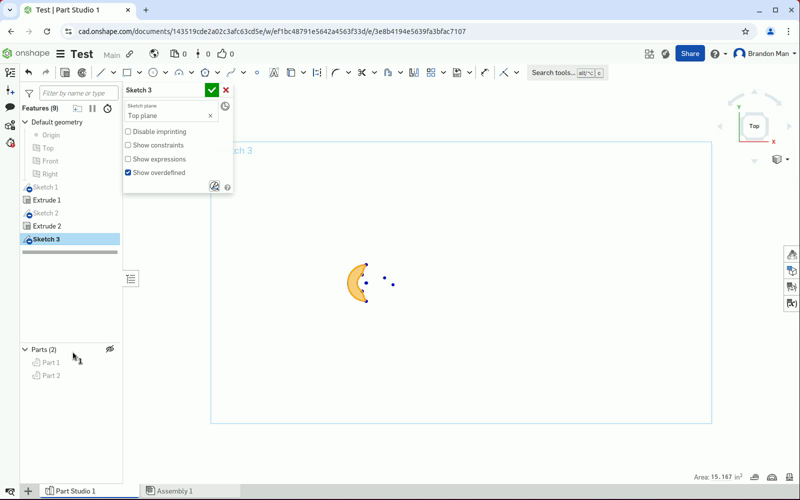
key(shift+e)
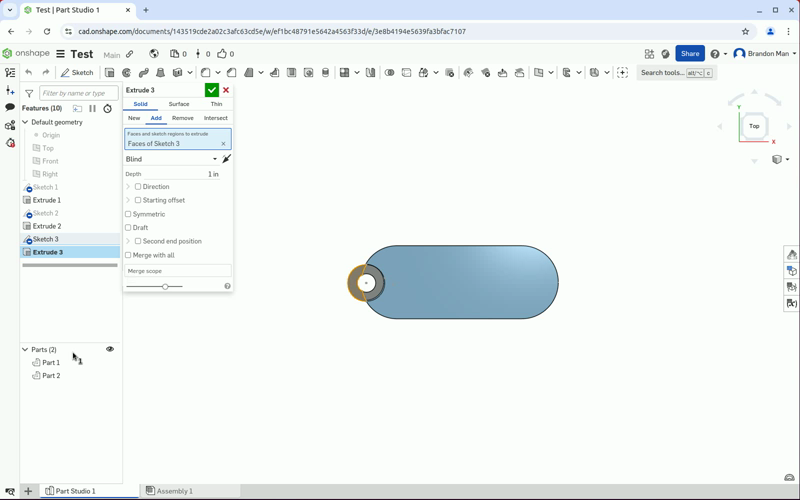
mouse_move(143, 106)
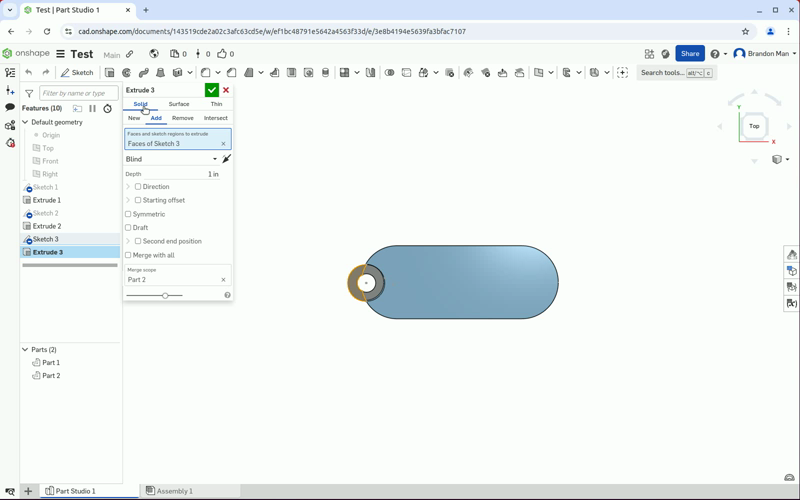
click(143, 106)
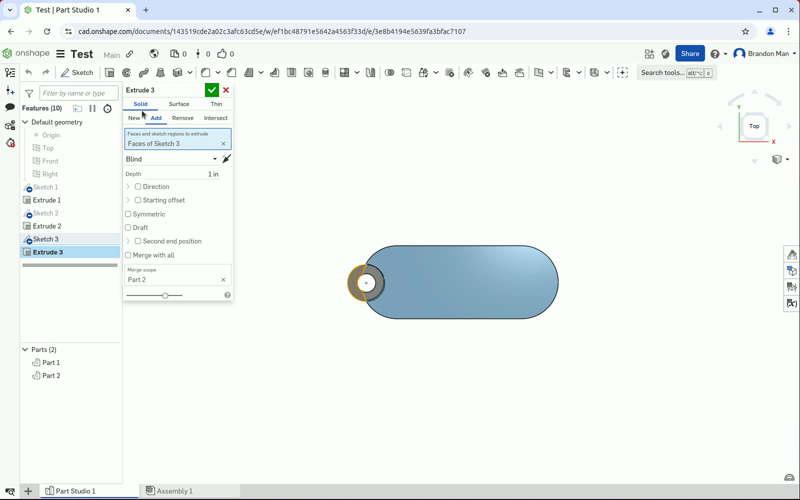
mouse_move(137, 120)
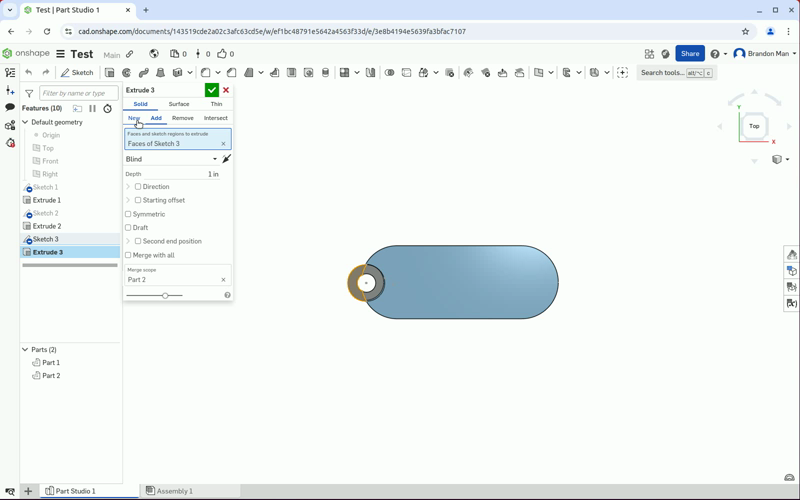
click(137, 120)
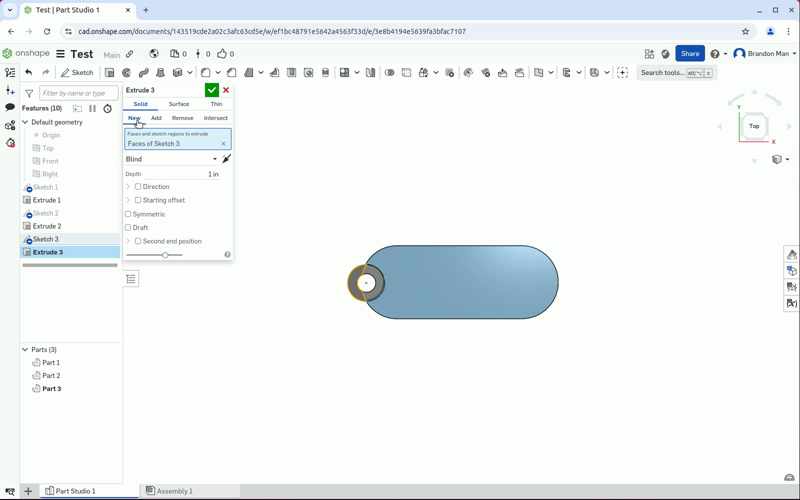
key(tab, 4)
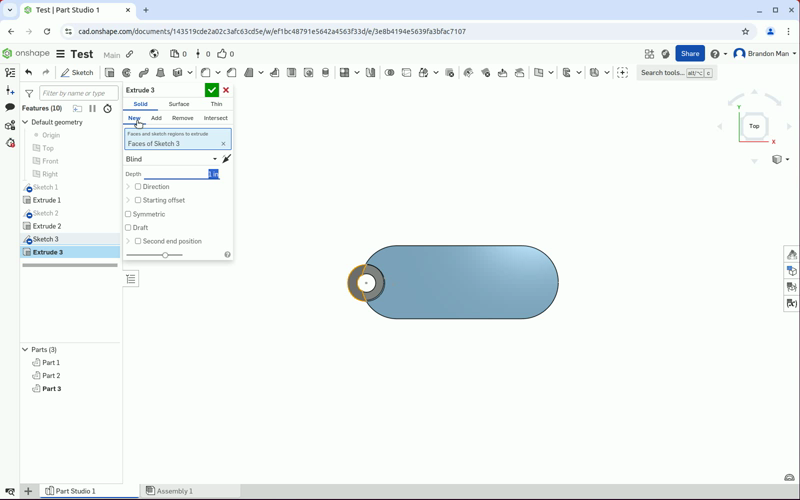
text(0.722)
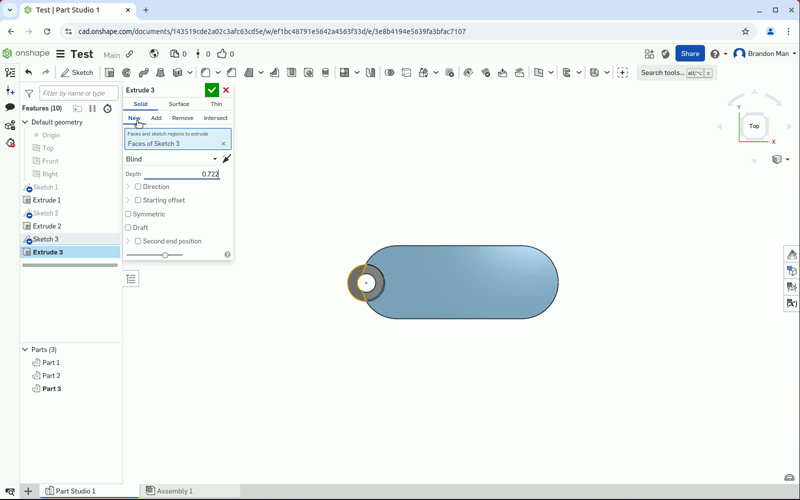
key(enter)
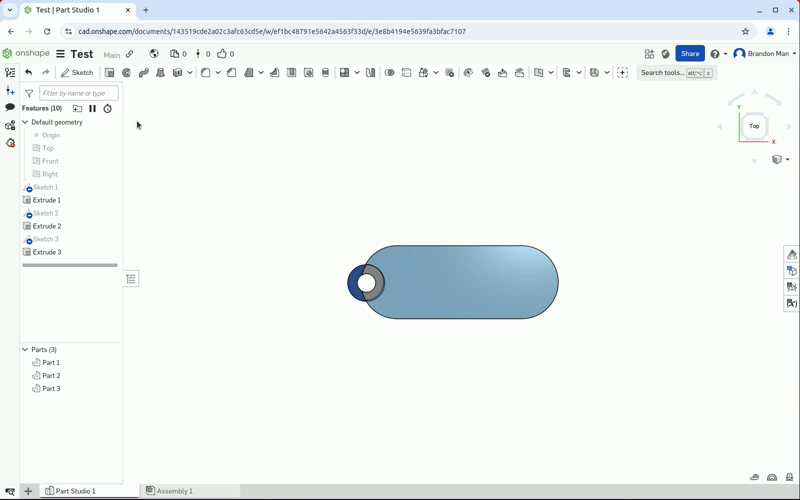
key(shift+h)
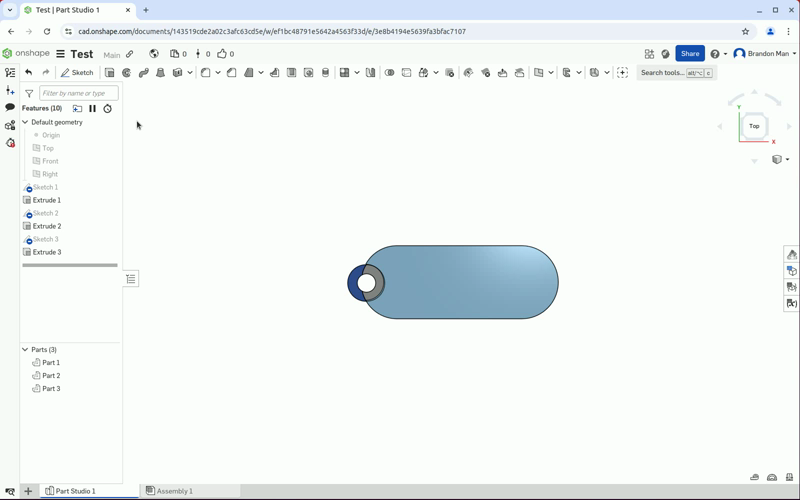
key(shift+h)
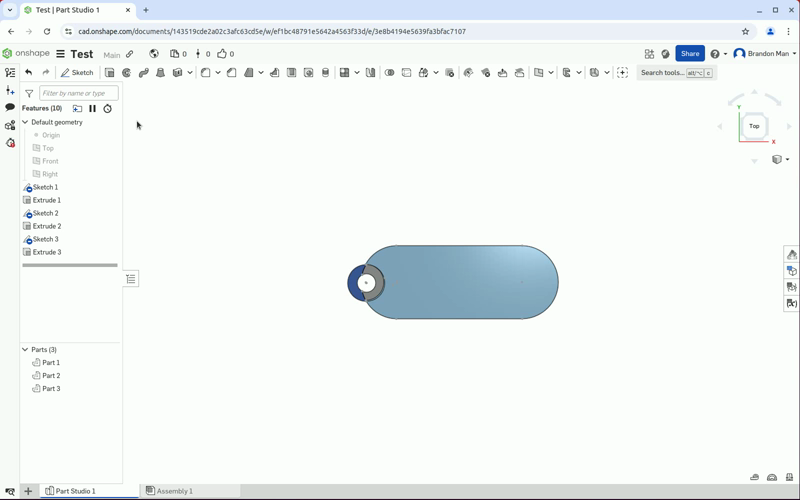
key(shift+7)
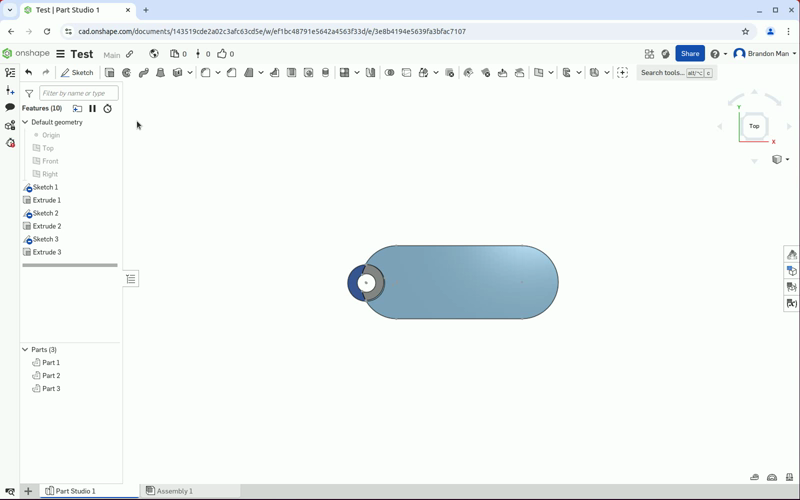
key(up, 3)
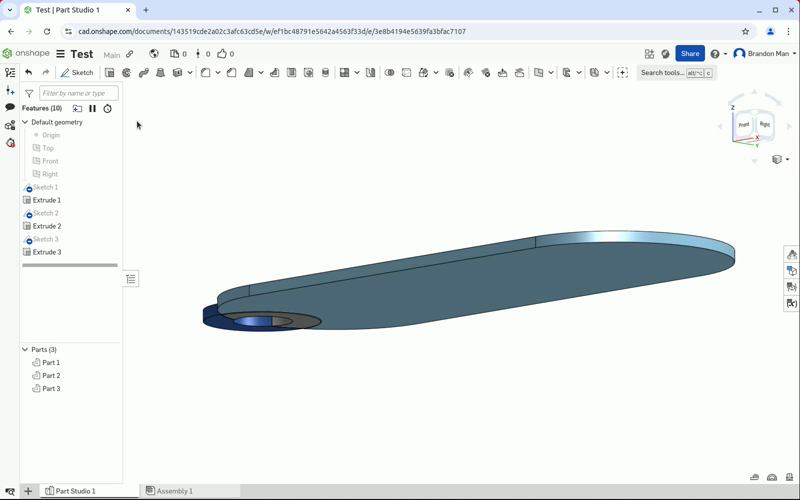
key(left, 3)
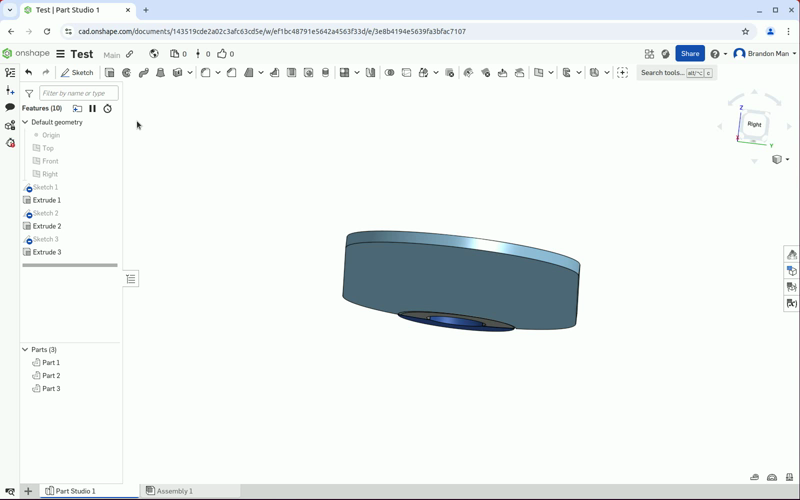
key(right, 3)
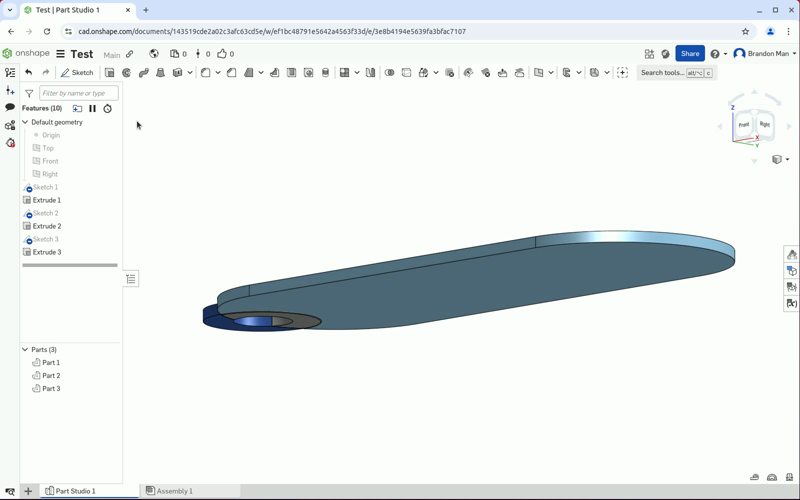
key(down, 3)
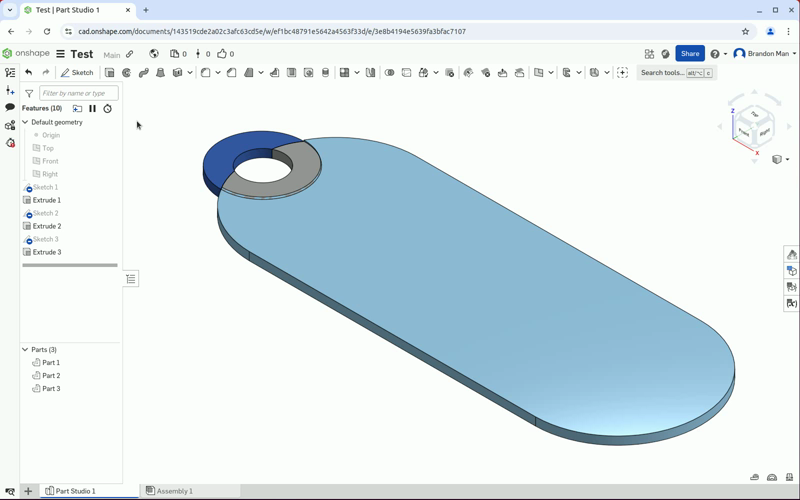
mouse_move(73, 189)
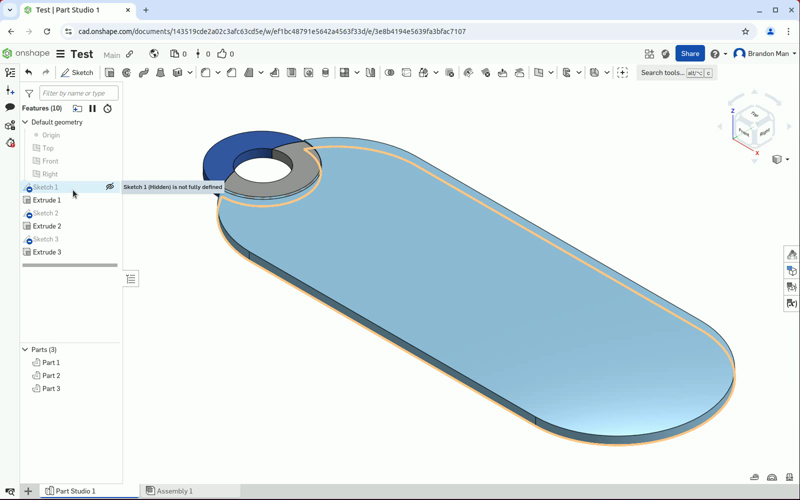
click(73, 189)